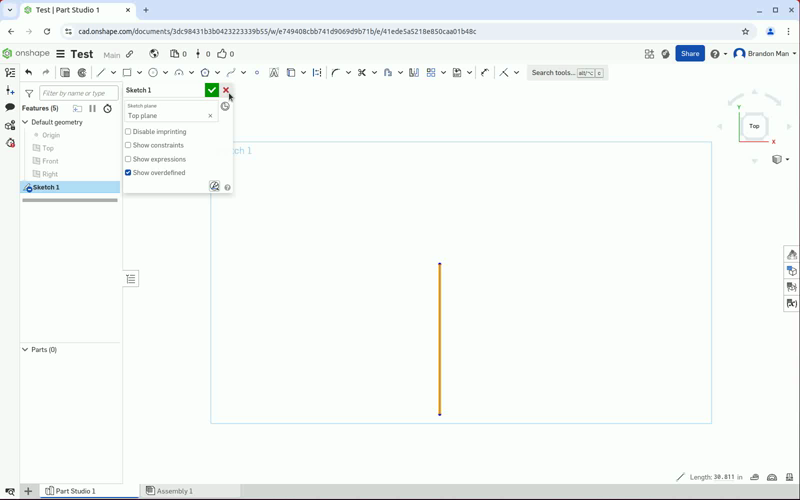
key(shift+h)
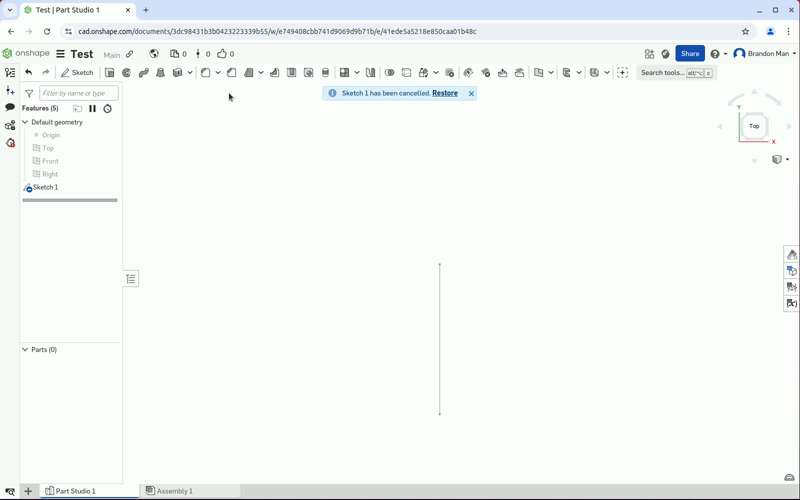
key(shift+s)
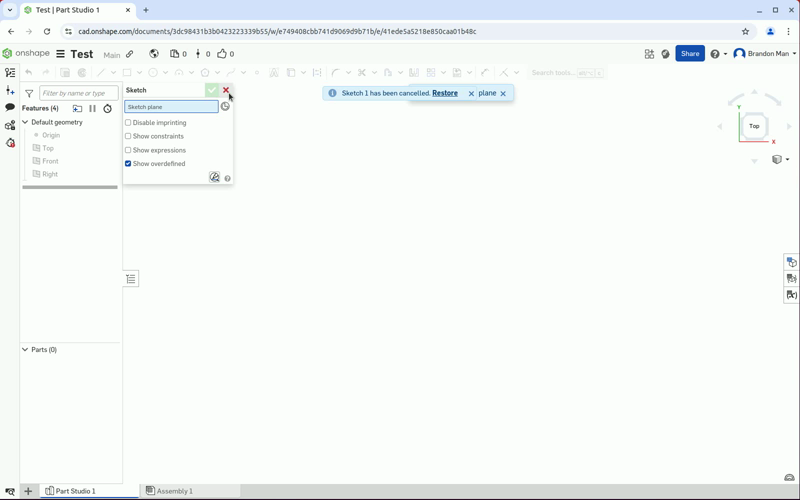
mouse_move(73, 150)
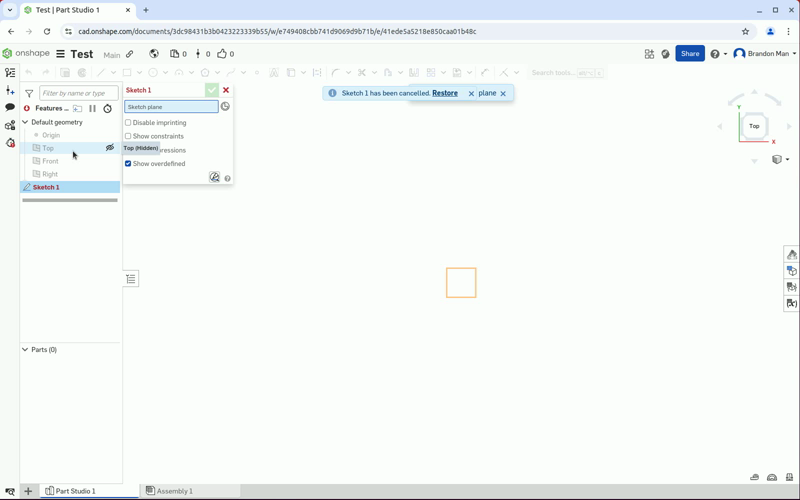
click(73, 150)
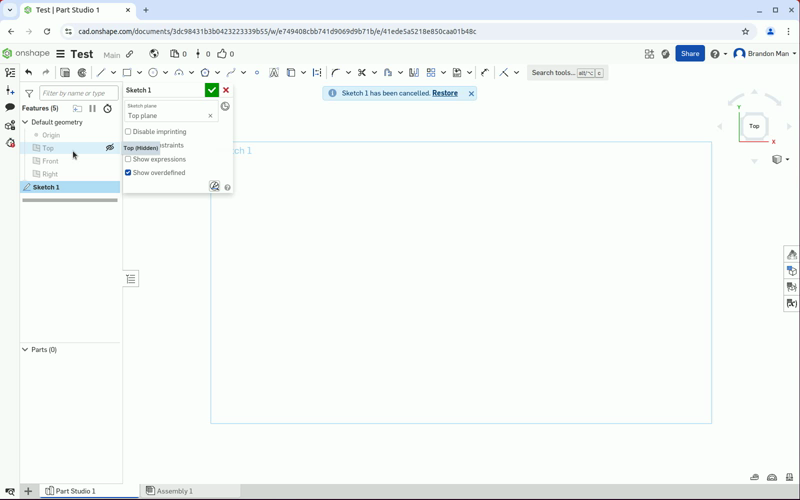
mouse_move(73, 352)
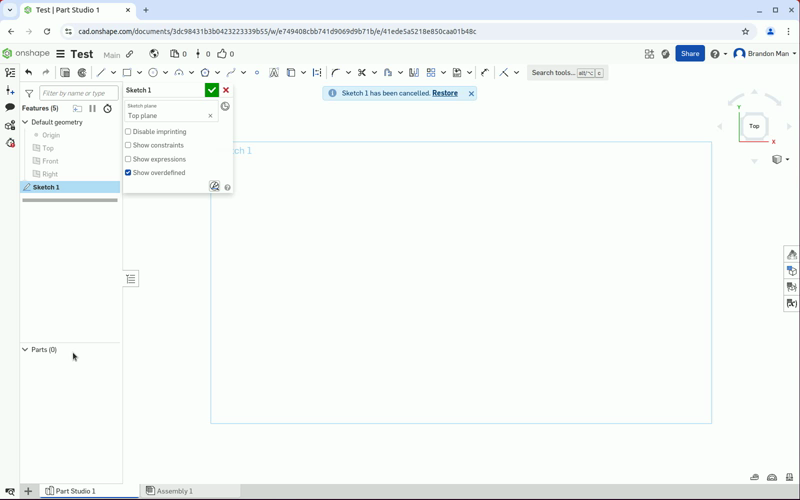
key(y)
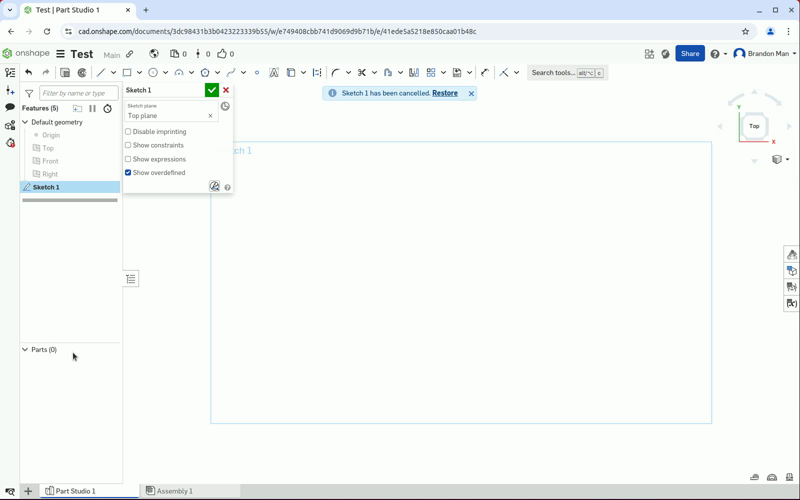
key(a)
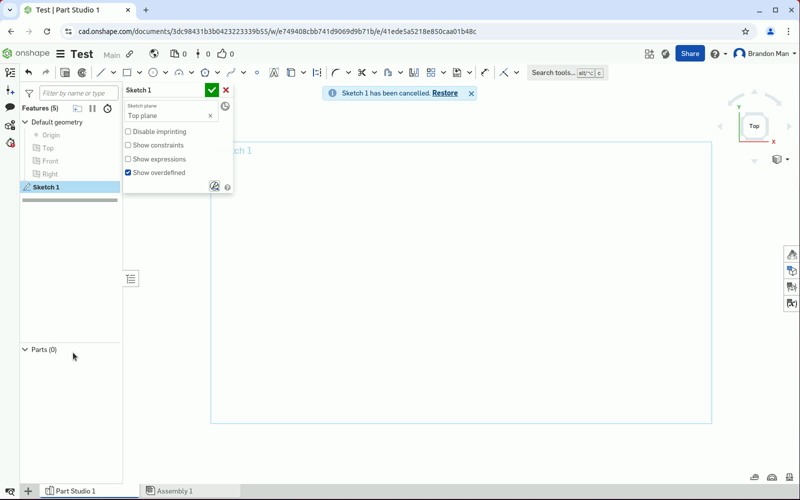
key_down(shift)
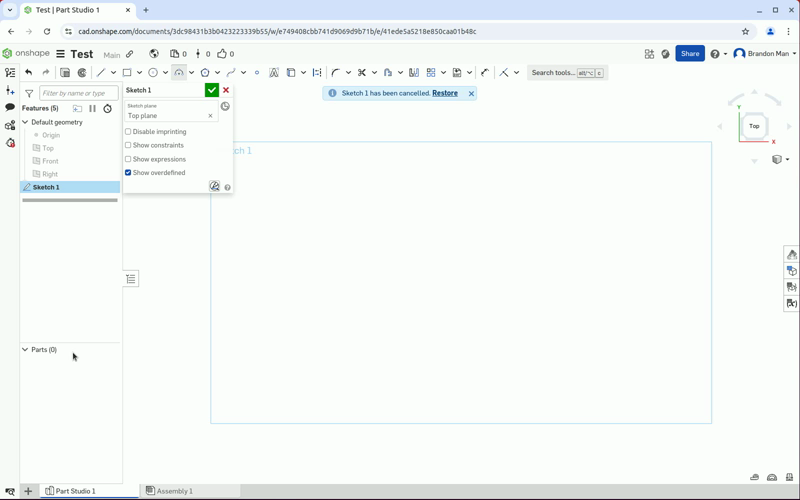
mouse_move(348, 241)
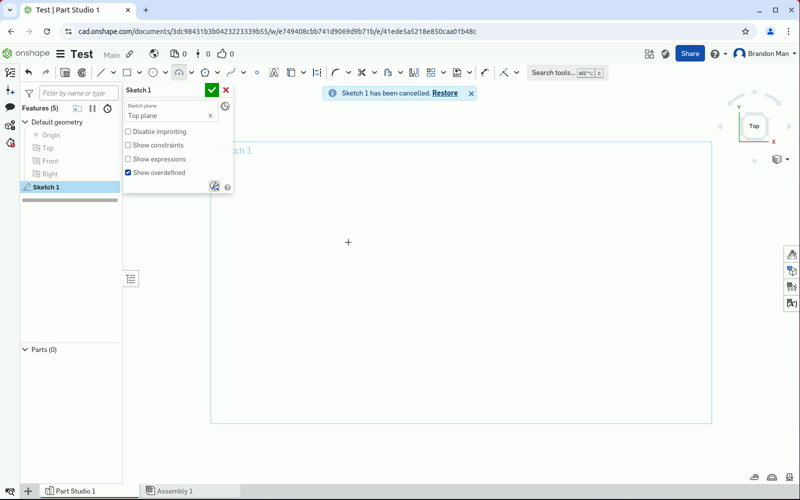
click(348, 241)
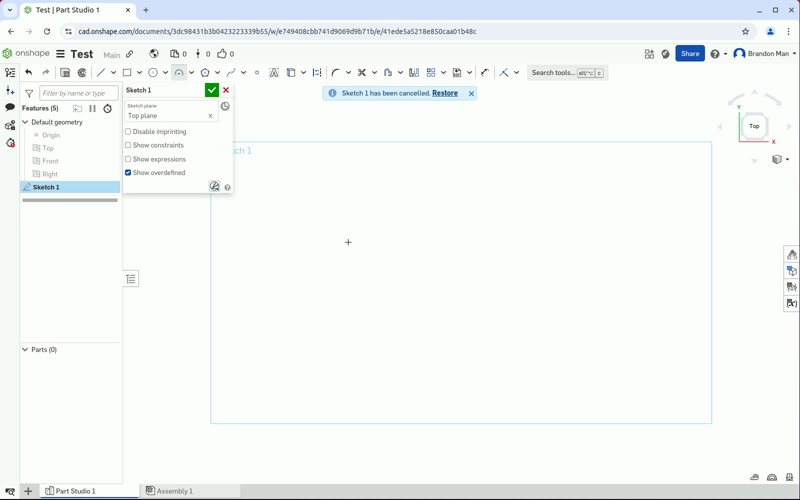
key_up(shift)
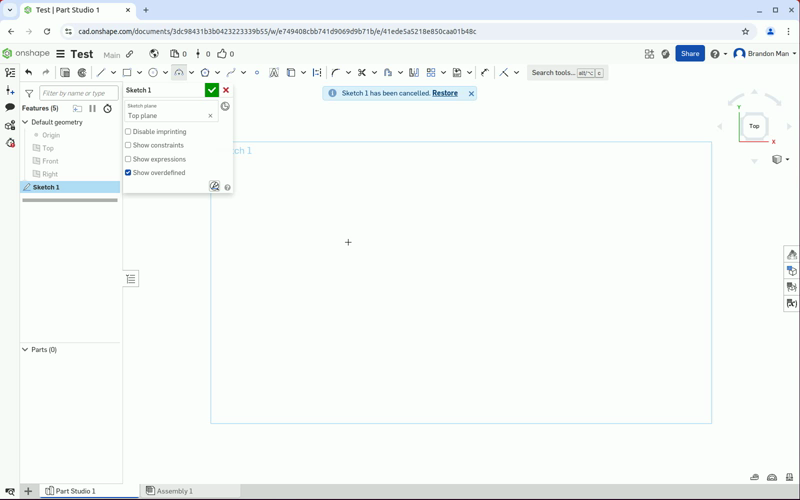
key_down(shift)
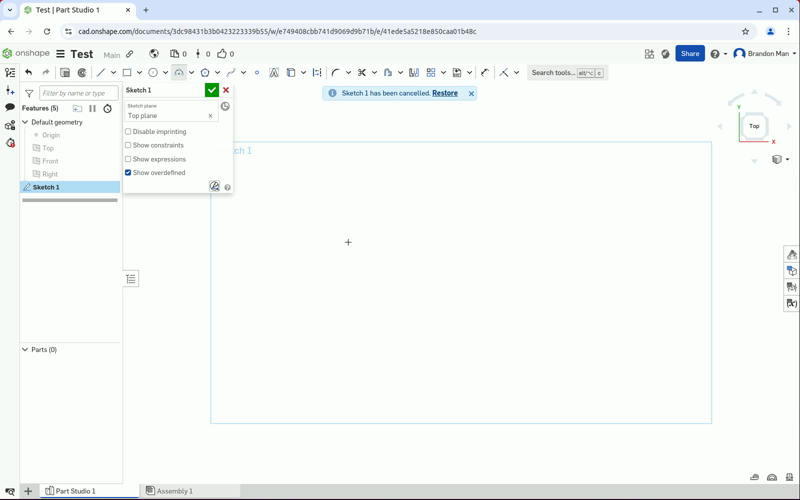
mouse_move(359, 256)
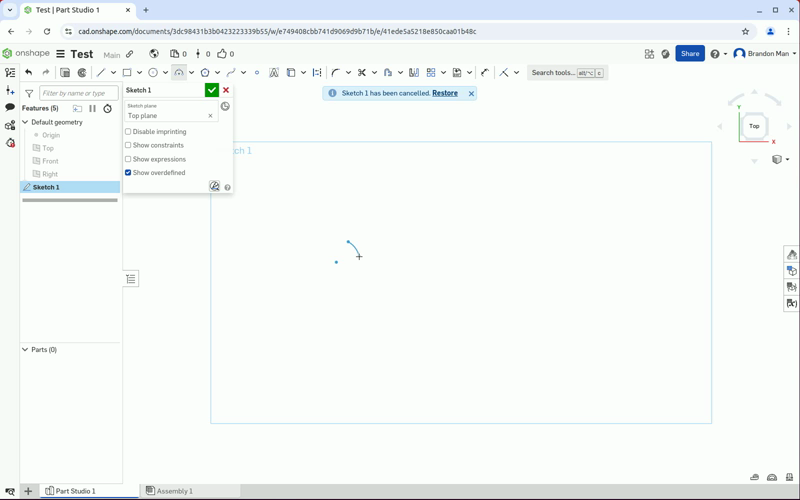
click(359, 256)
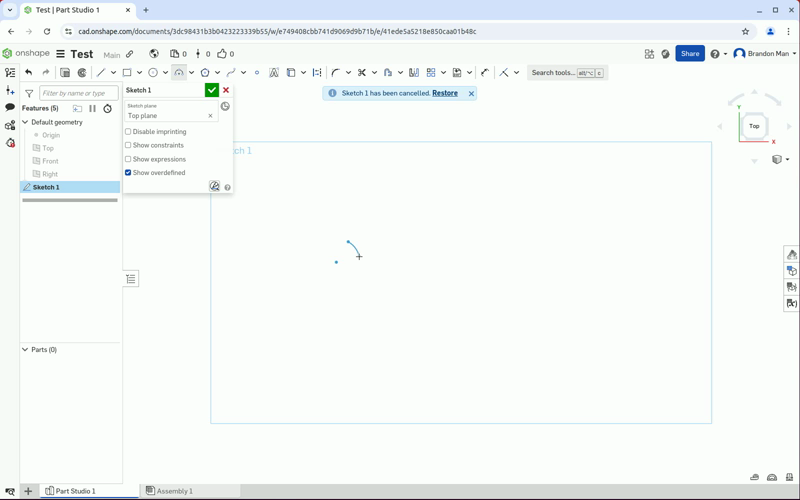
mouse_move(351, 250)
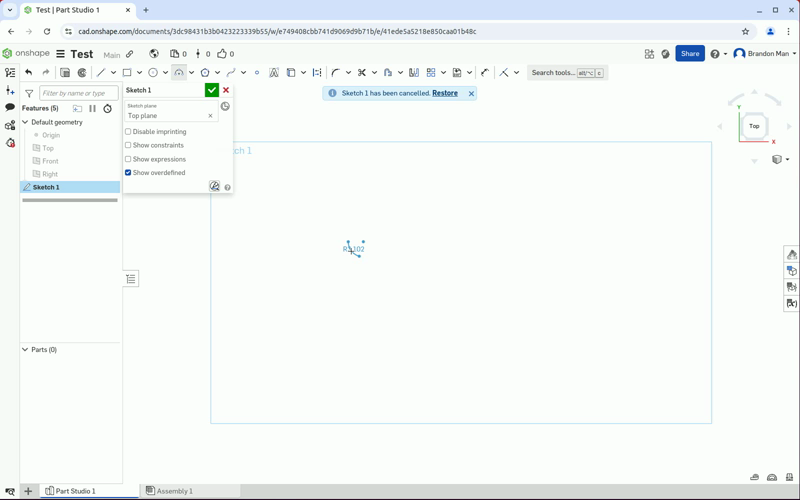
click(351, 250)
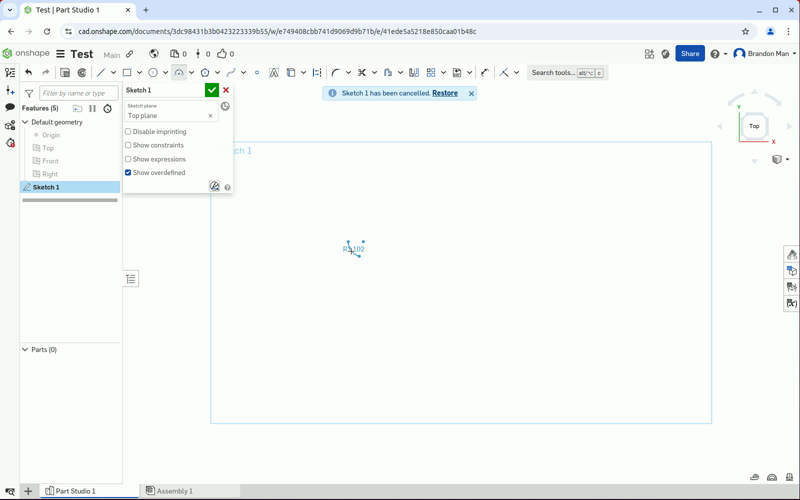
key_up(shift)
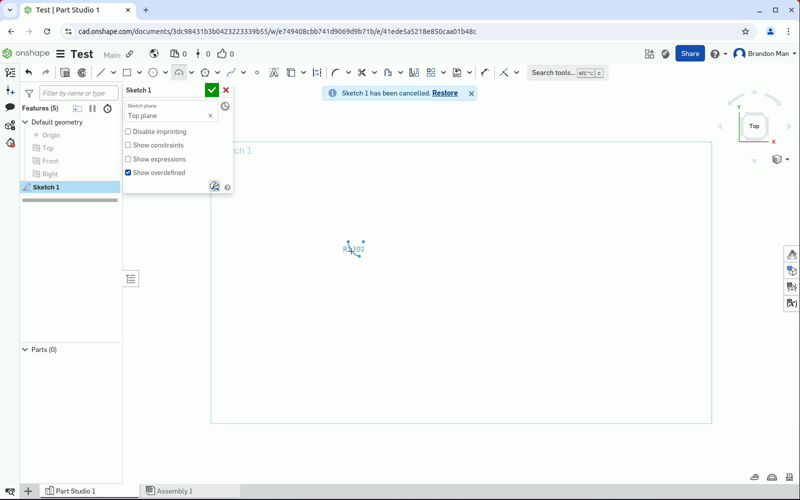
key(esc)
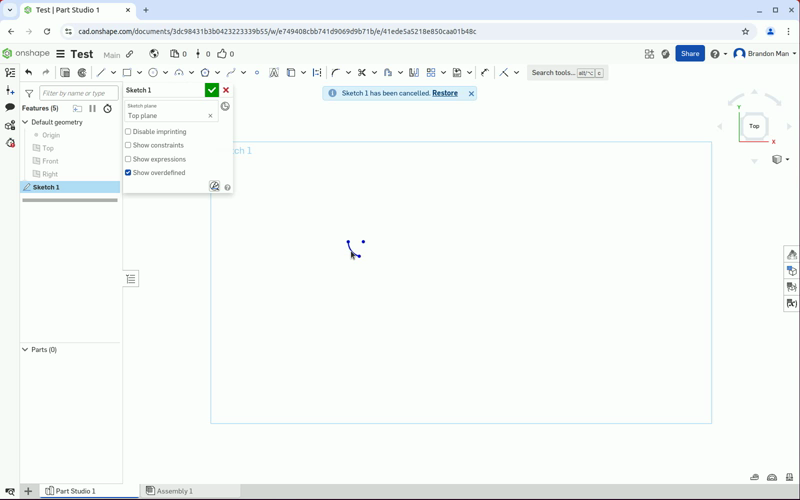
key(l)
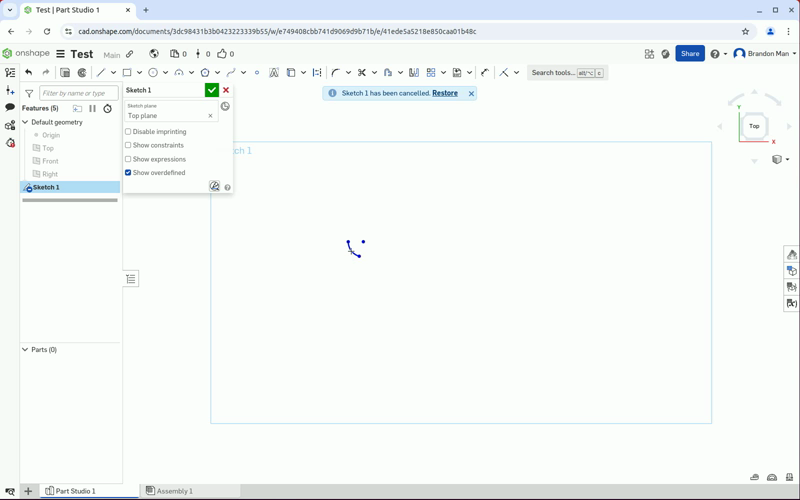
mouse_move(359, 256)
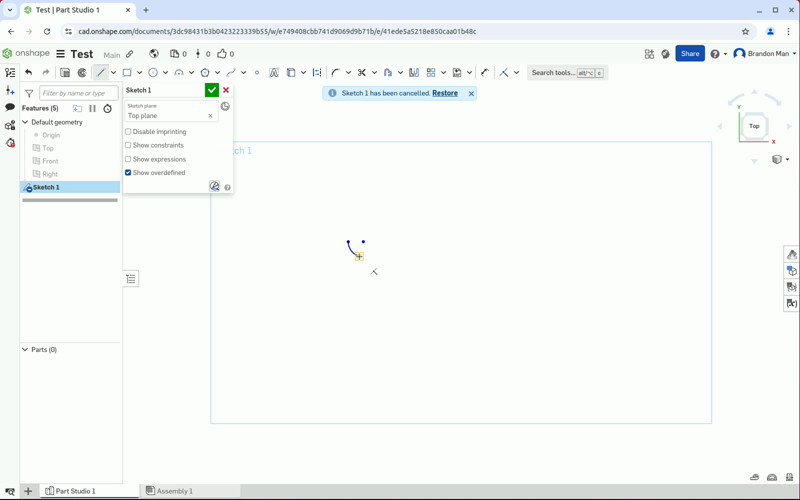
click(359, 256)
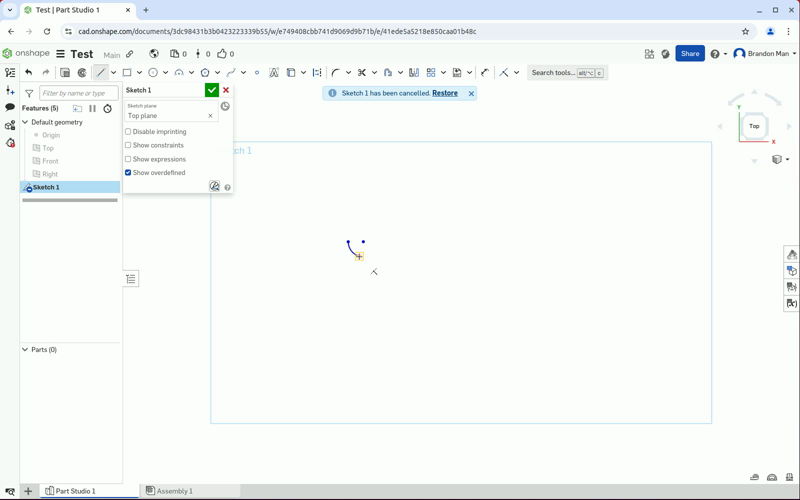
key_down(shift)
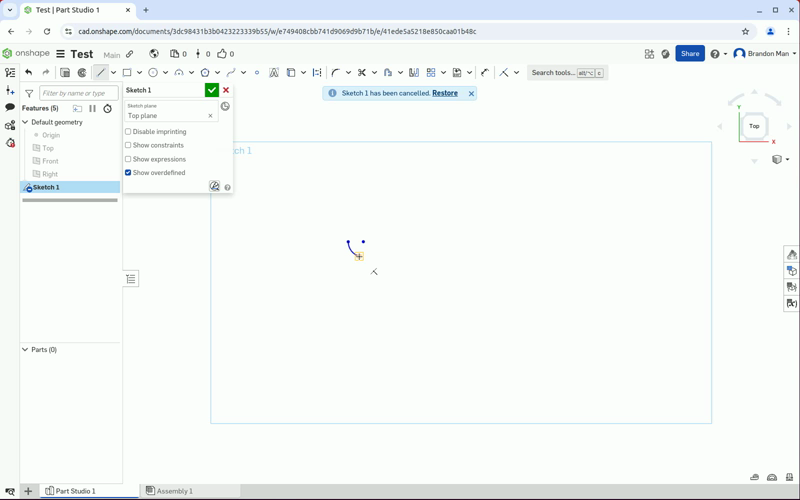
mouse_move(437, 277)
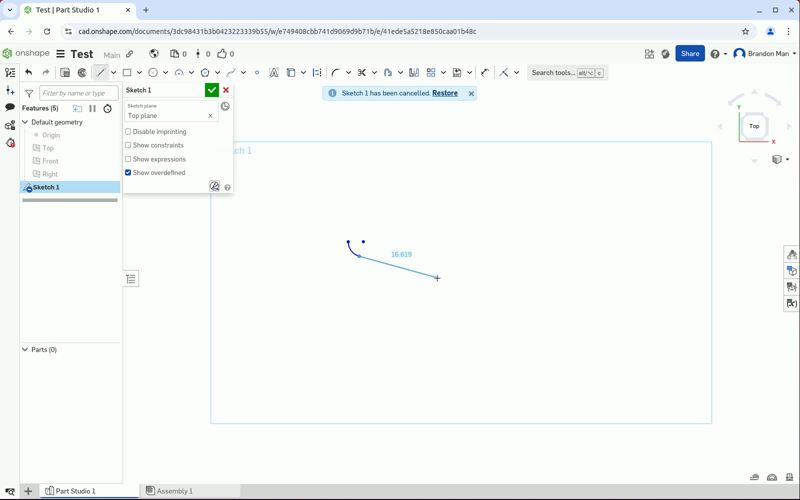
click(437, 277)
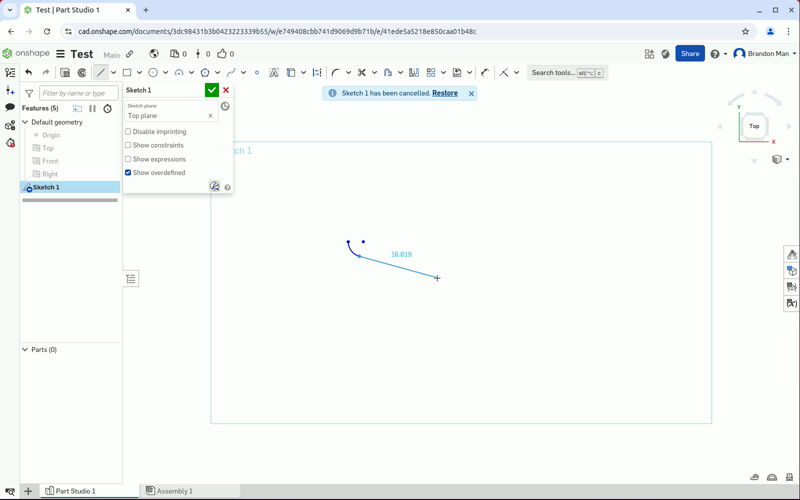
key_up(shift)
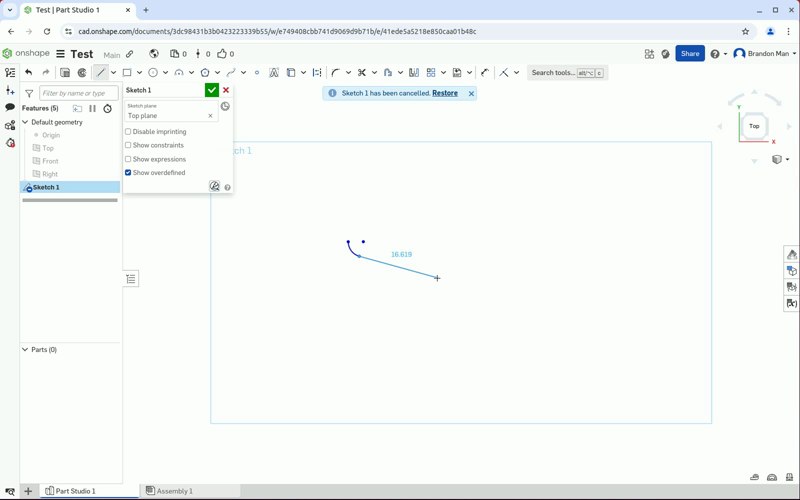
key(esc)
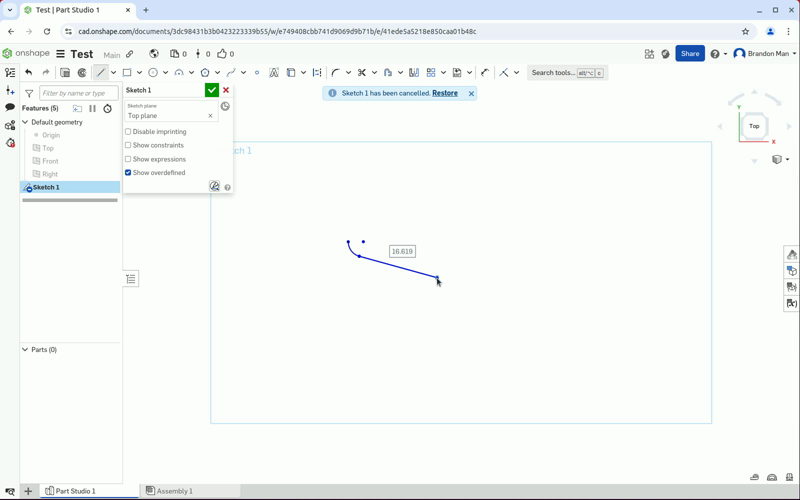
key(a)
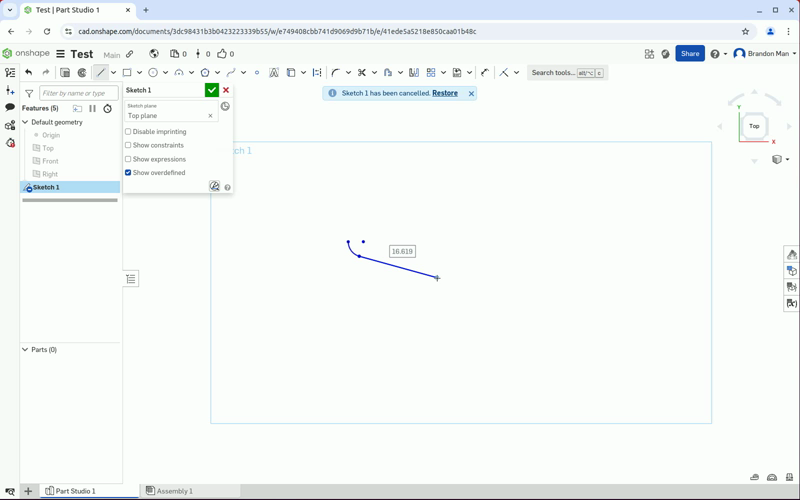
mouse_move(437, 277)
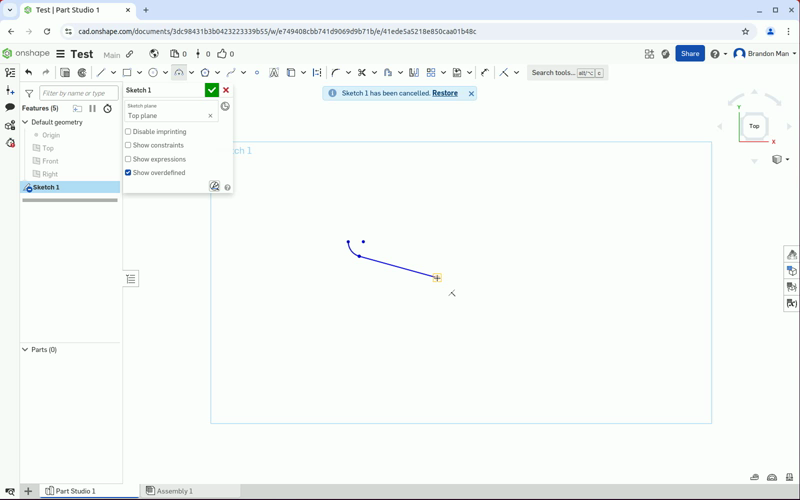
click(437, 277)
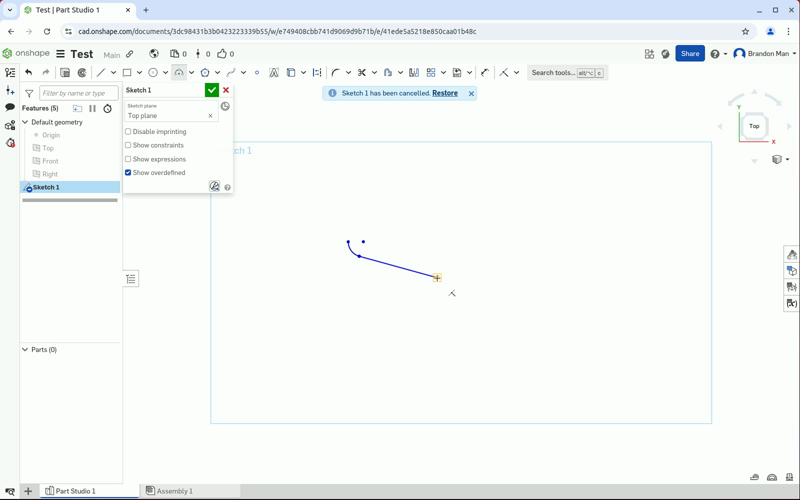
key_down(shift)
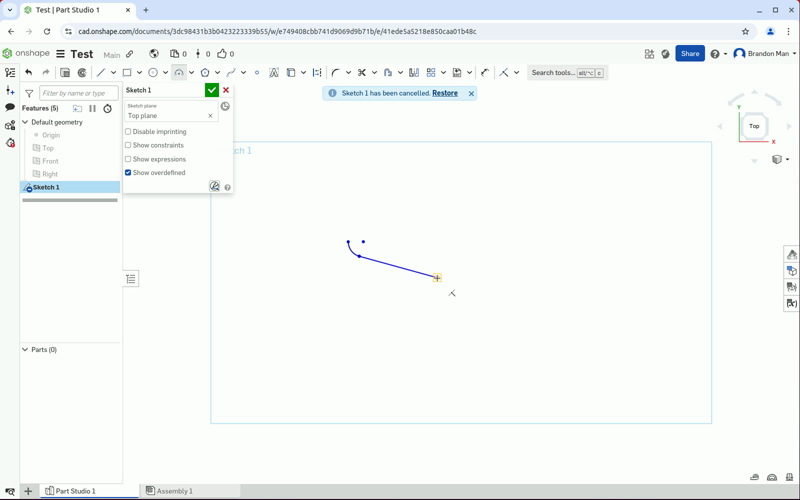
mouse_move(460, 258)
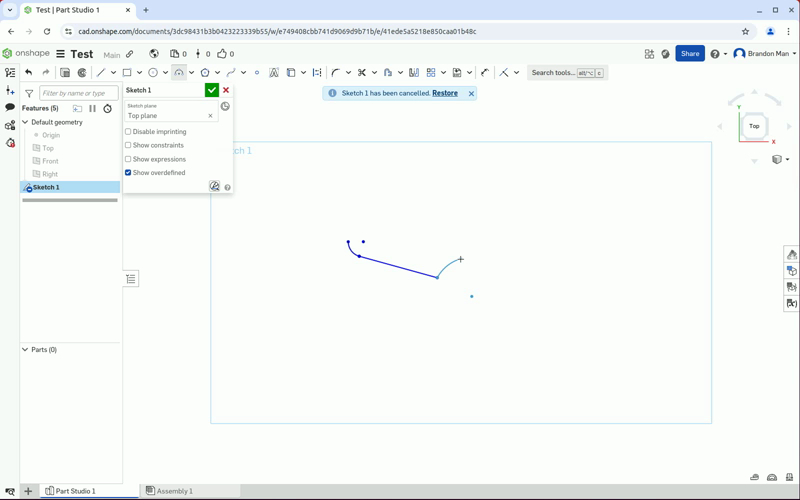
click(460, 258)
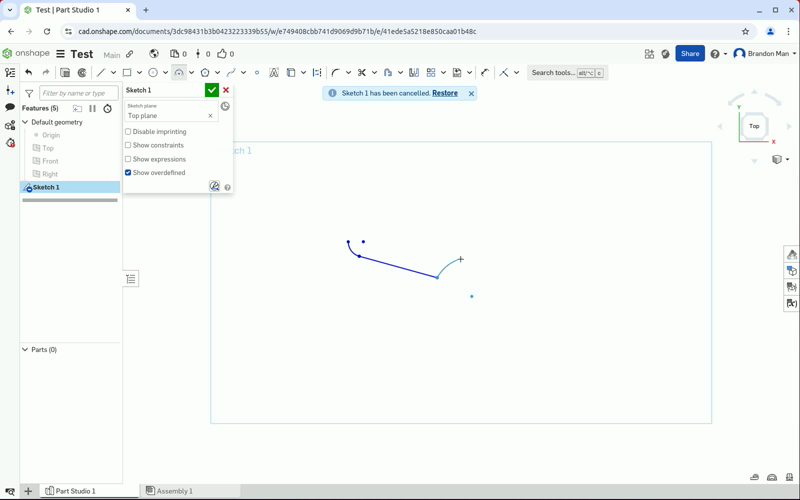
mouse_move(453, 273)
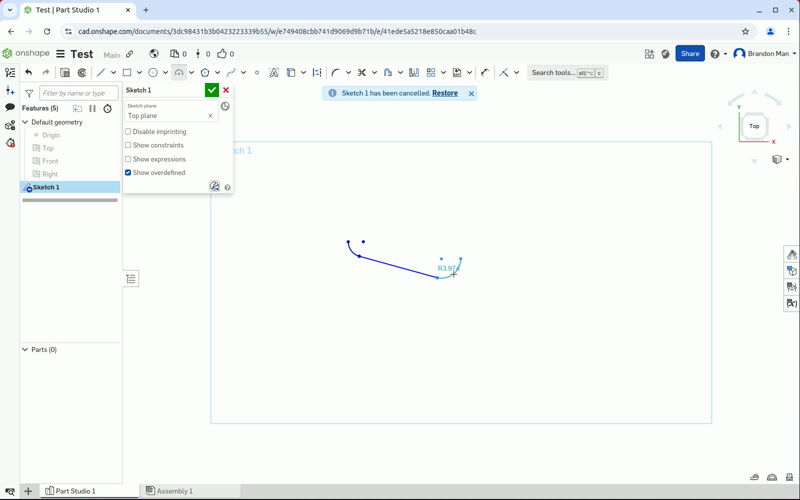
click(453, 273)
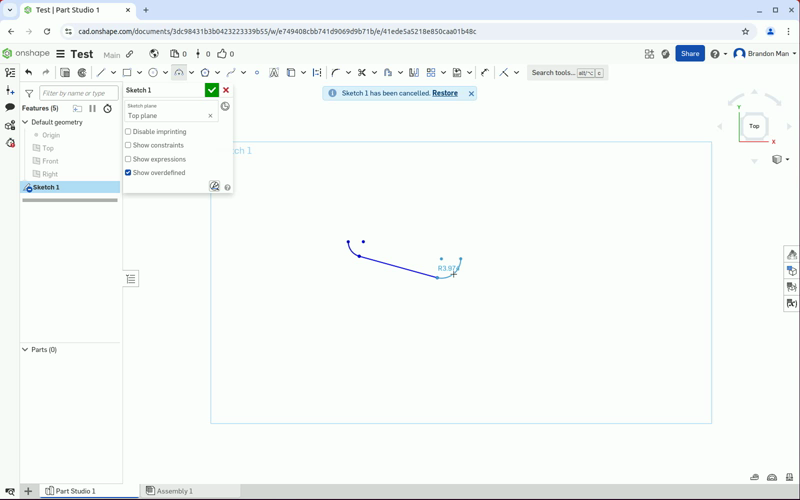
key_up(shift)
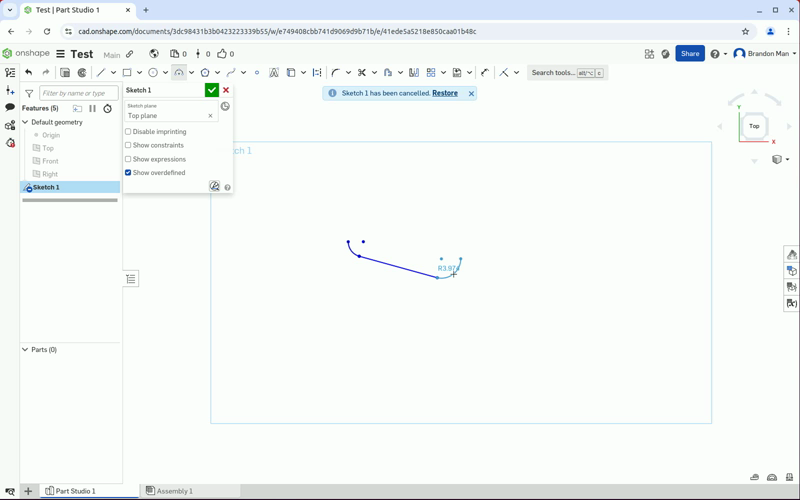
key(esc)
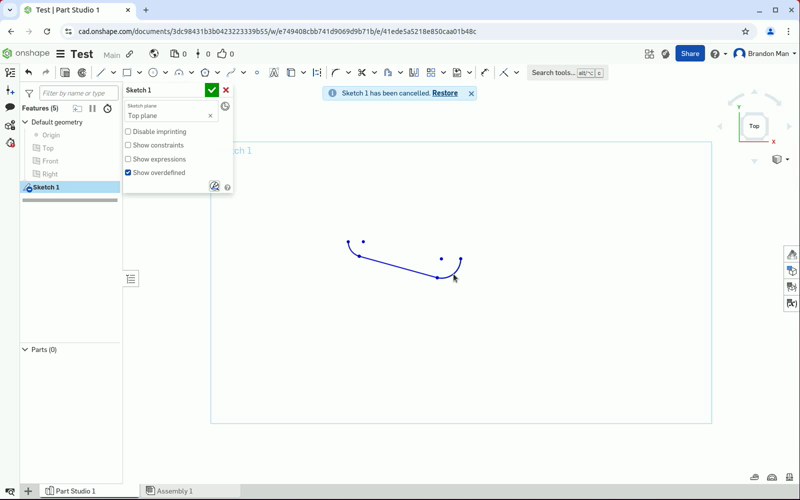
key(l)
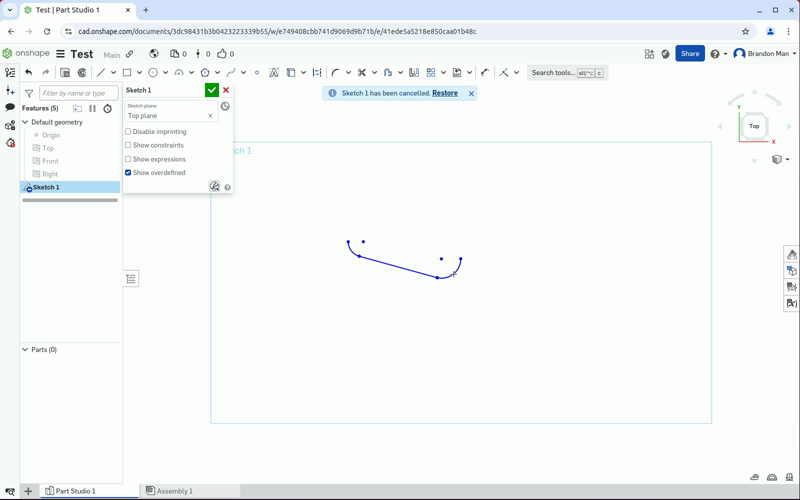
mouse_move(460, 258)
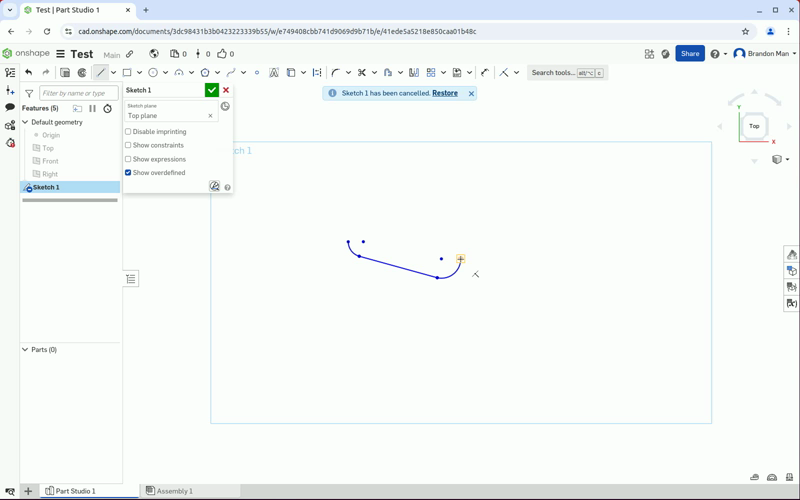
click(460, 258)
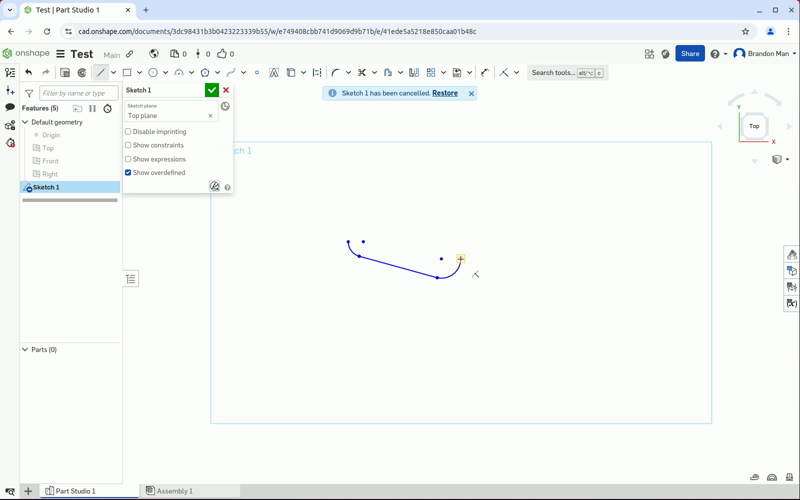
key_down(shift)
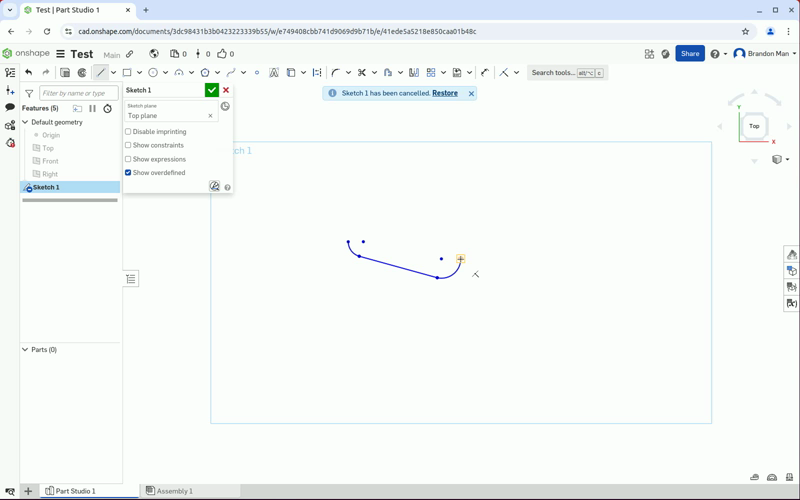
mouse_move(490, 258)
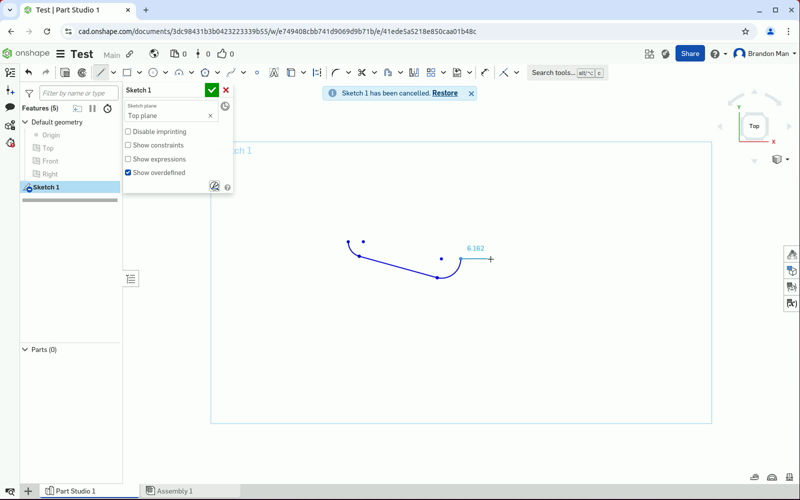
mouse_move(460, 227)
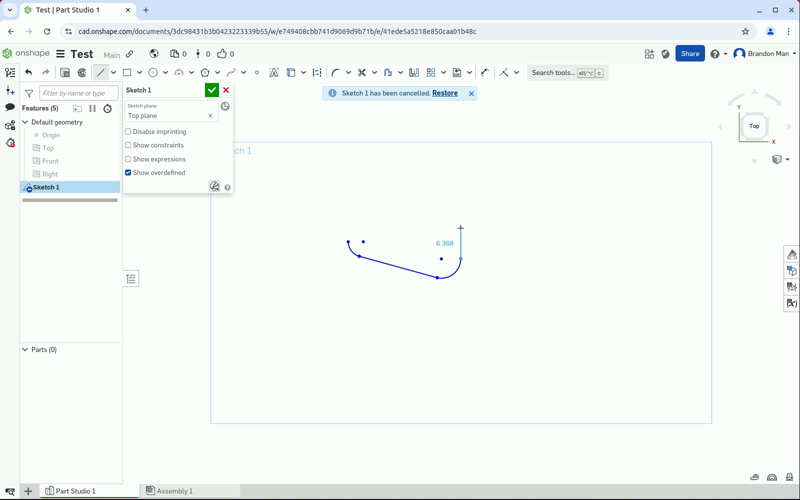
click(460, 227)
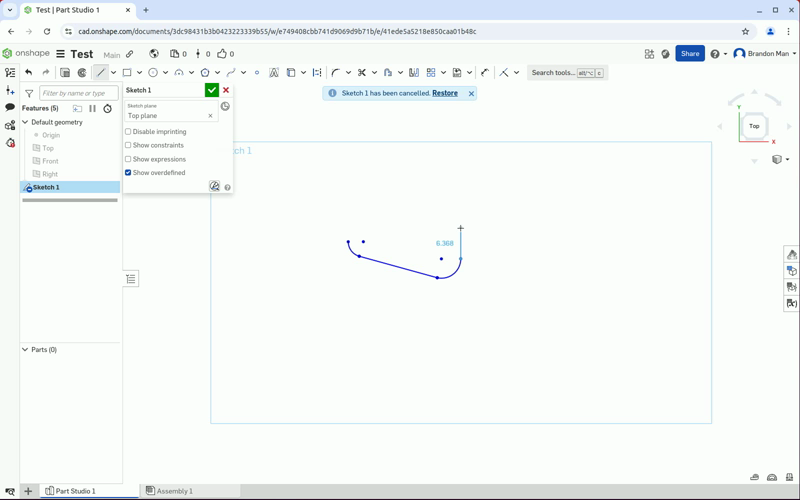
key_up(shift)
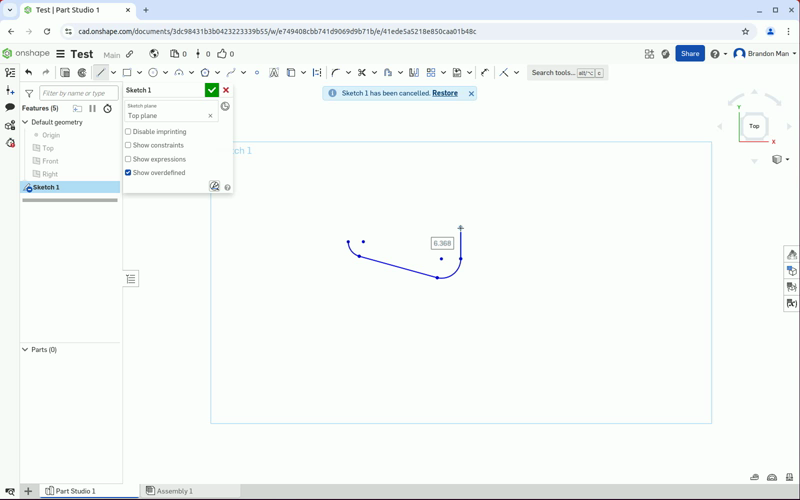
key_down(shift)
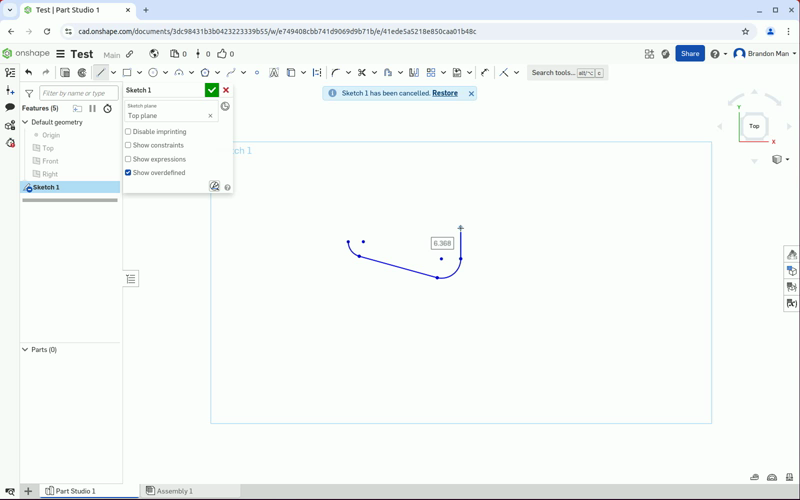
mouse_move(348, 227)
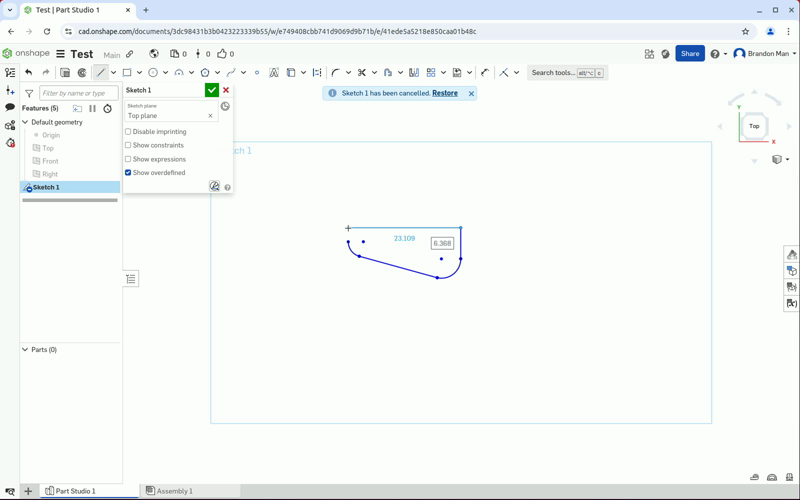
click(348, 227)
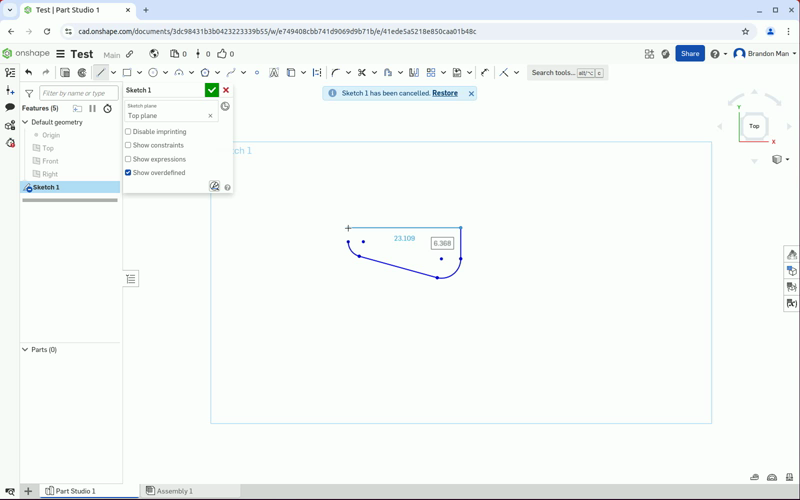
key_up(shift)
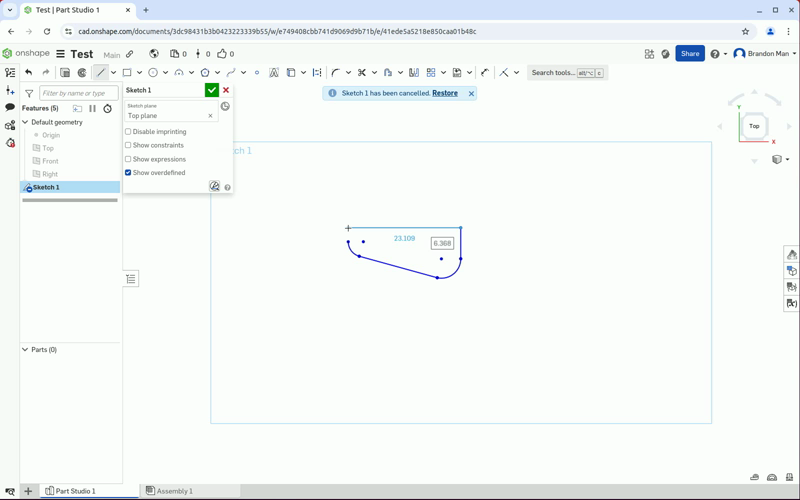
mouse_move(378, 227)
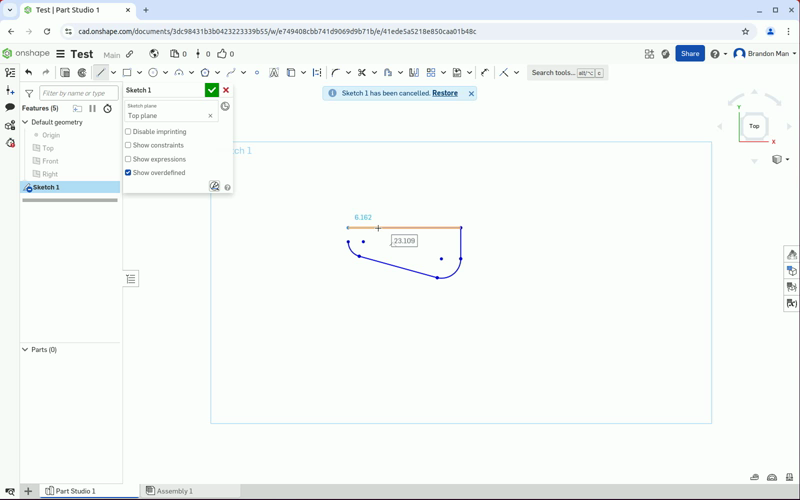
key_down(shift)
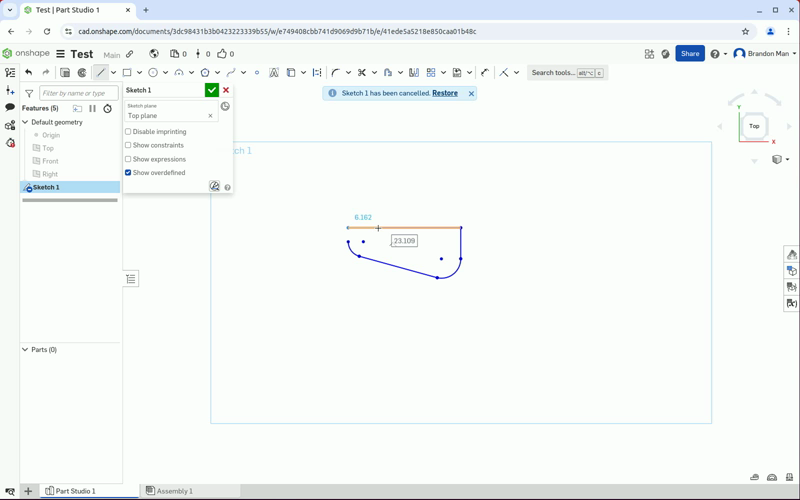
mouse_move(348, 241)
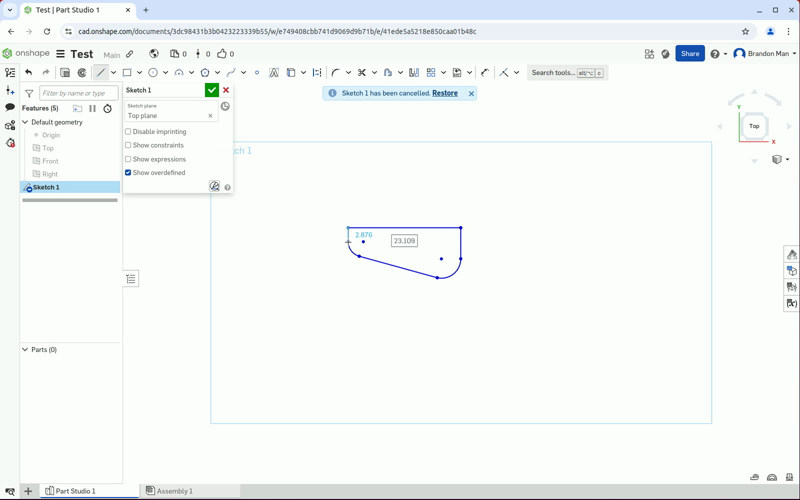
key_up(shift)
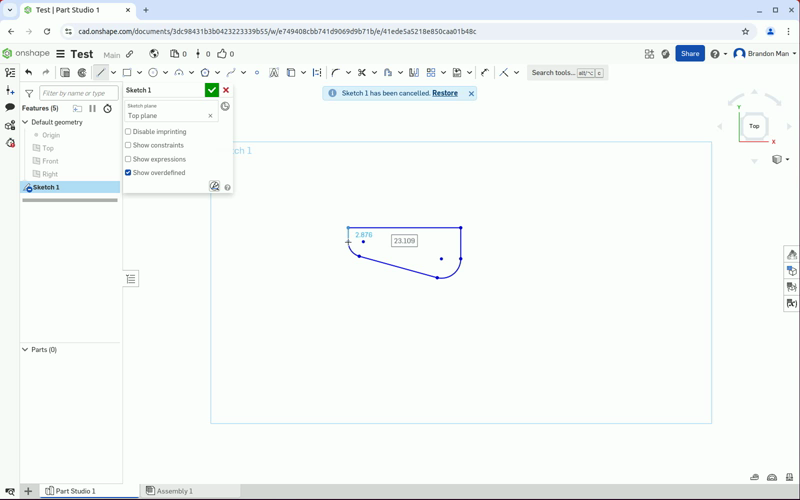
click(348, 241)
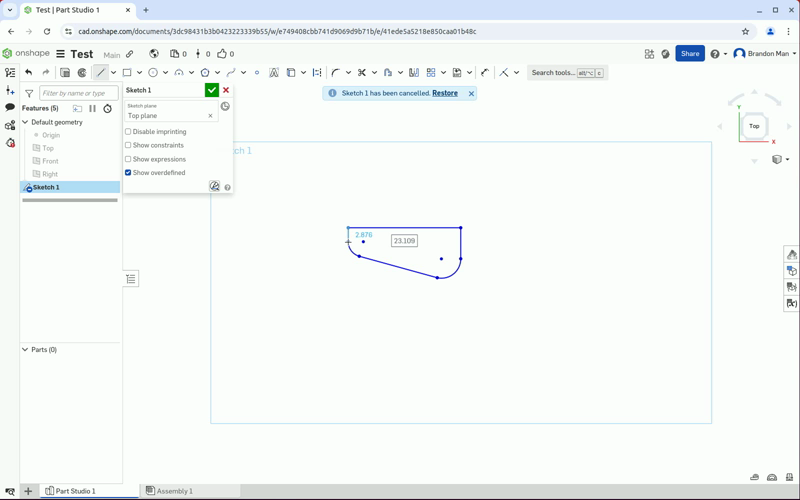
key(esc)
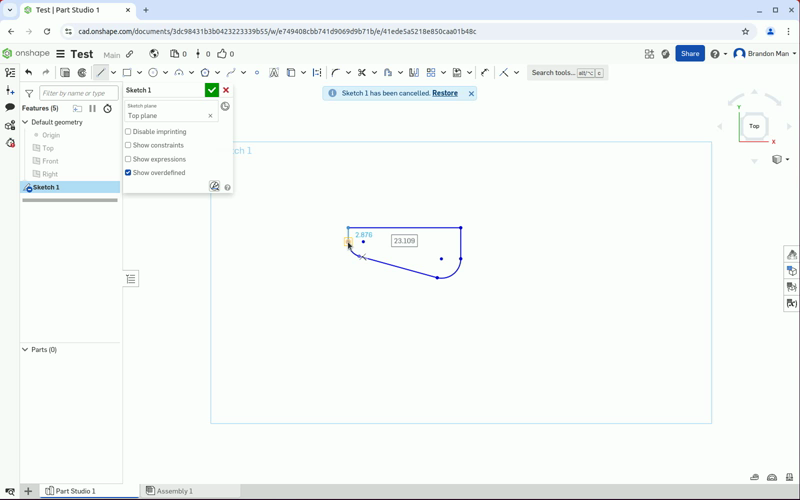
key(c)
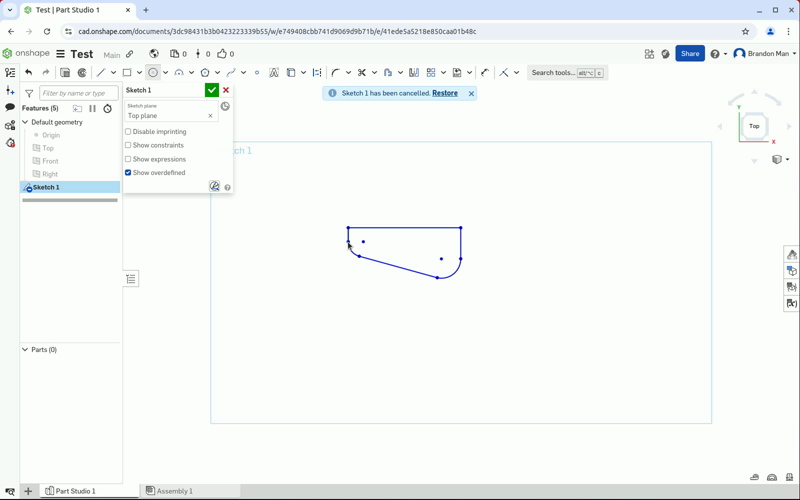
key_down(shift)
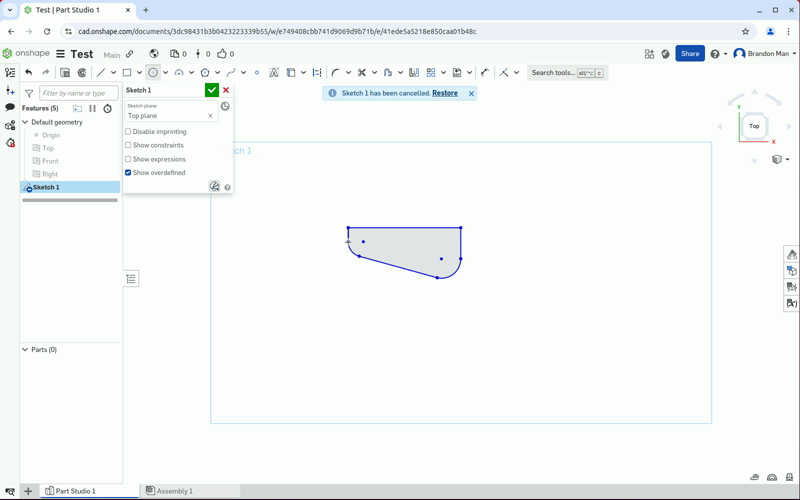
mouse_move(363, 241)
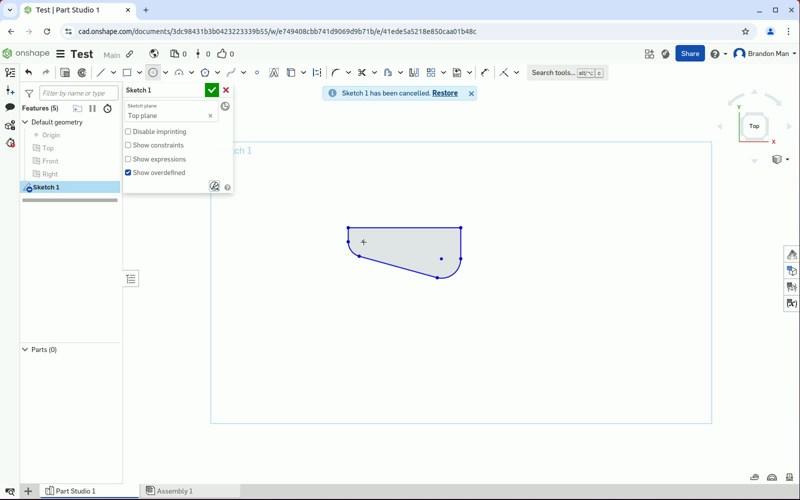
scroll(6)
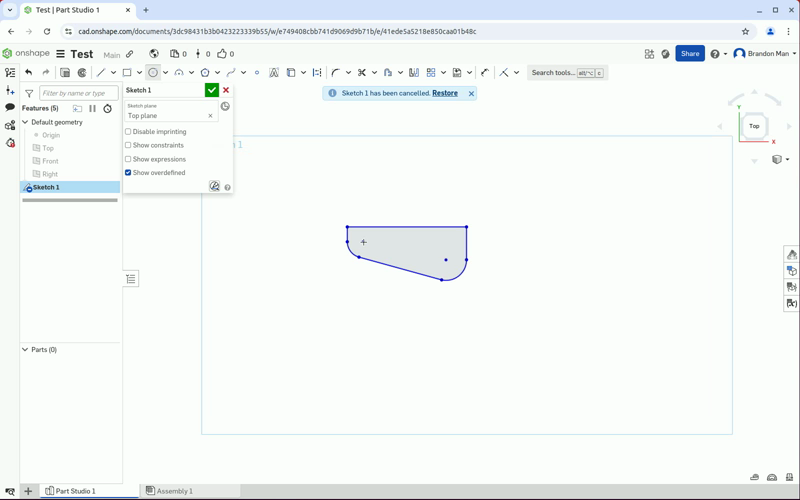
scroll(6)
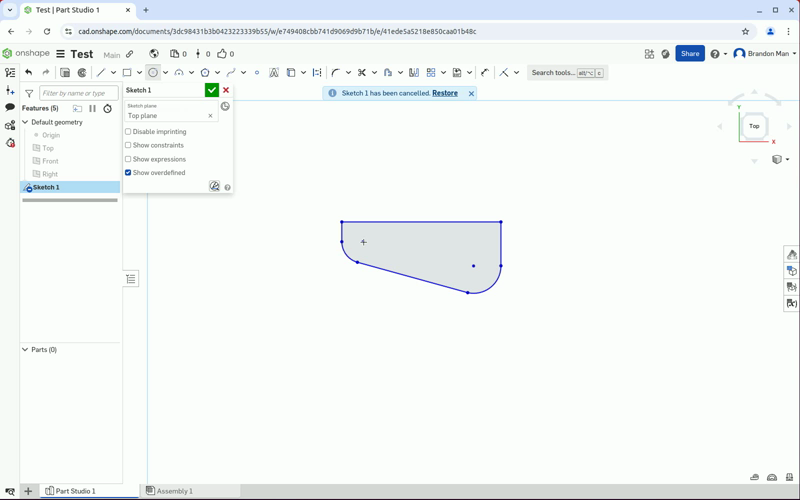
scroll(6)
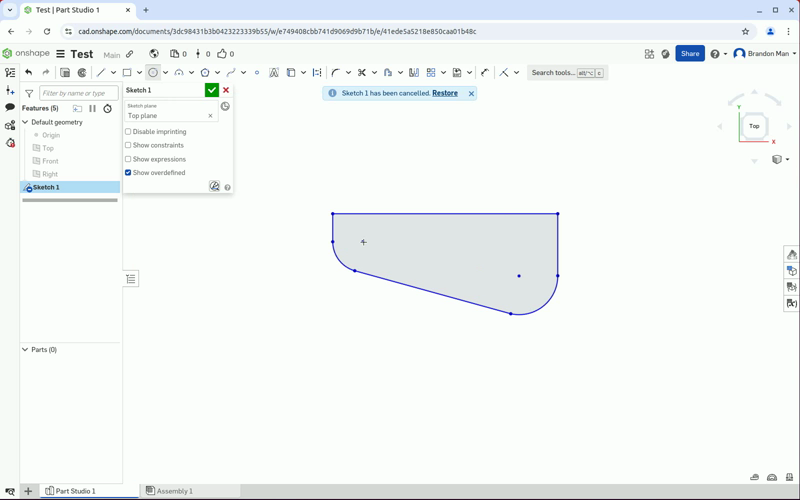
scroll(6)
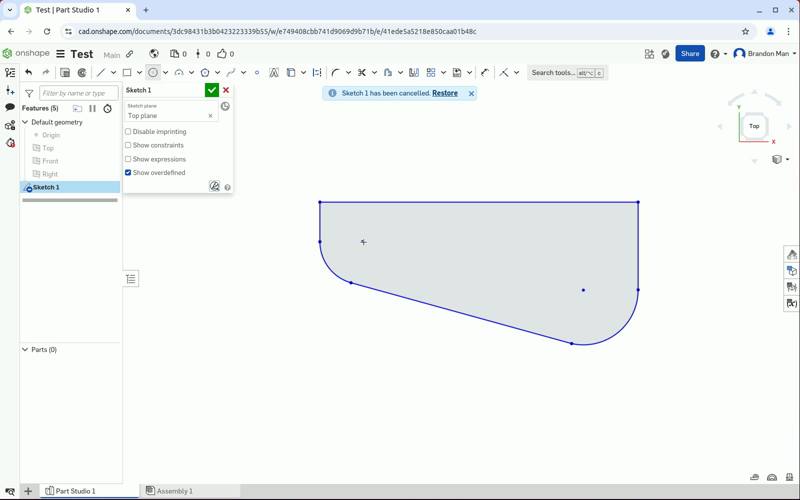
scroll(6)
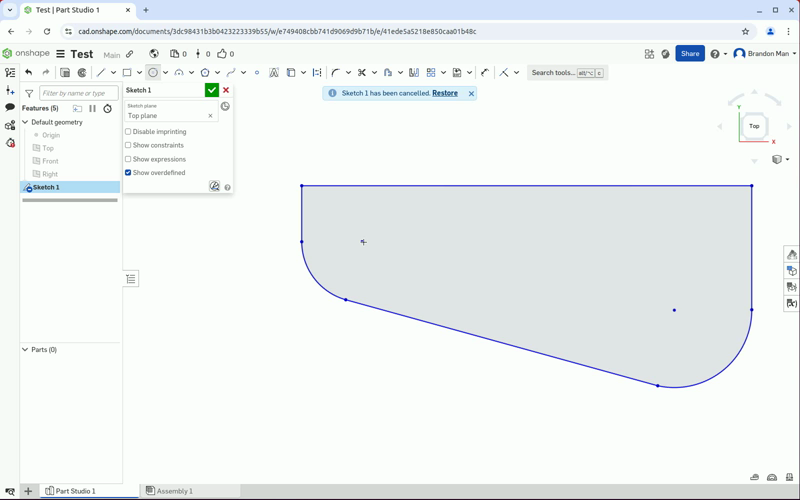
scroll(6)
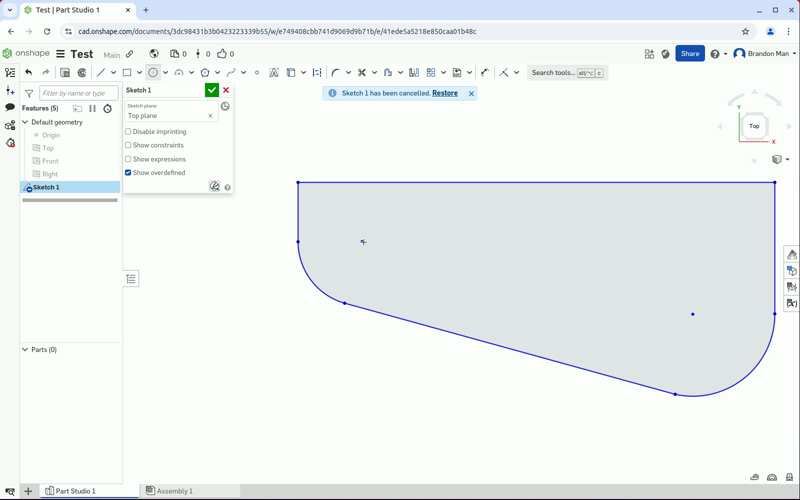
scroll(6)
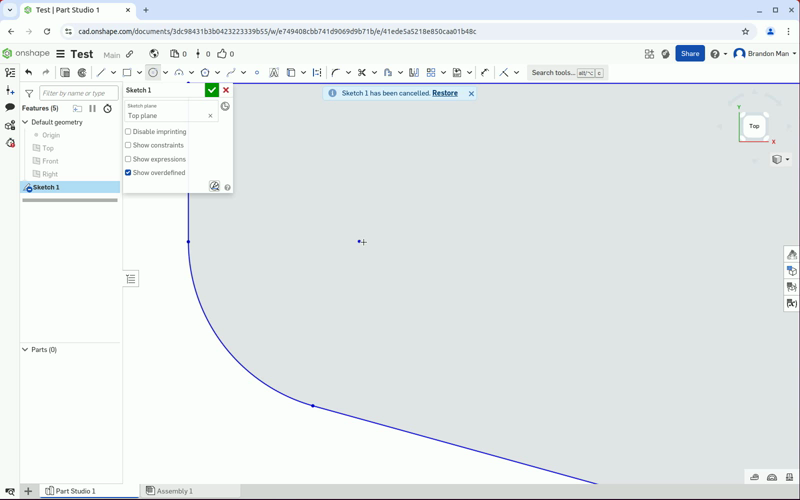
click(363, 241)
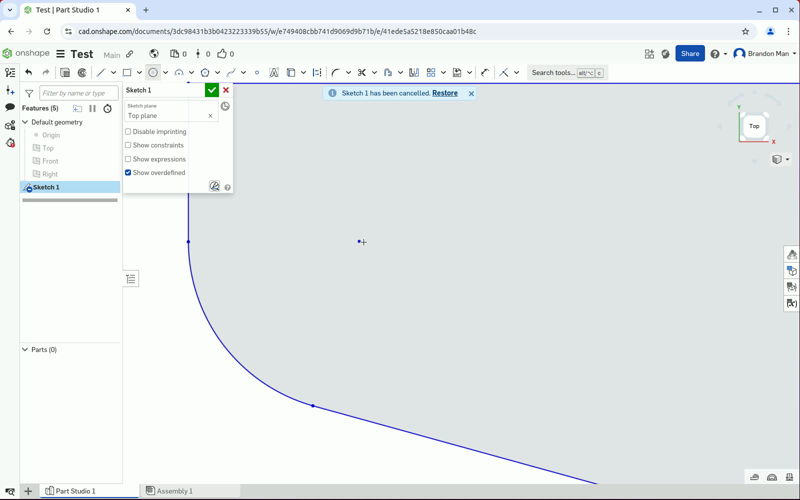
scroll(-6)
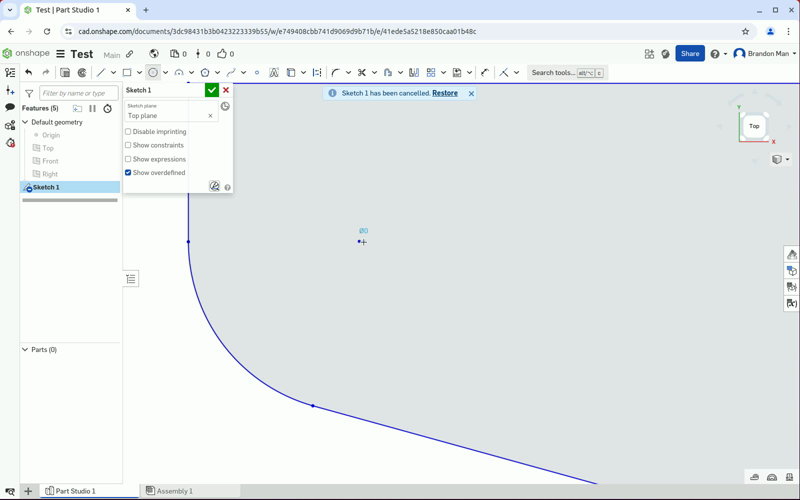
scroll(-6)
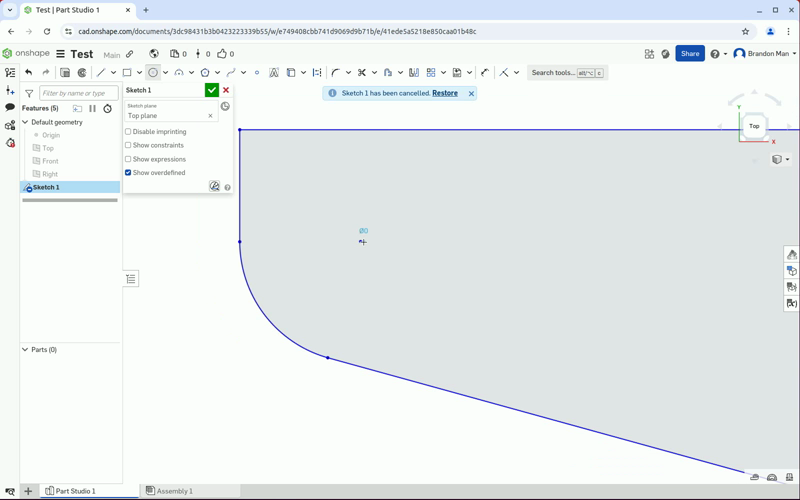
scroll(-6)
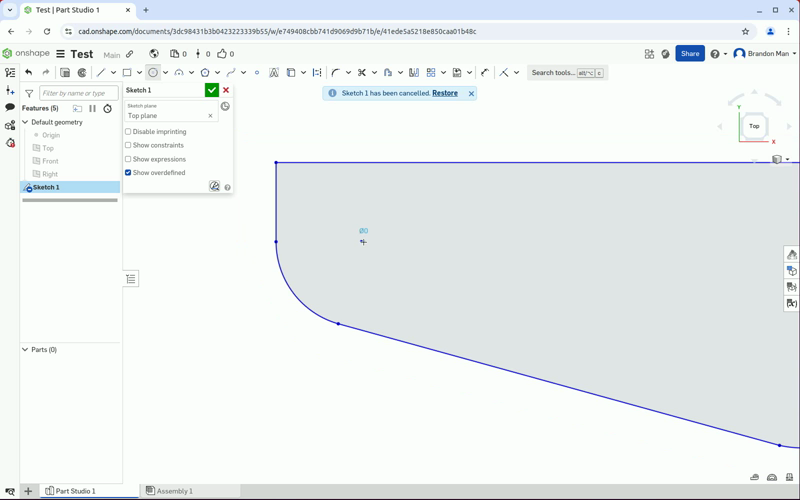
scroll(-6)
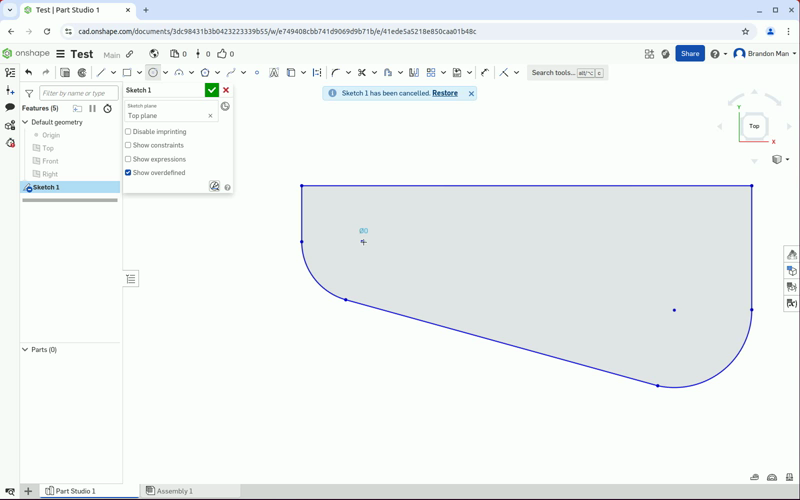
scroll(-6)
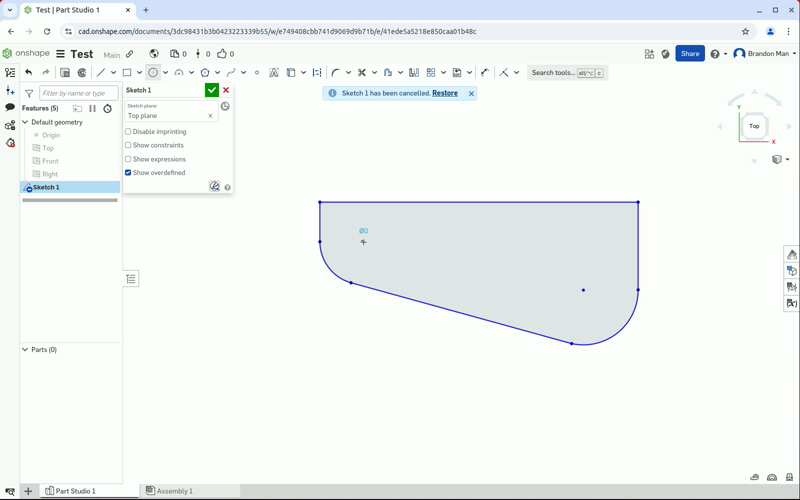
scroll(-6)
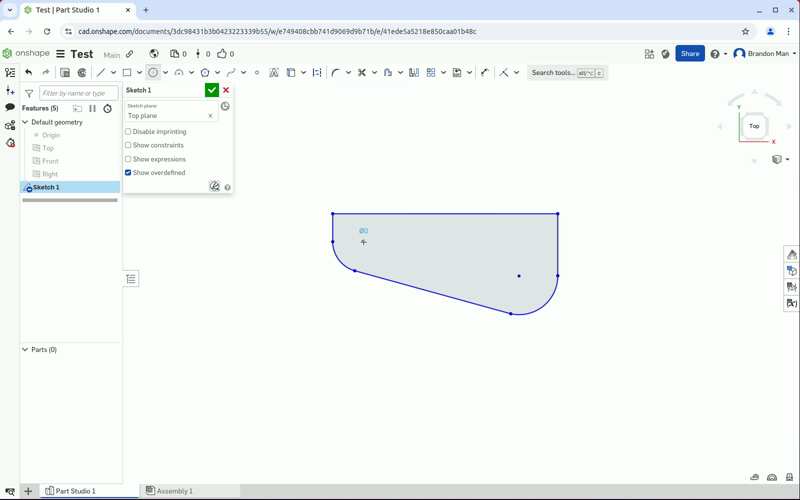
scroll(-6)
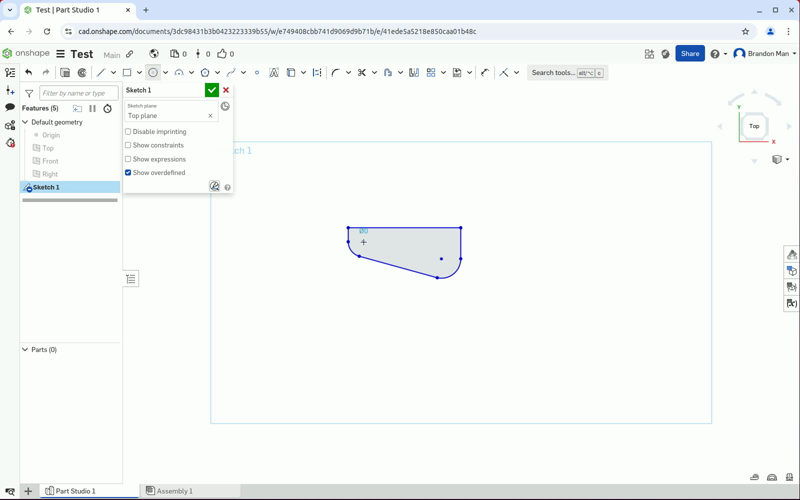
key_up(shift)
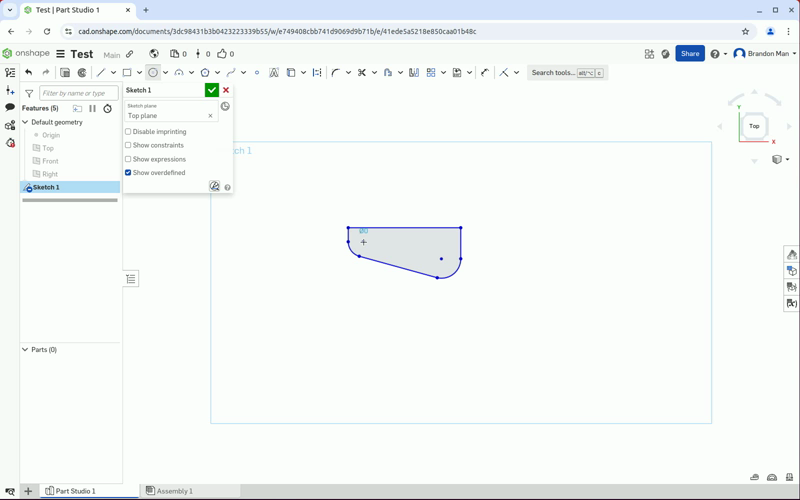
mouse_move(370, 241)
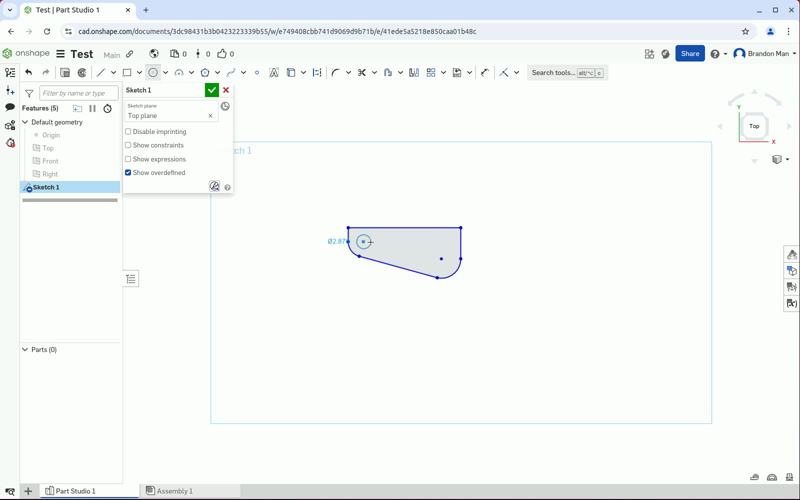
click(370, 241)
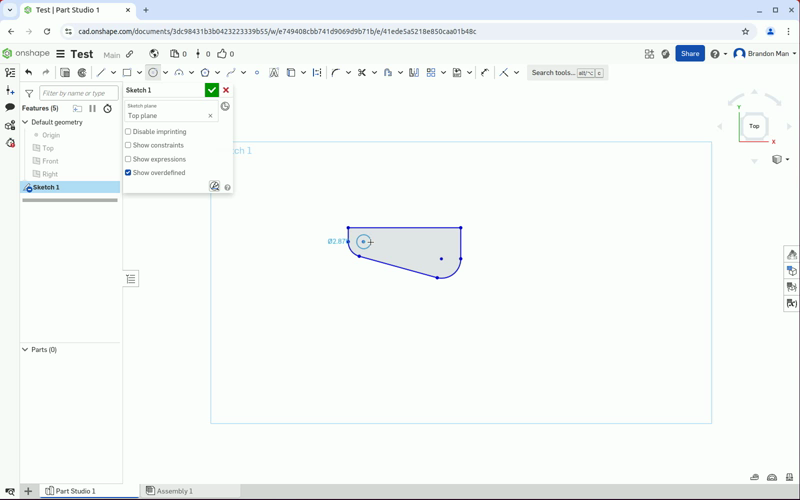
key(esc)
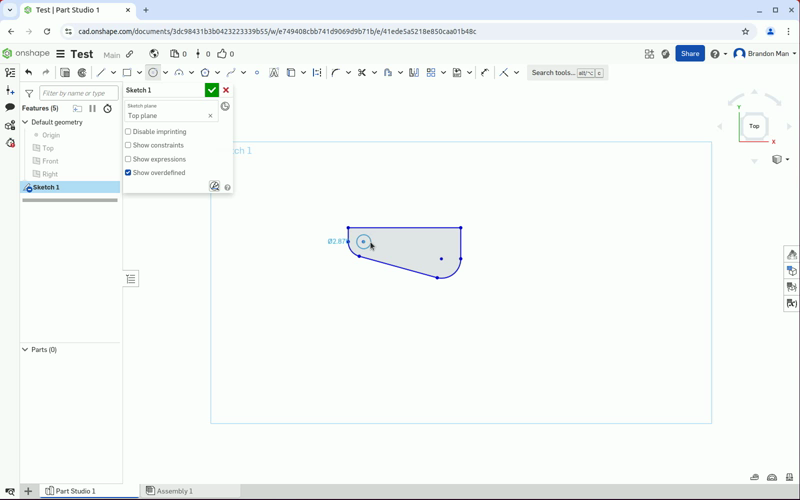
key(c)
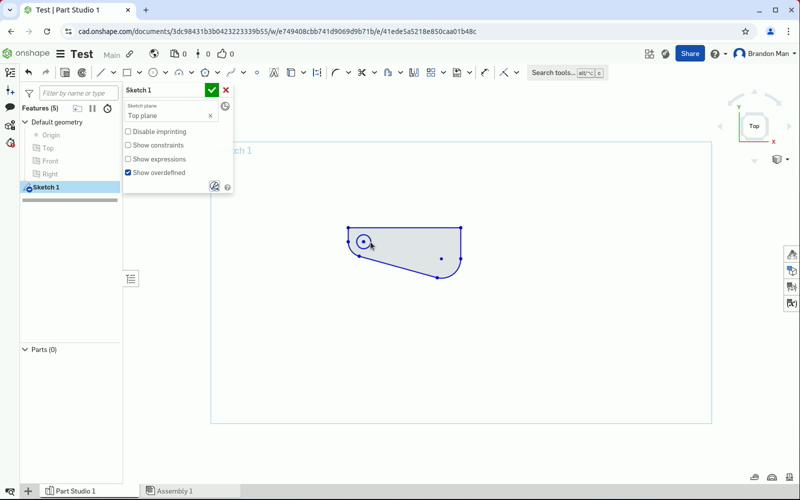
key_down(shift)
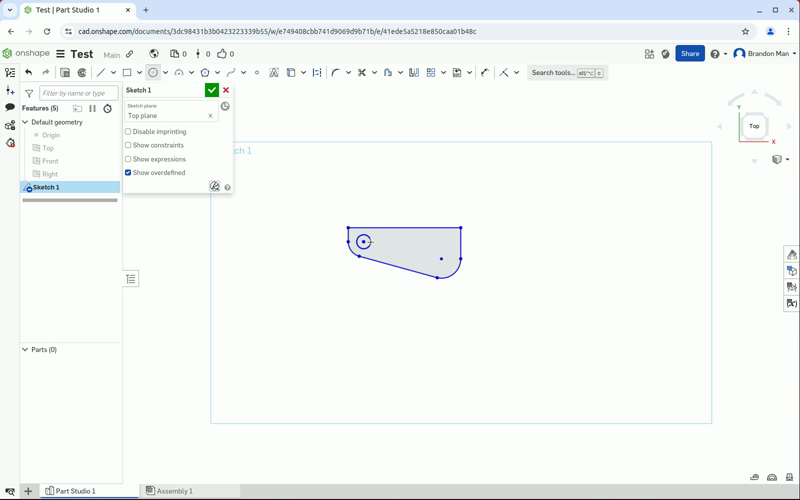
mouse_move(441, 258)
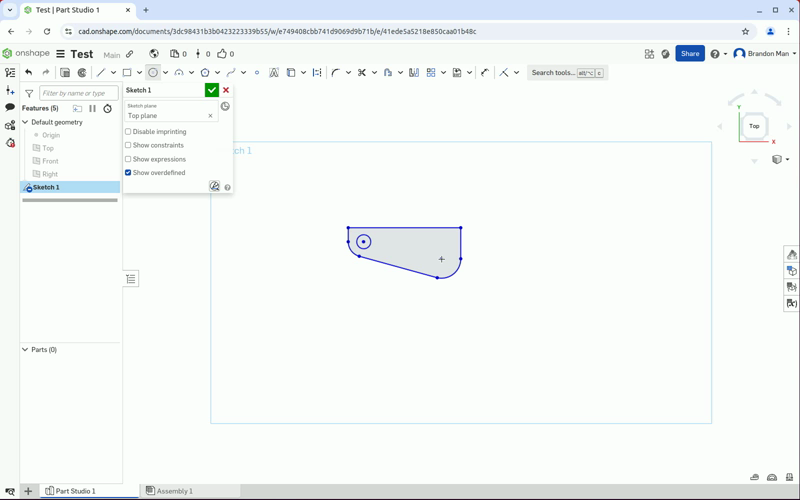
click(441, 258)
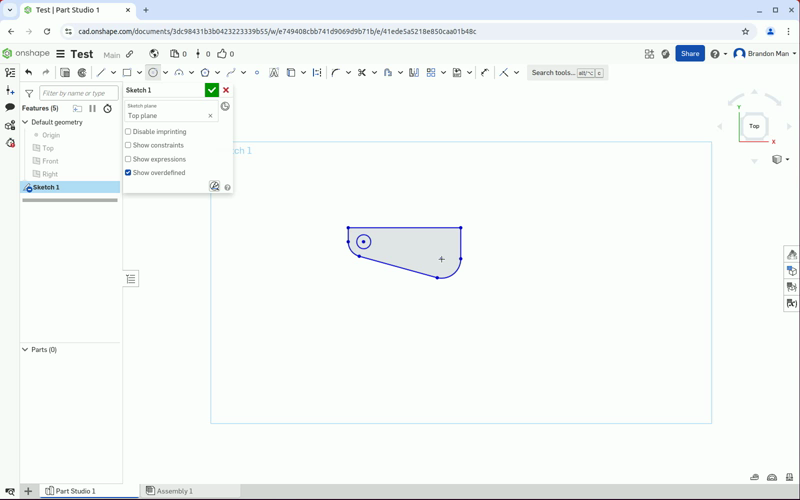
key_up(shift)
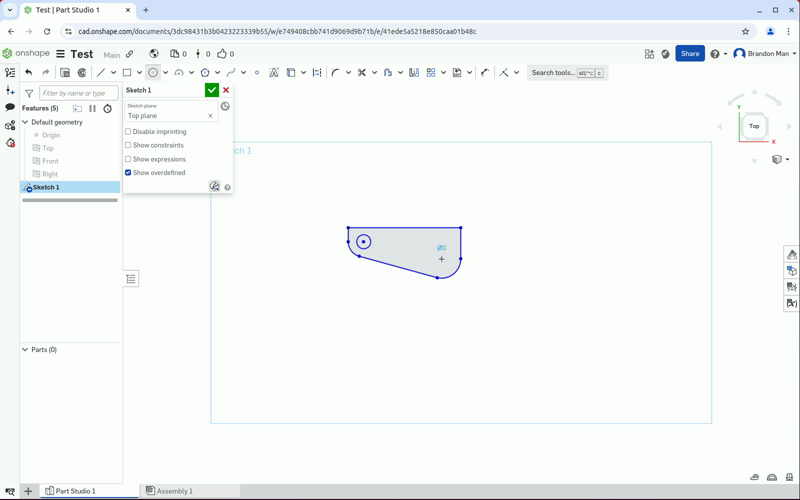
mouse_move(449, 258)
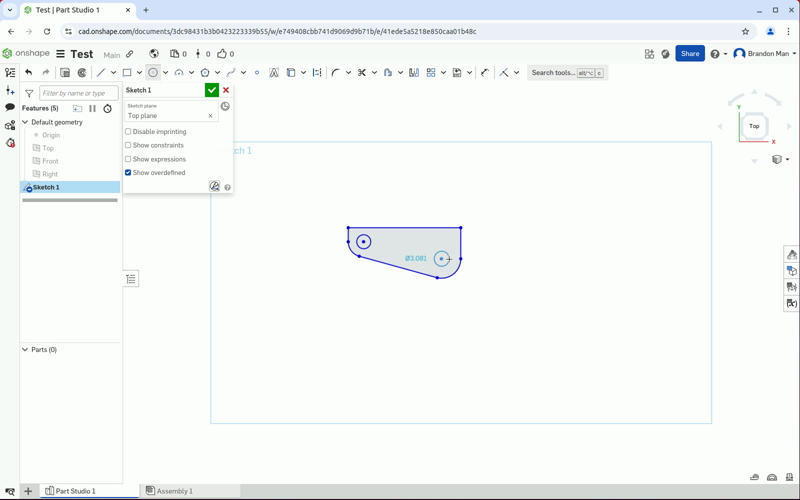
click(449, 258)
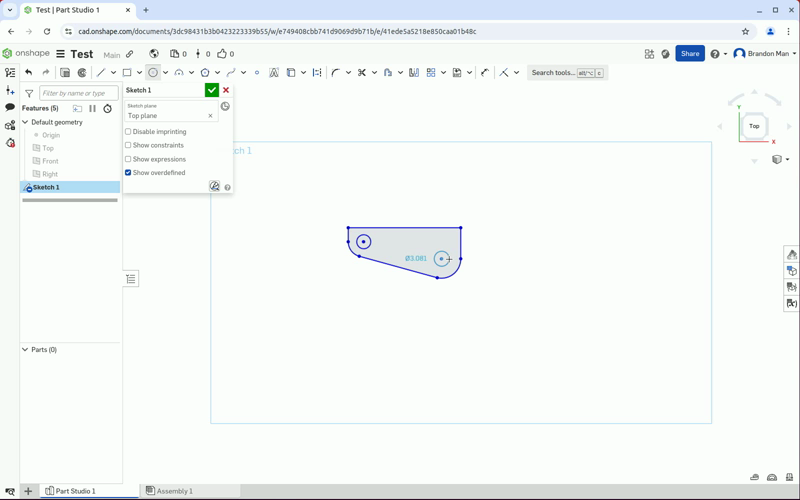
key(esc)
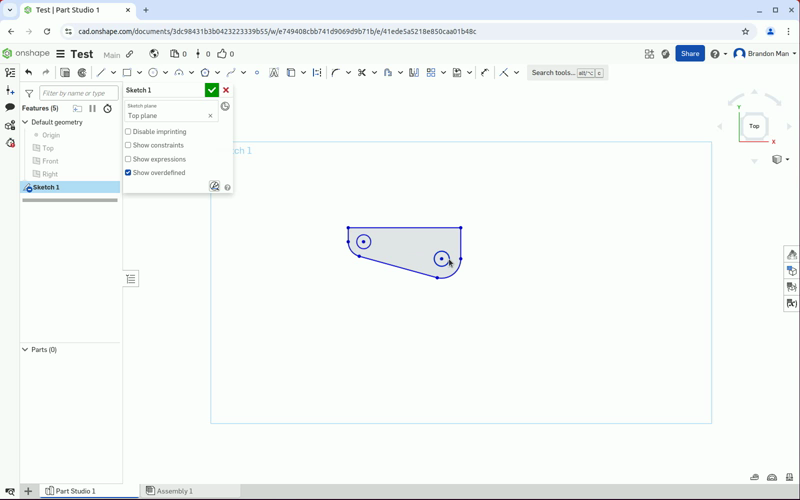
mouse_move(410, 260)
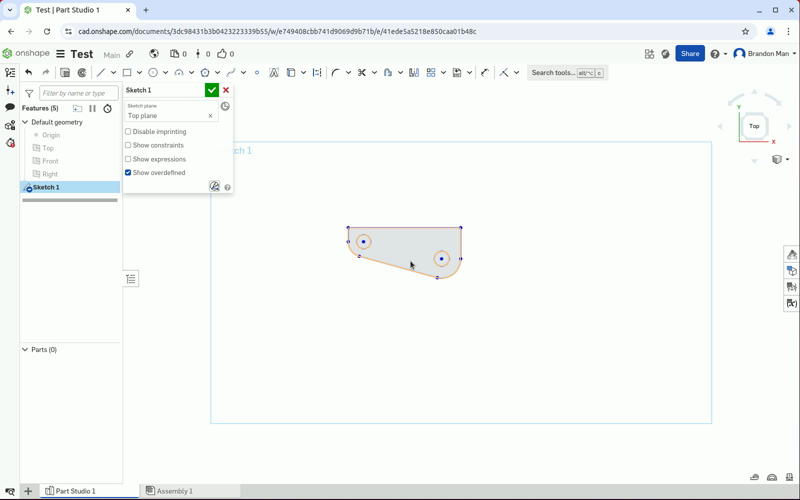
click(410, 260)
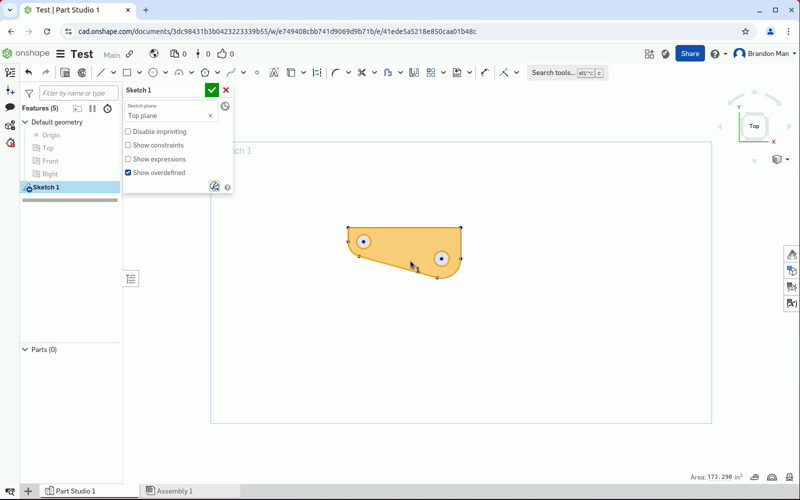
mouse_move(73, 352)
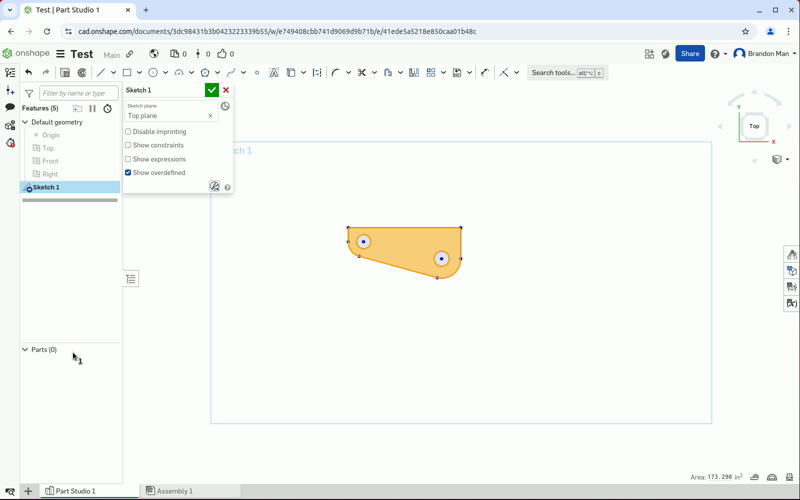
key(shift+y)
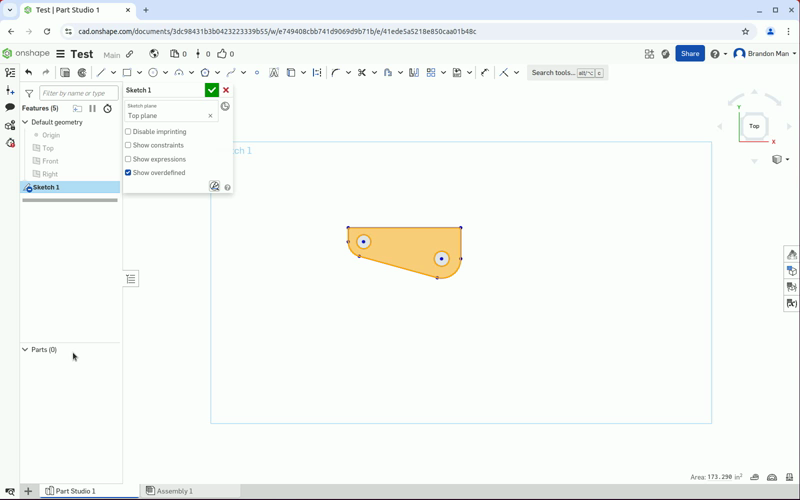
key(shift+e)
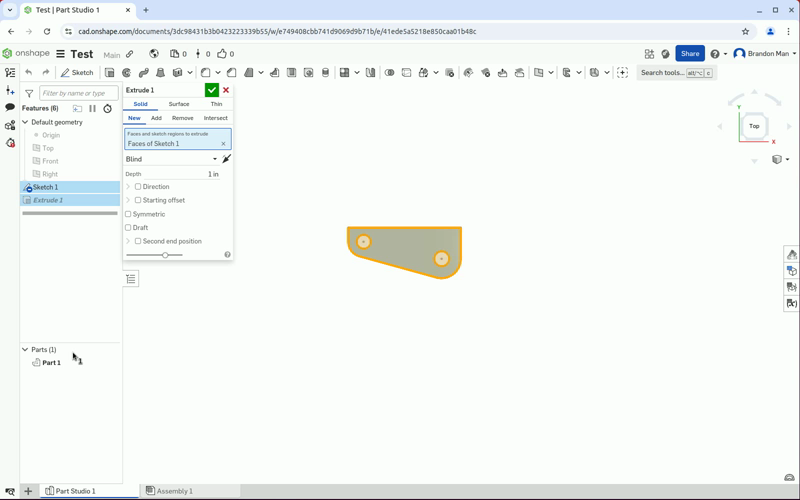
mouse_move(143, 106)
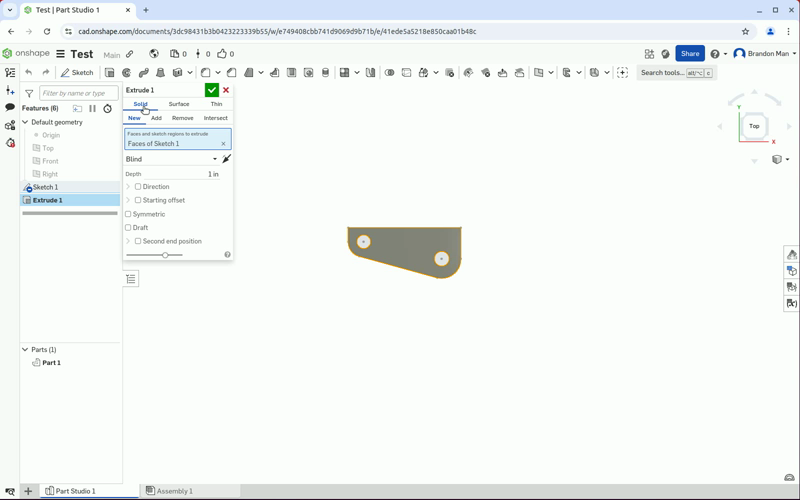
click(143, 106)
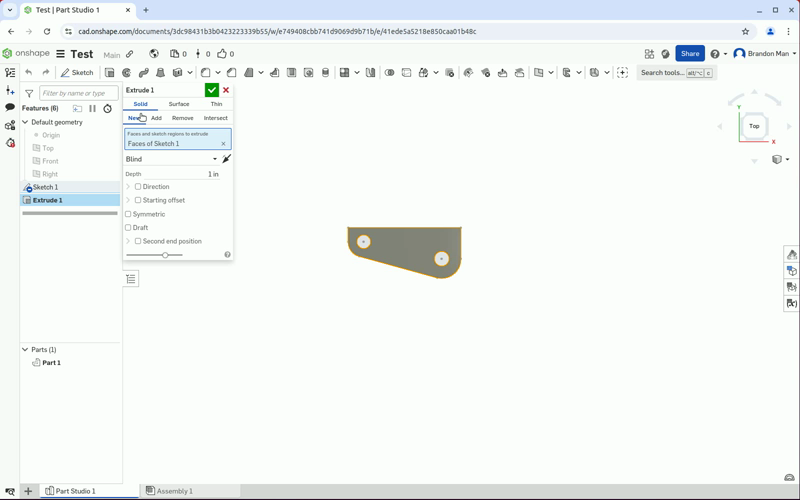
mouse_move(137, 120)
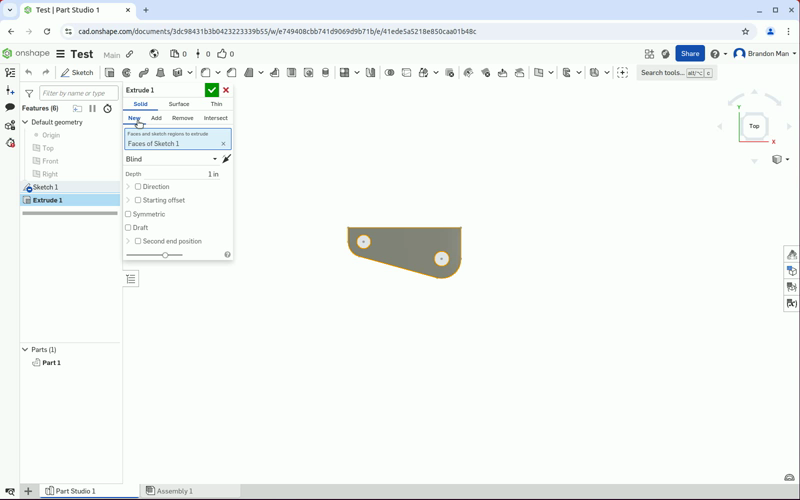
click(137, 120)
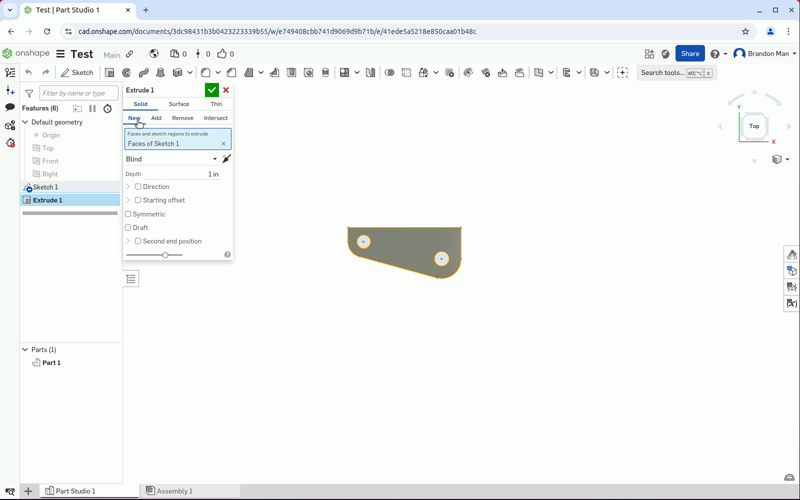
key(tab, 4)
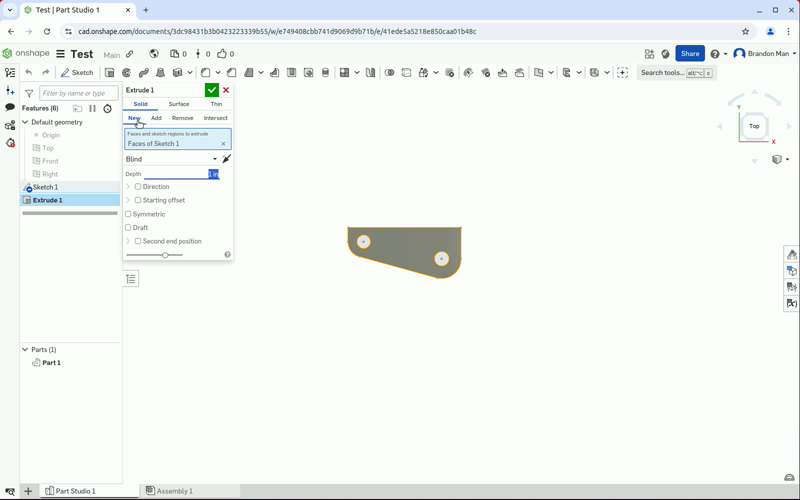
text(3.129)
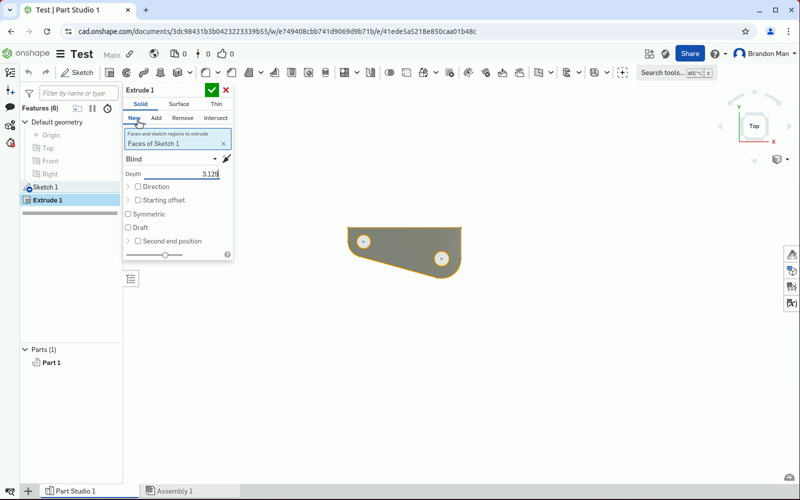
key(enter)
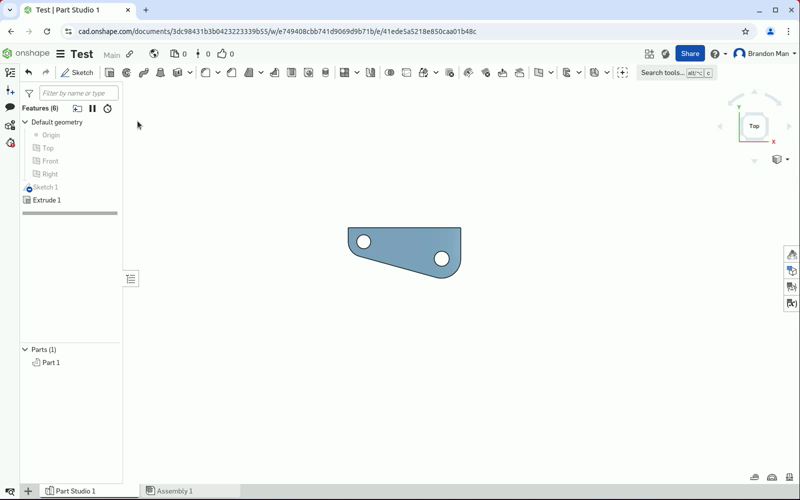
key(shift+h)
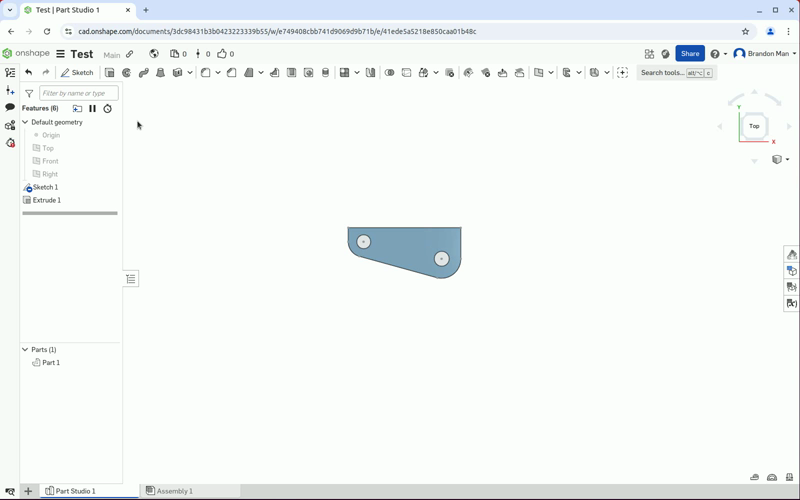
key(shift+h)
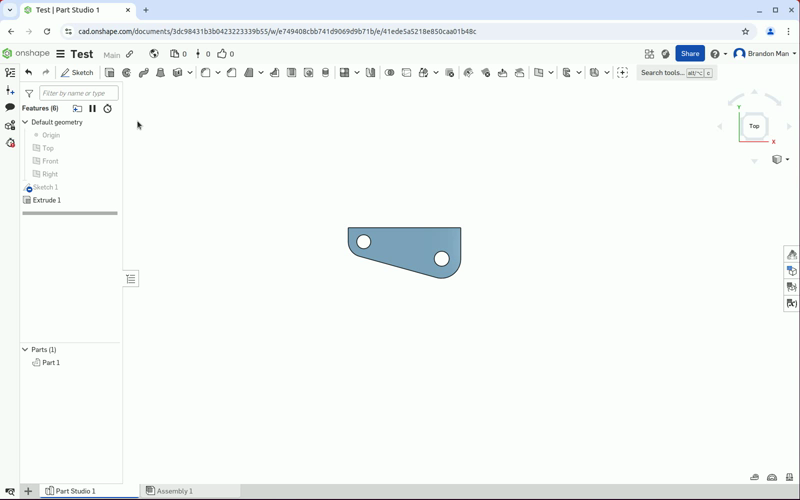
mouse_move(73, 189)
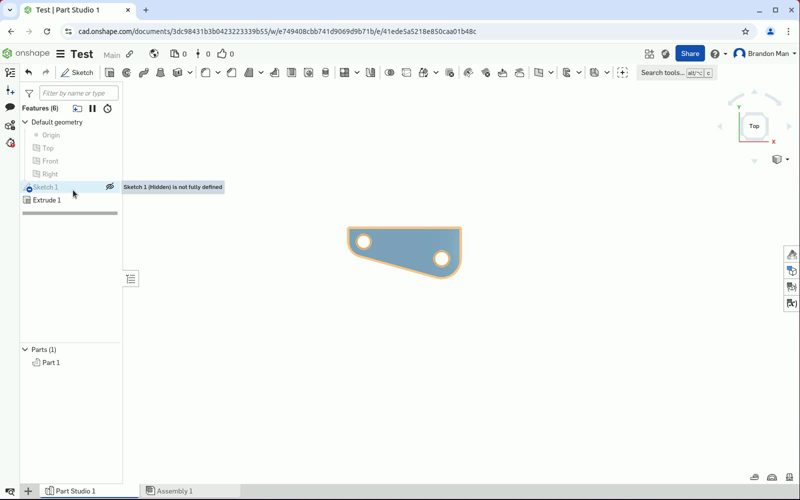
click(73, 189)
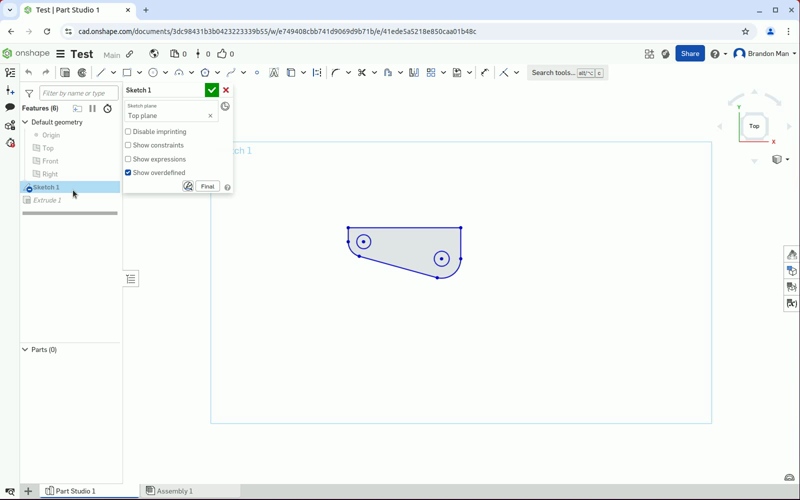
mouse_move(229, 92)
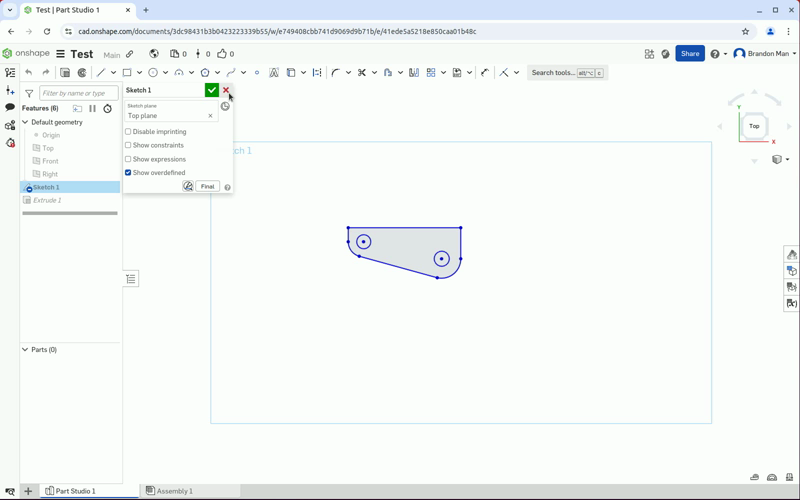
click(229, 92)
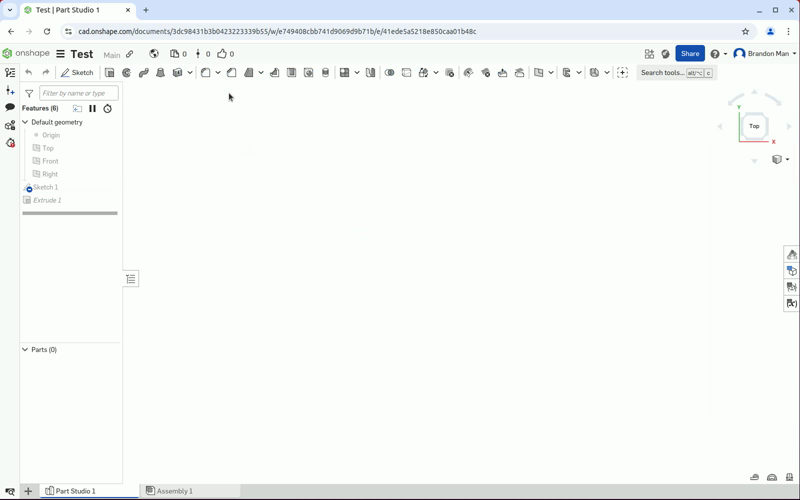
mouse_move(73, 352)
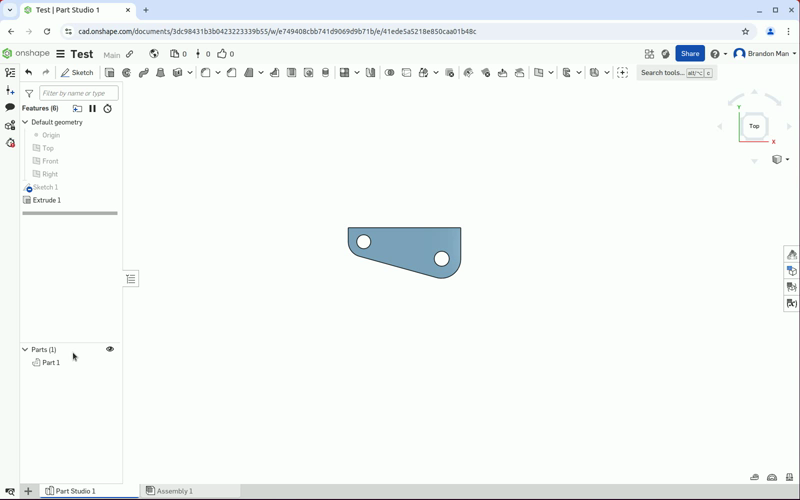
key(y)
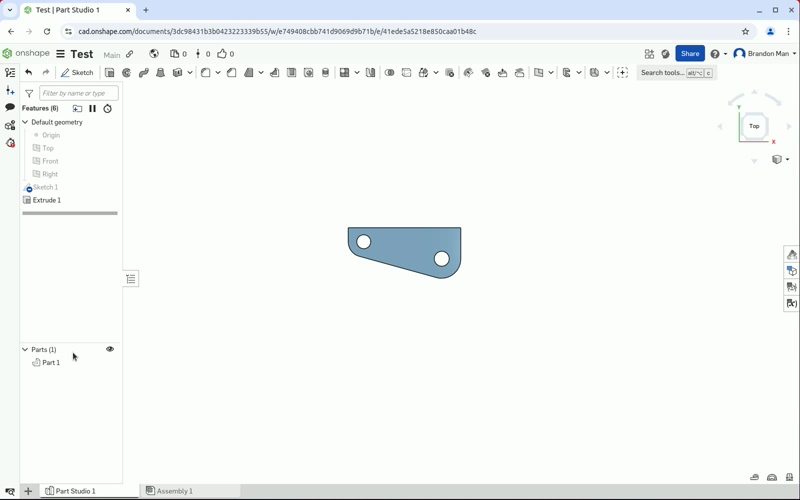
key(shift+p)
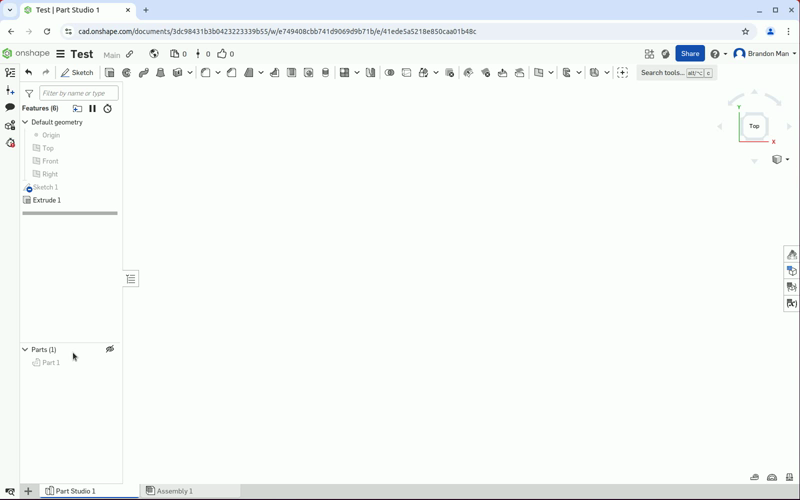
key(space)
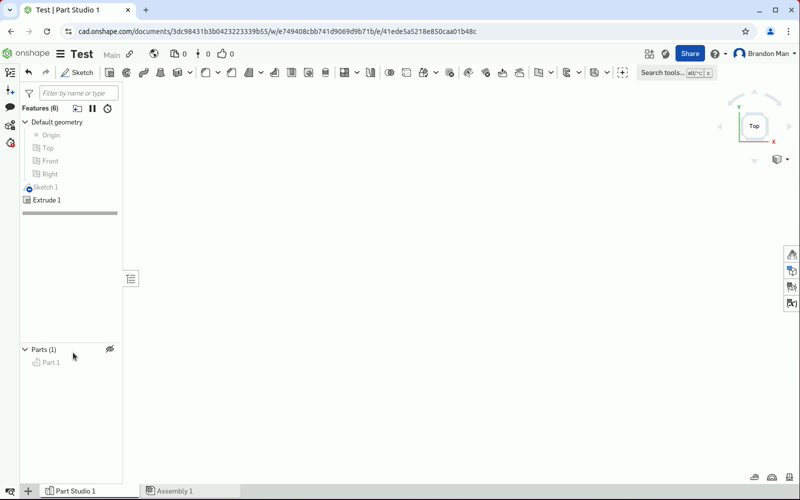
key_down(shift)
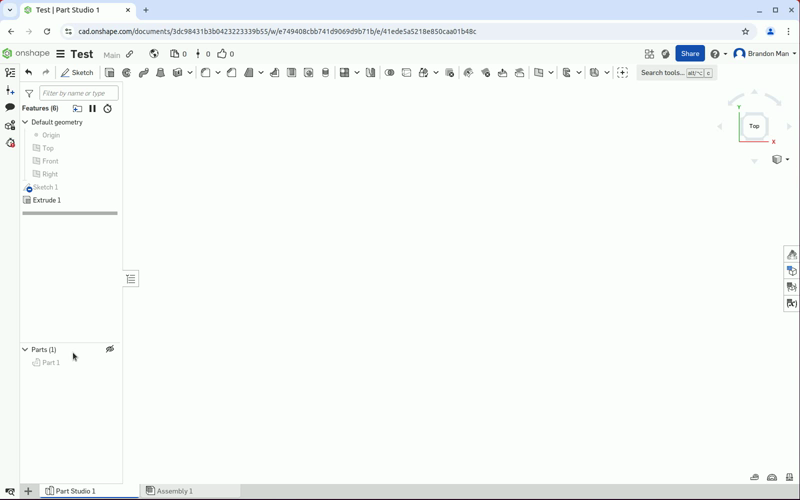
key(up)
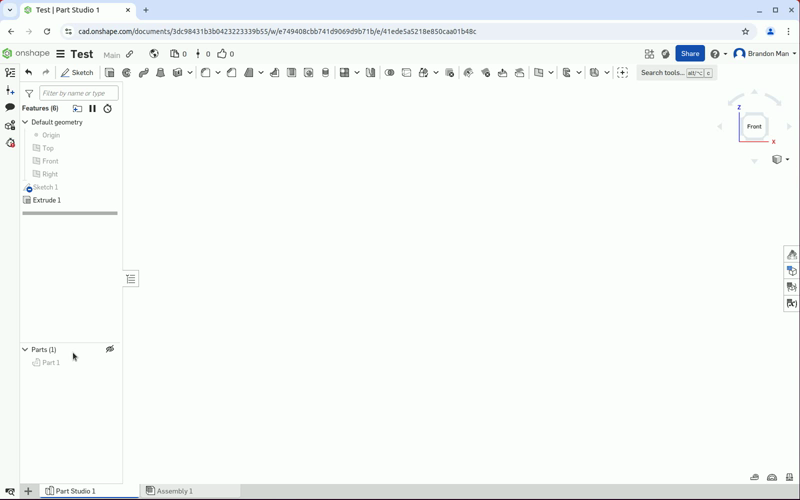
key_up(shift)
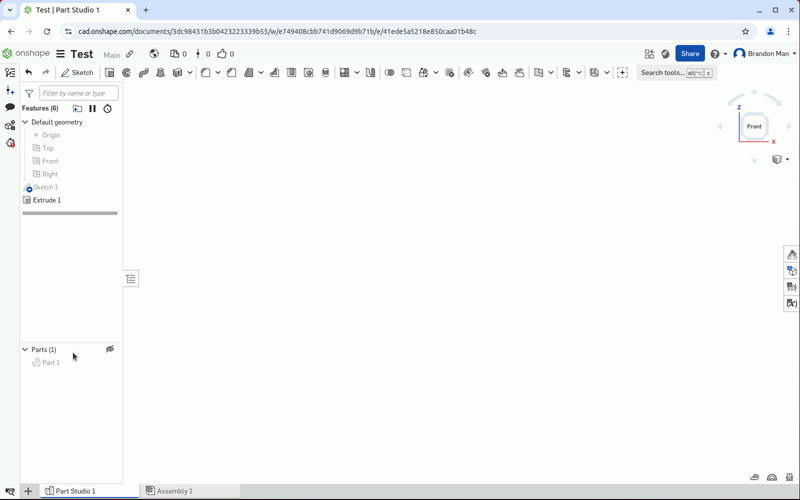
mouse_move(73, 352)
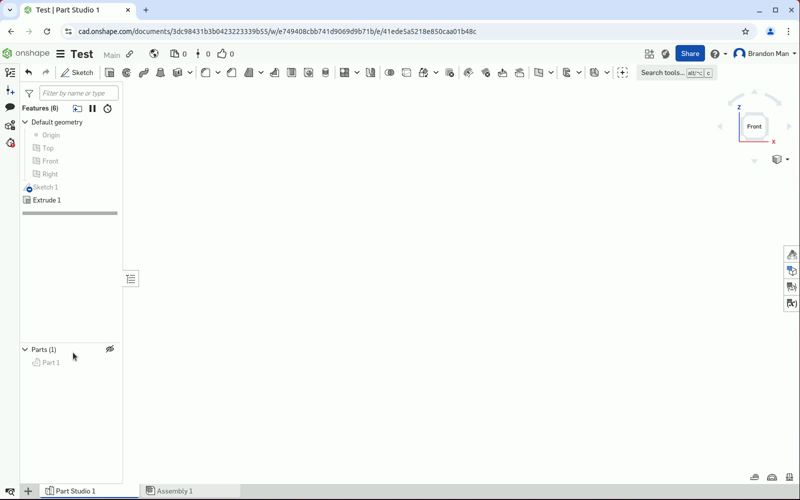
key(shift+y)
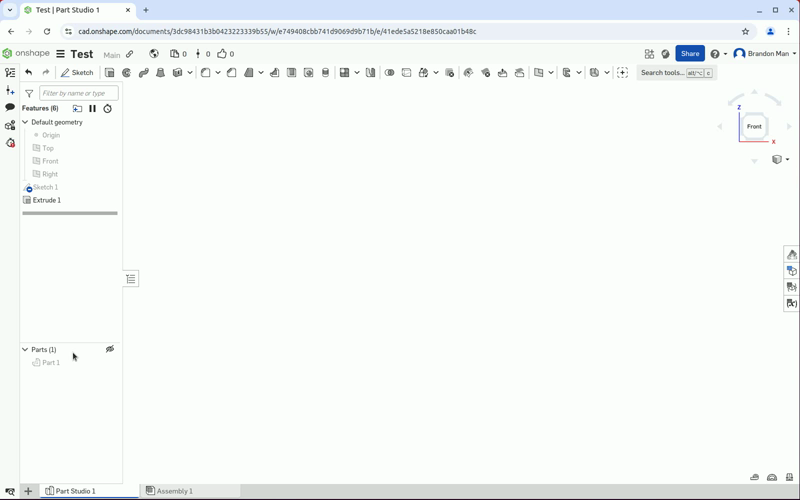
key(shift+s)
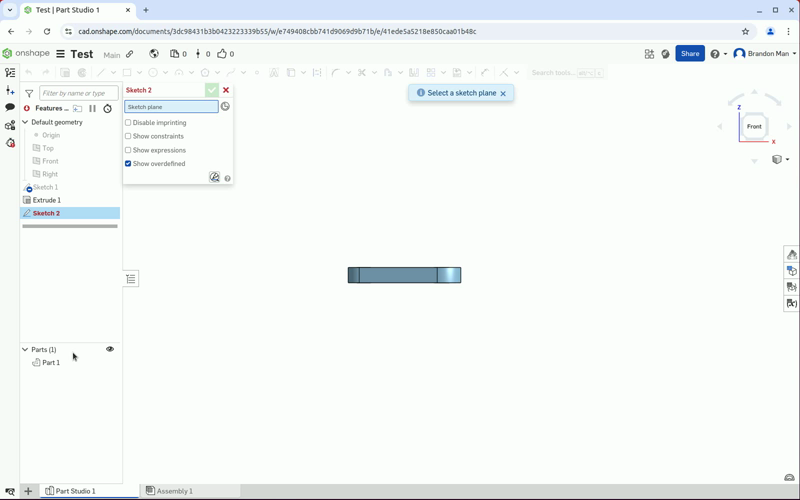
mouse_move(73, 163)
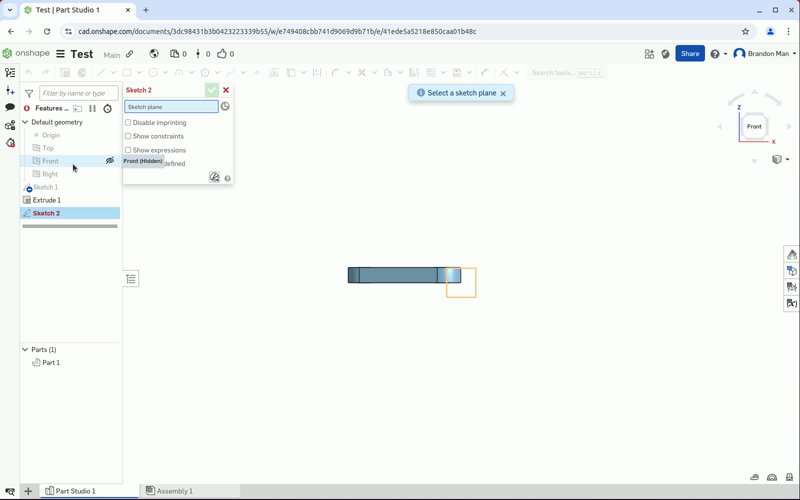
click(73, 163)
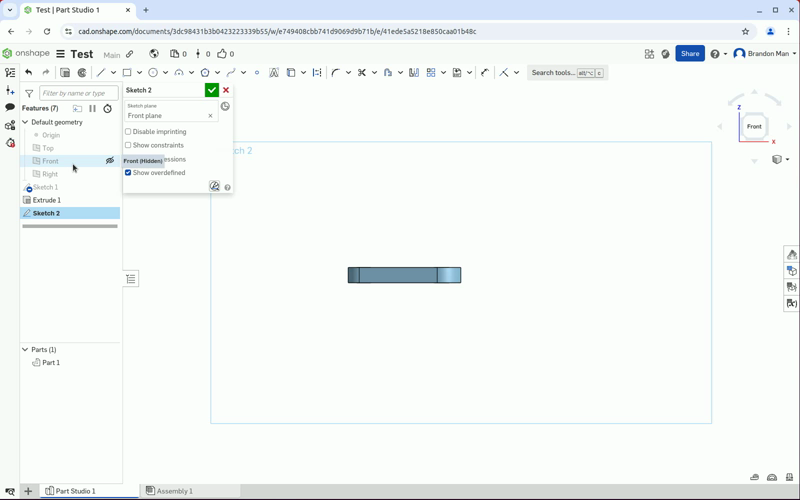
mouse_move(73, 352)
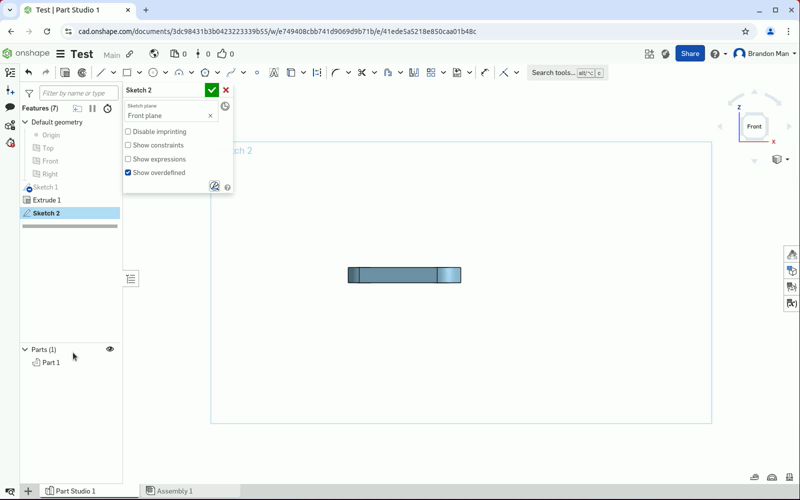
key(y)
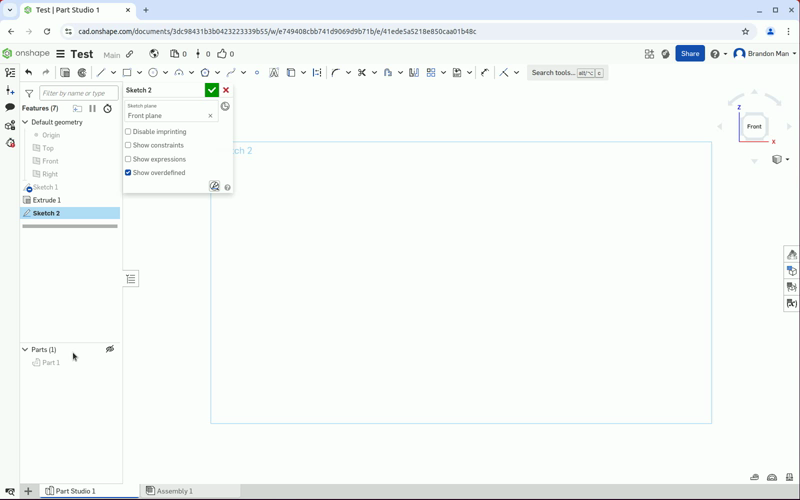
key(l)
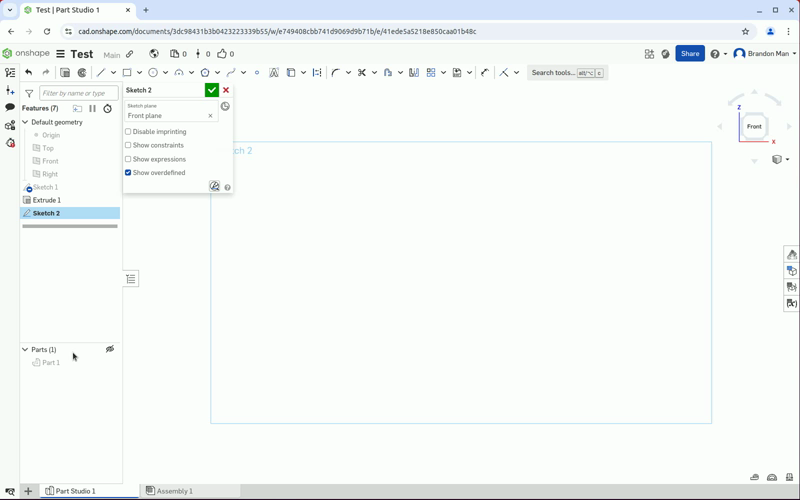
key_down(shift)
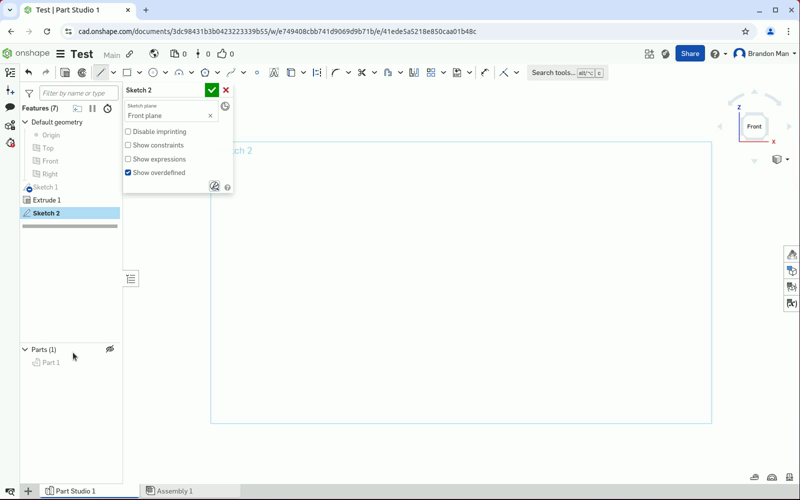
mouse_move(380, 282)
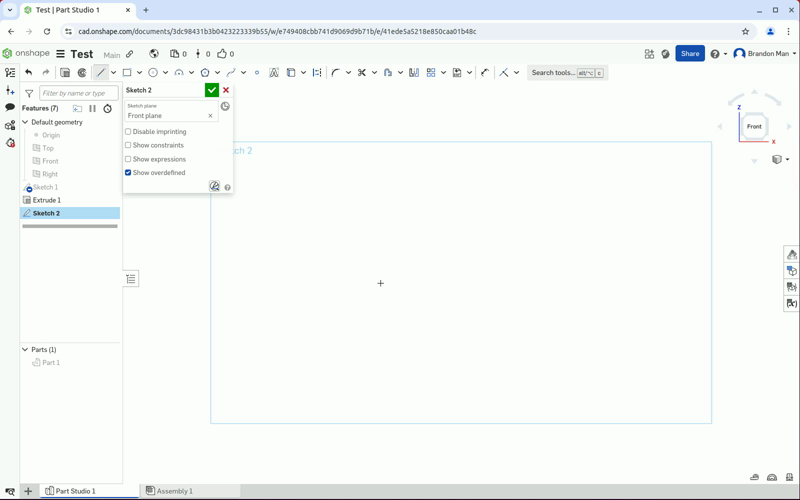
click(380, 282)
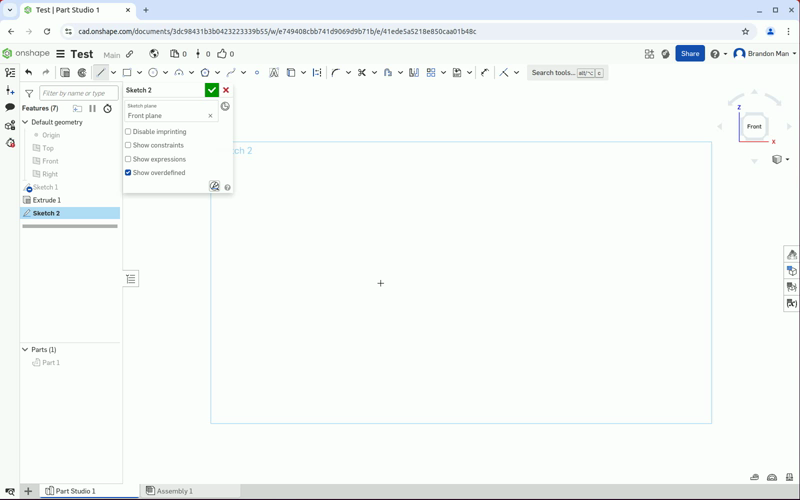
key_up(shift)
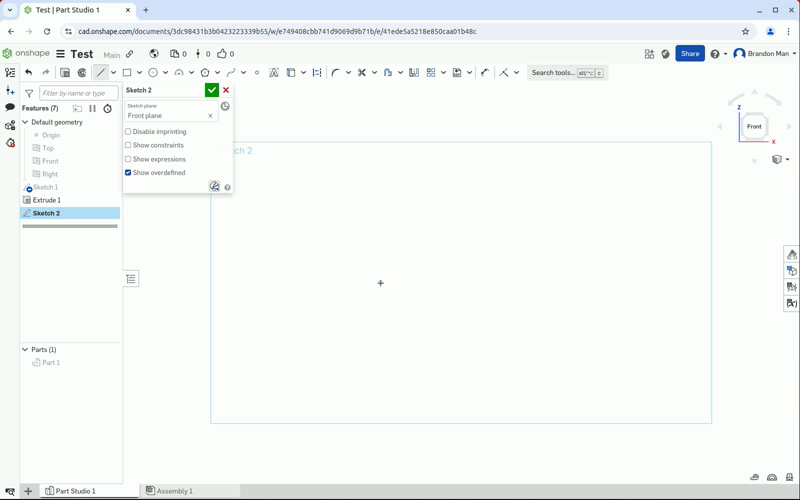
key_down(shift)
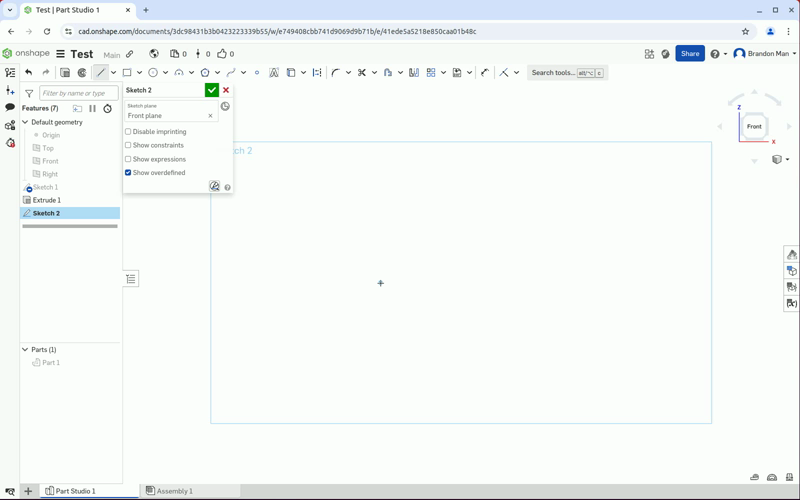
mouse_move(461, 282)
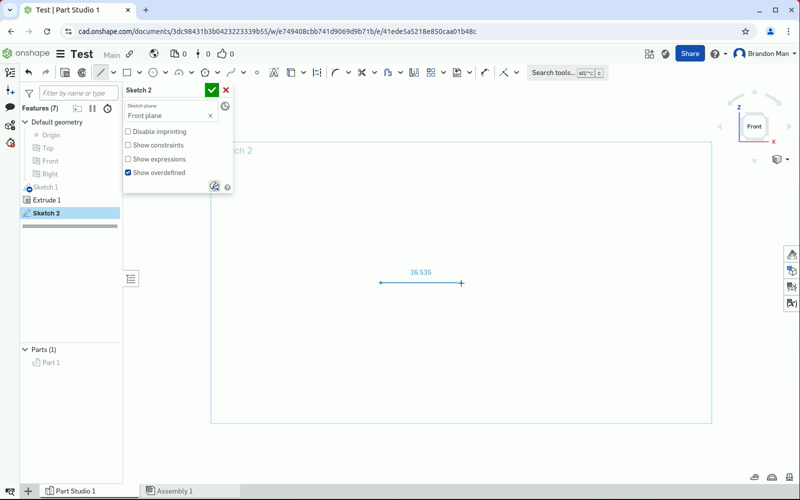
click(461, 282)
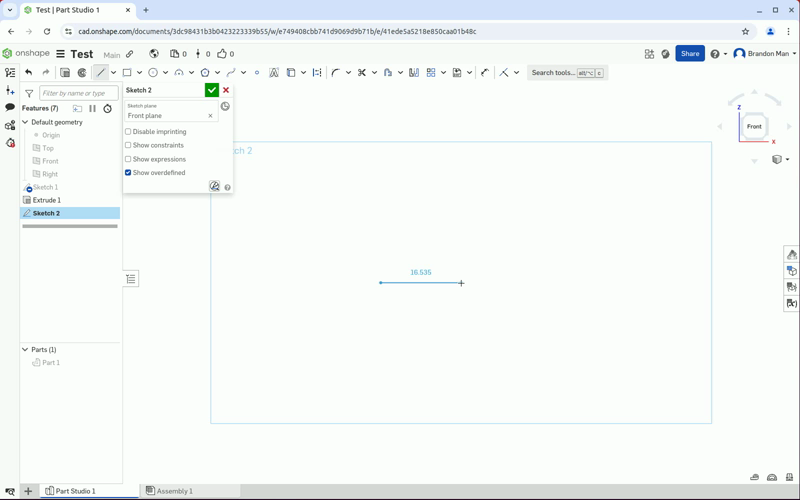
key_up(shift)
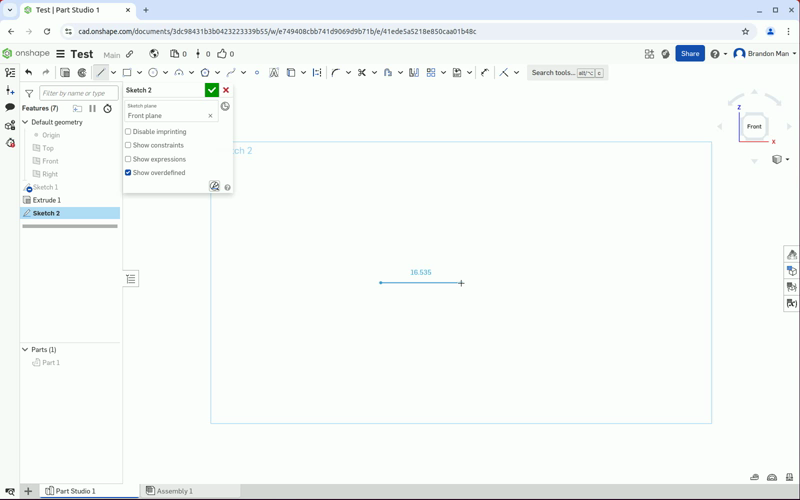
key_down(shift)
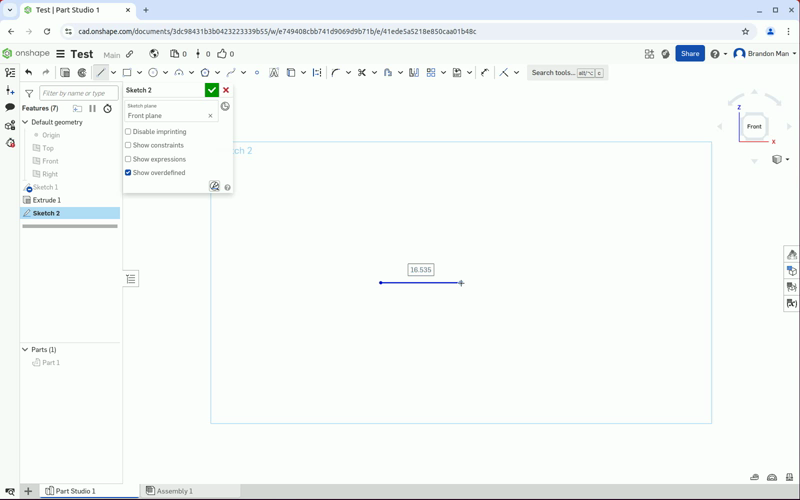
mouse_move(491, 282)
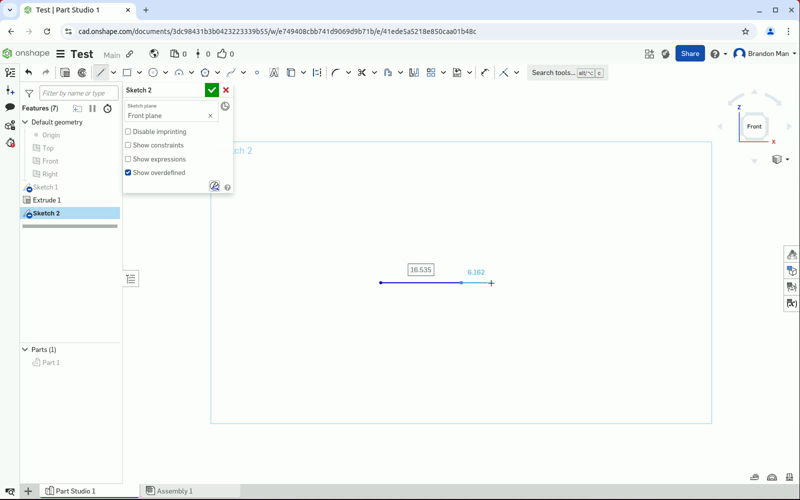
mouse_move(461, 258)
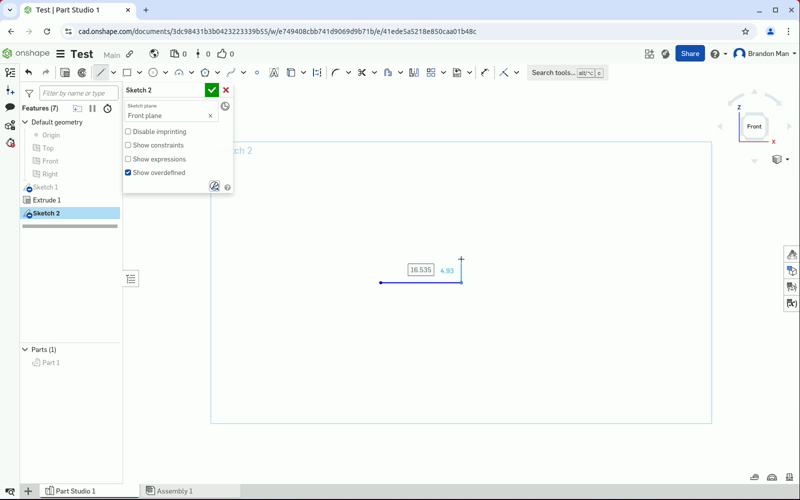
click(461, 258)
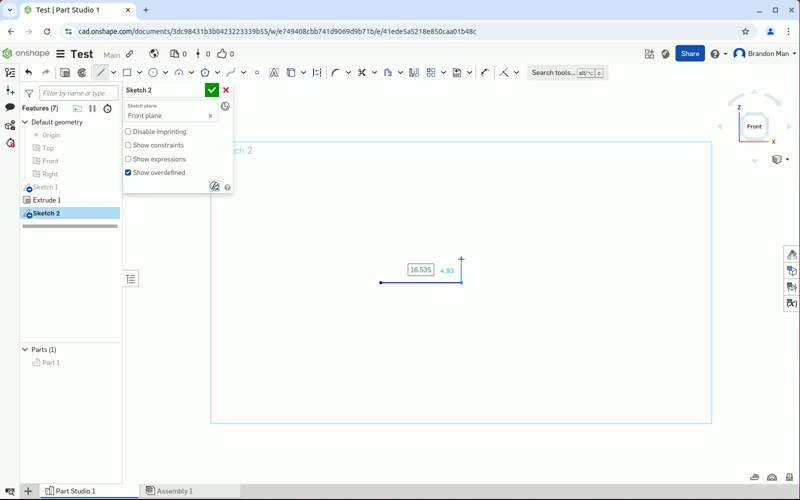
key_up(shift)
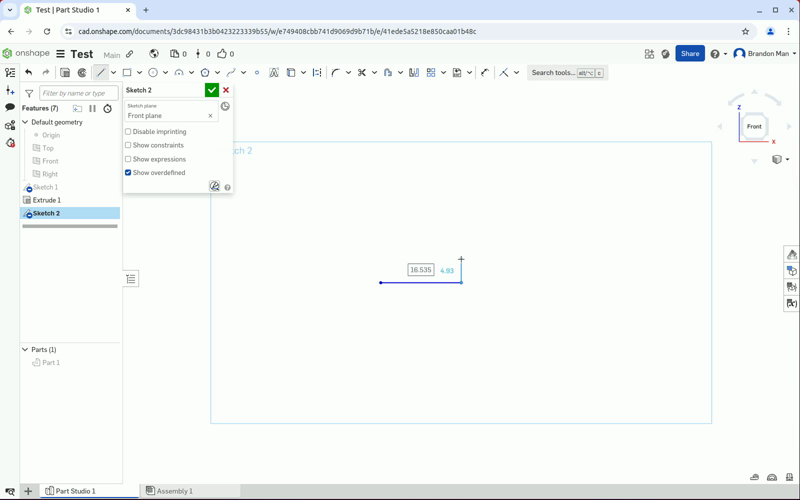
key(esc)
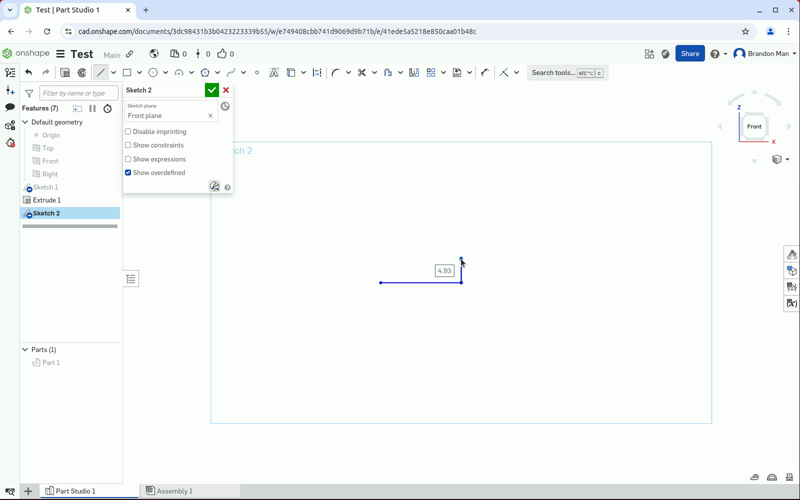
key(a)
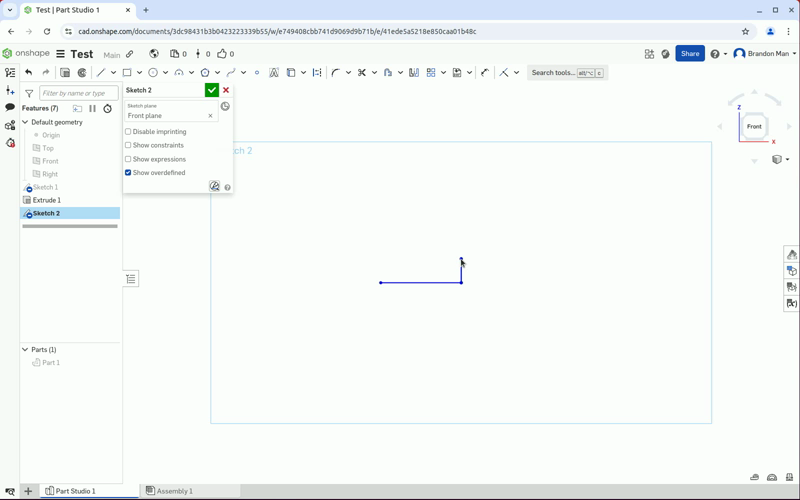
mouse_move(461, 258)
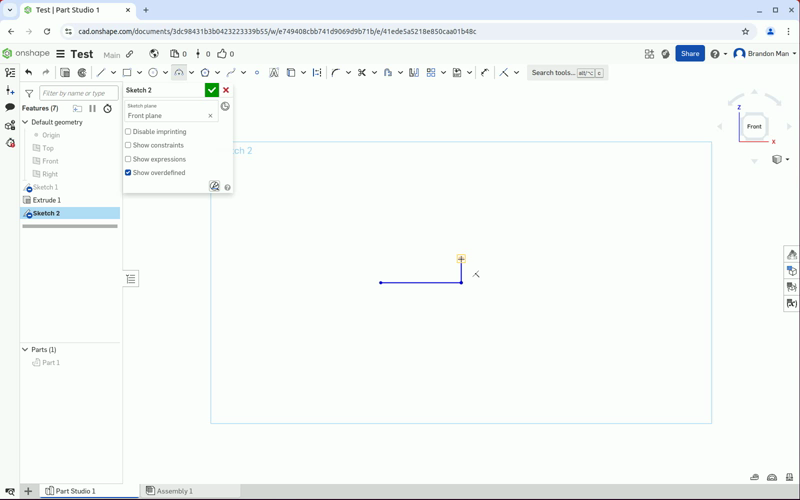
click(461, 258)
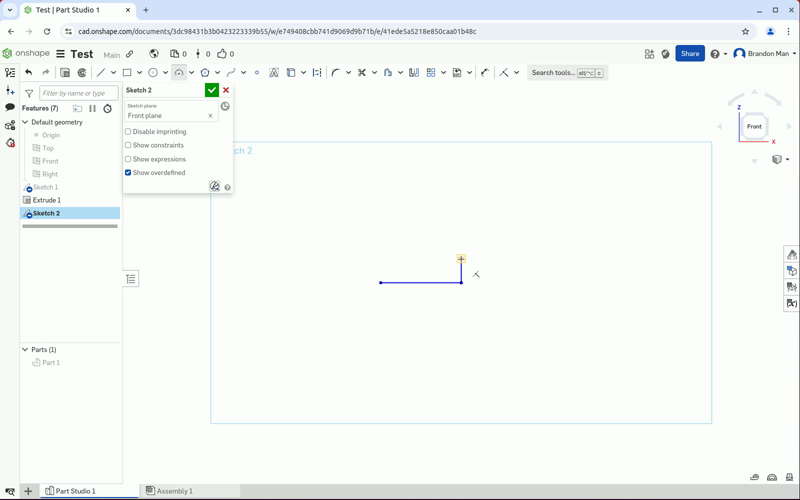
key_down(shift)
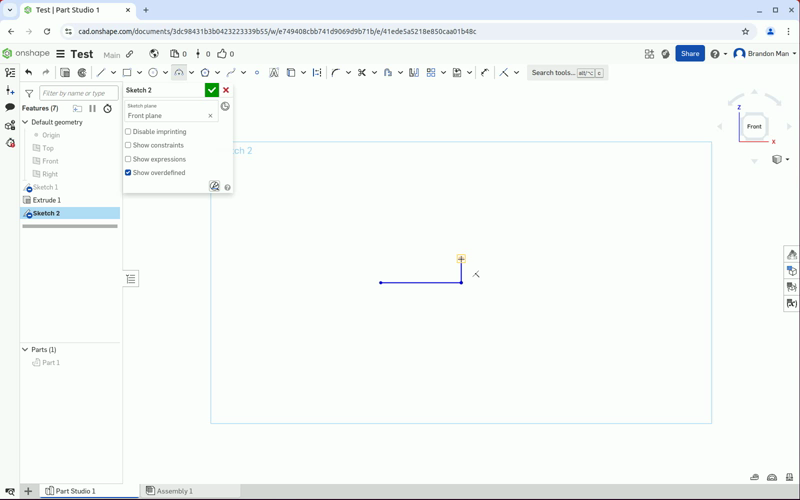
mouse_move(454, 250)
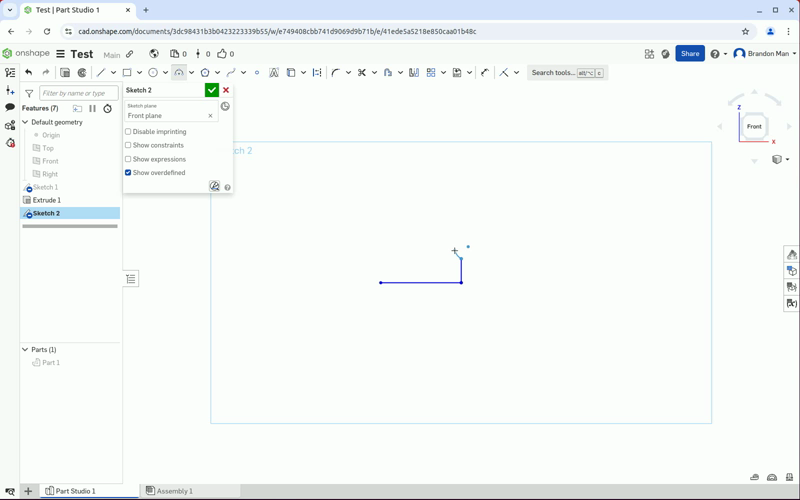
click(454, 250)
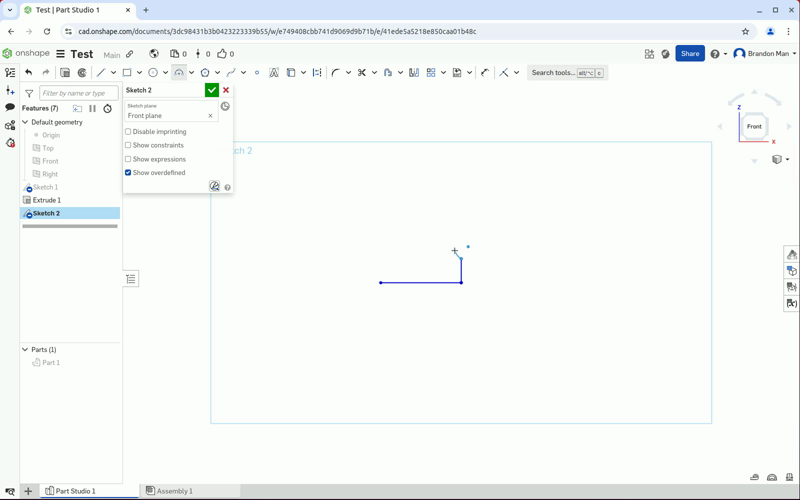
mouse_move(459, 253)
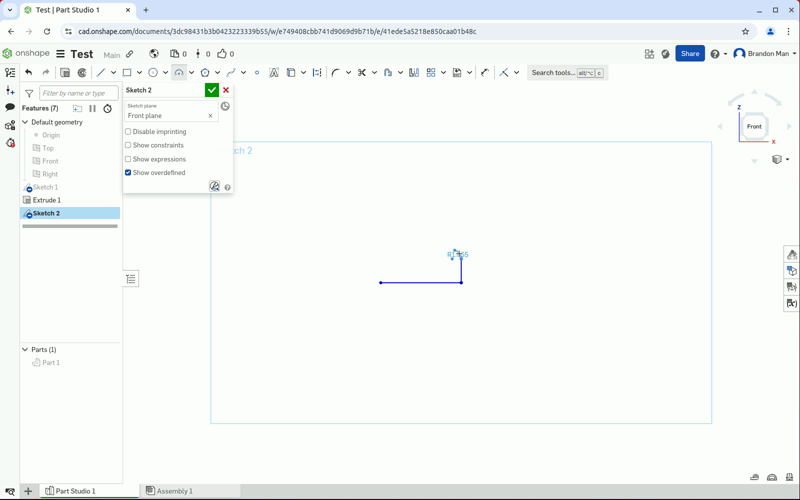
click(459, 253)
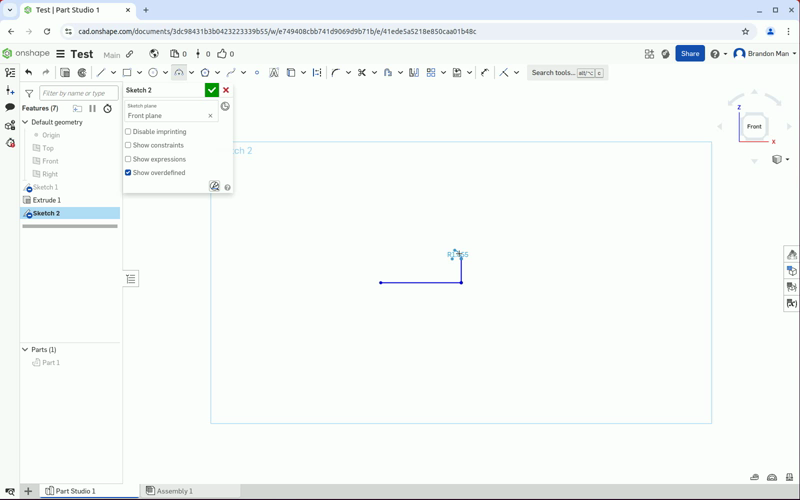
key_up(shift)
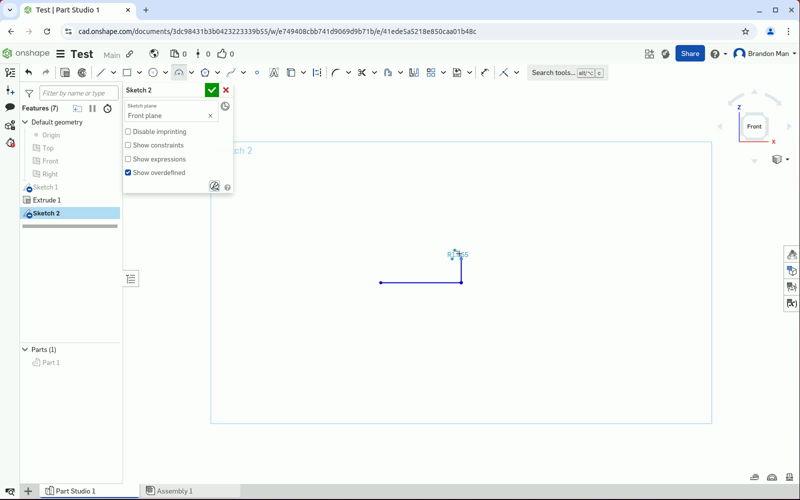
key(esc)
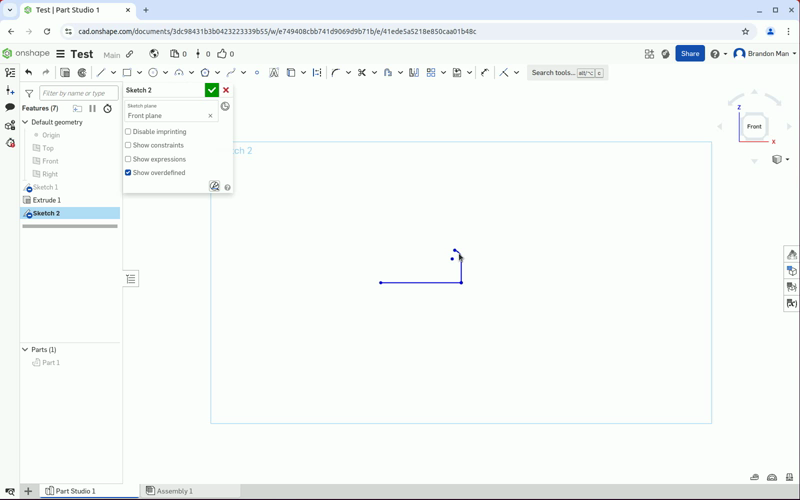
key(l)
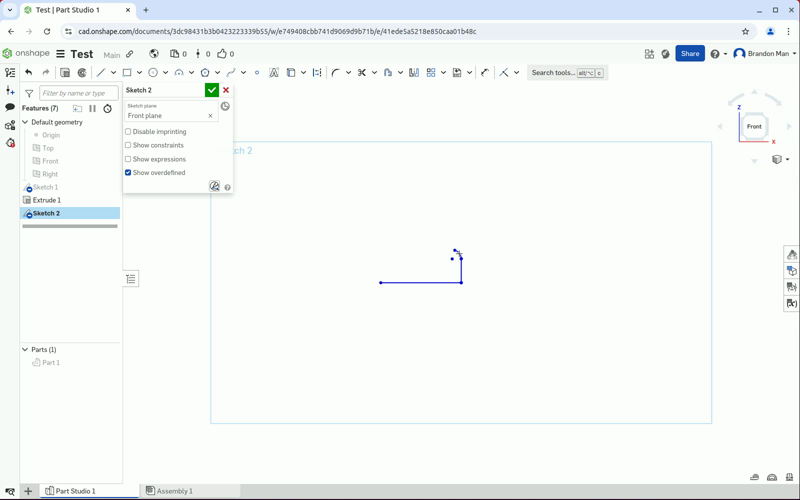
mouse_move(454, 250)
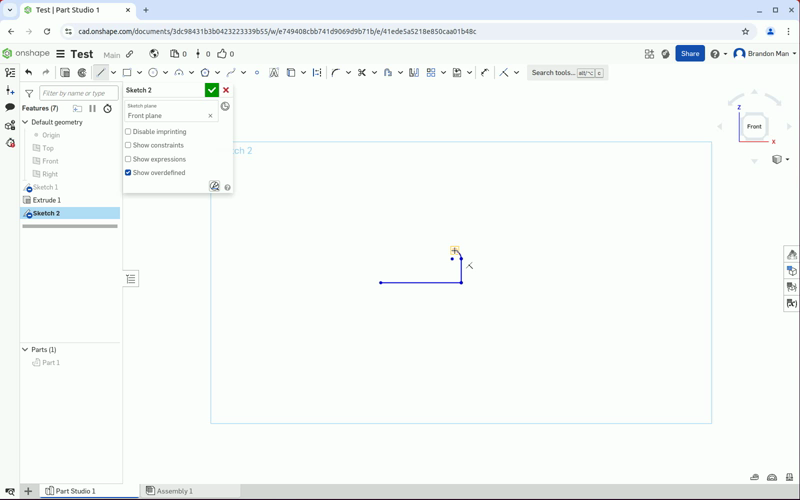
click(454, 250)
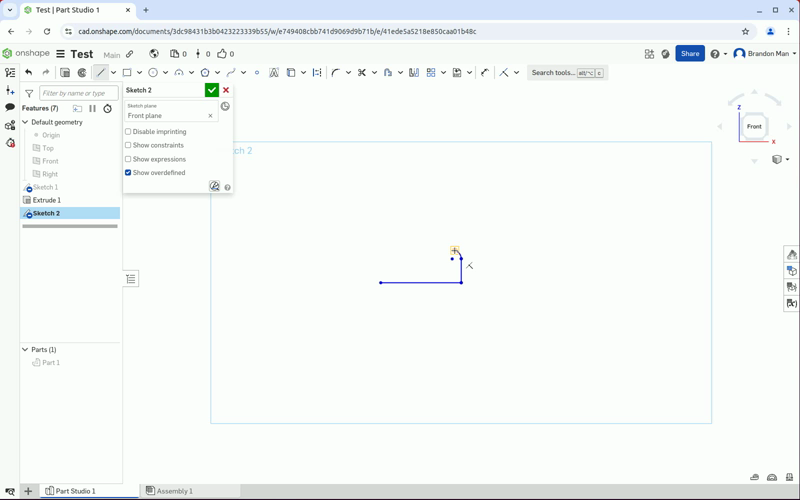
key_down(shift)
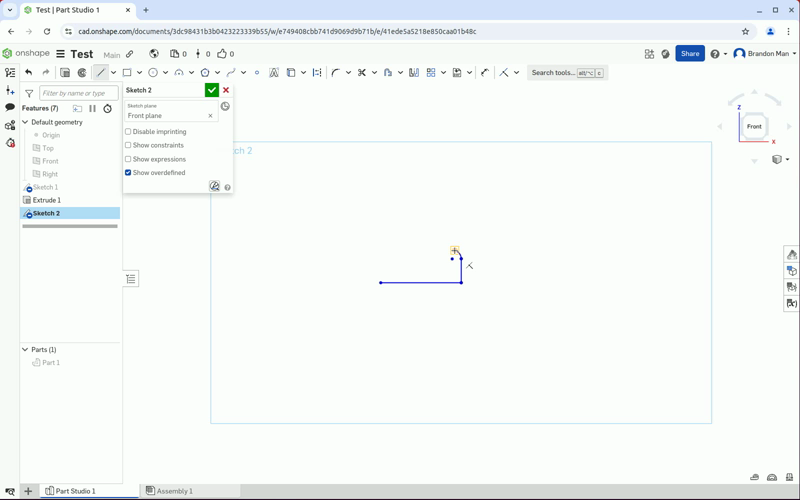
mouse_move(484, 250)
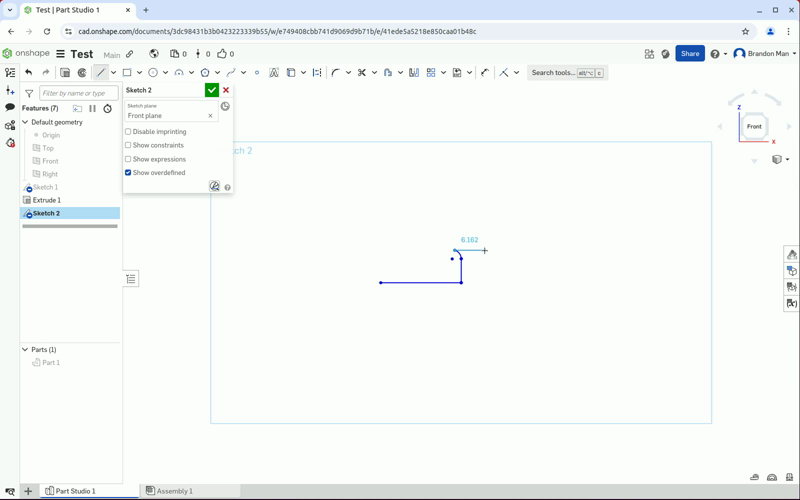
mouse_move(404, 235)
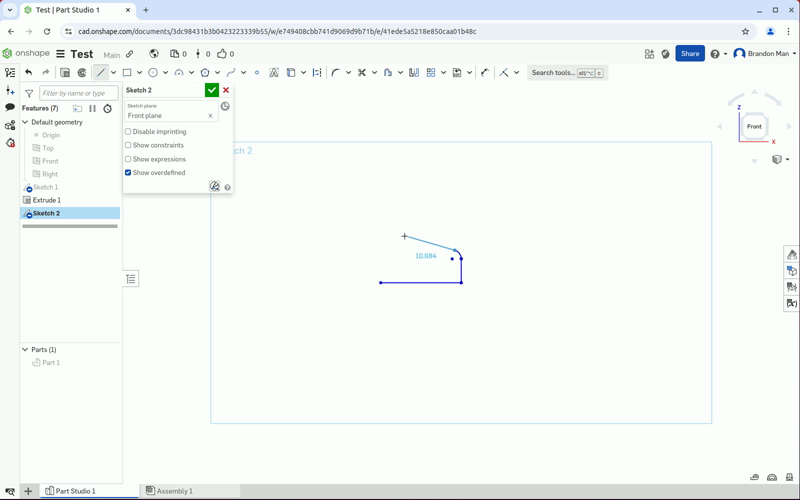
click(404, 235)
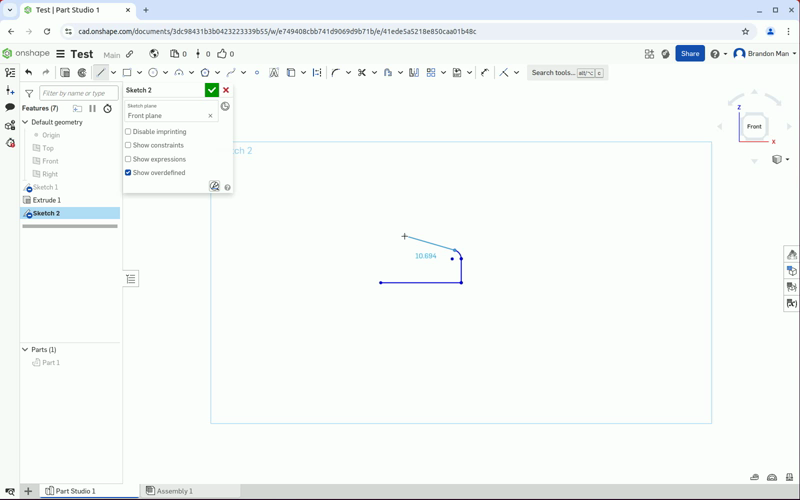
key_up(shift)
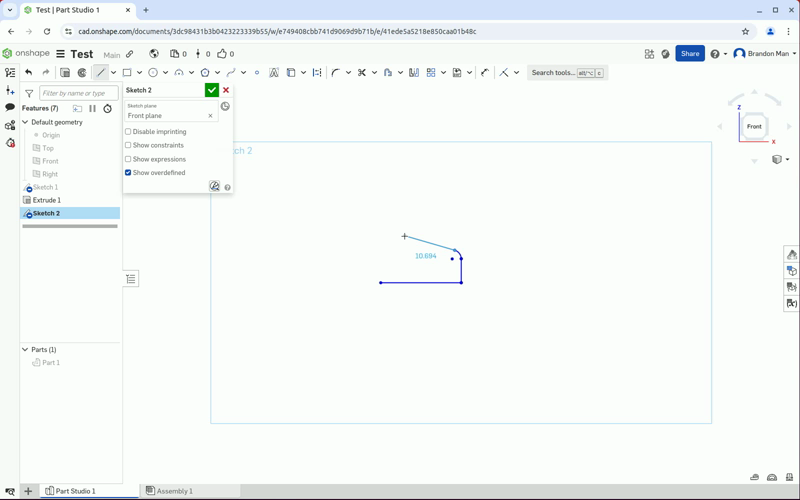
key(esc)
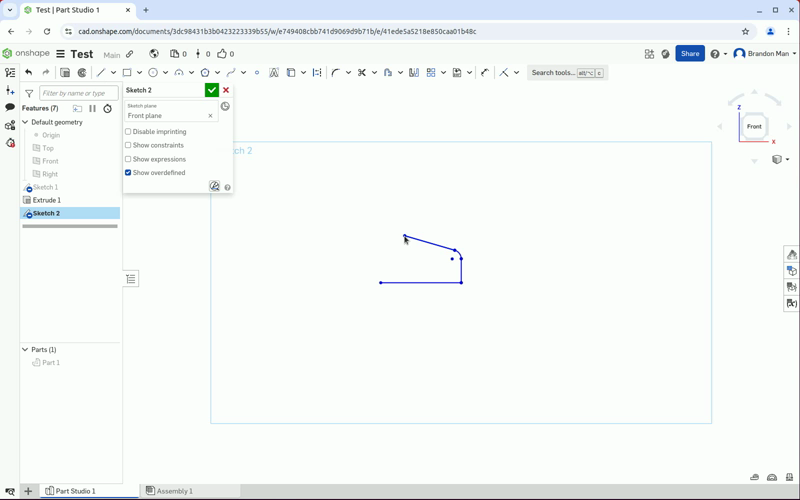
key(a)
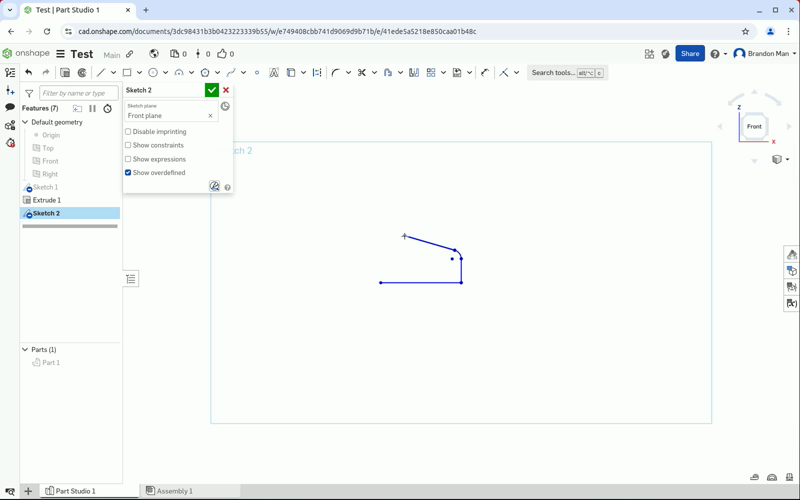
mouse_move(404, 235)
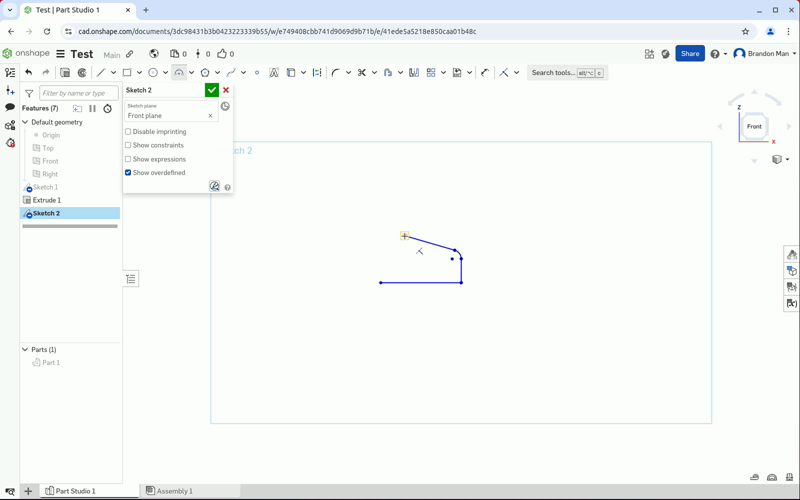
click(404, 235)
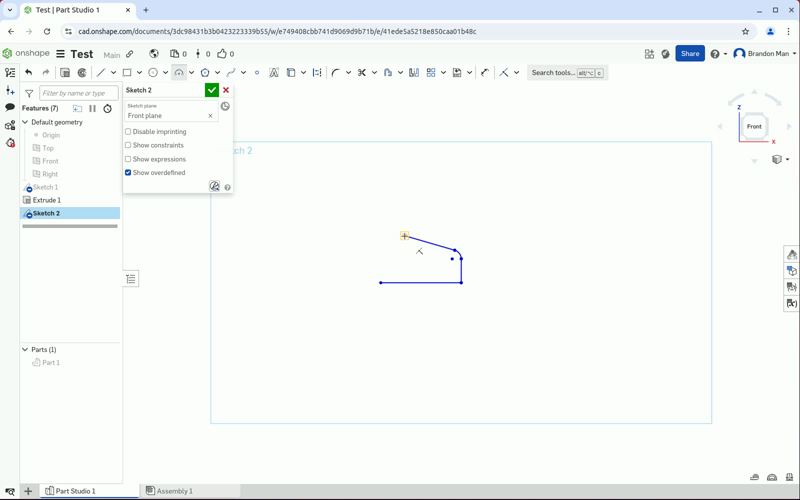
key_down(shift)
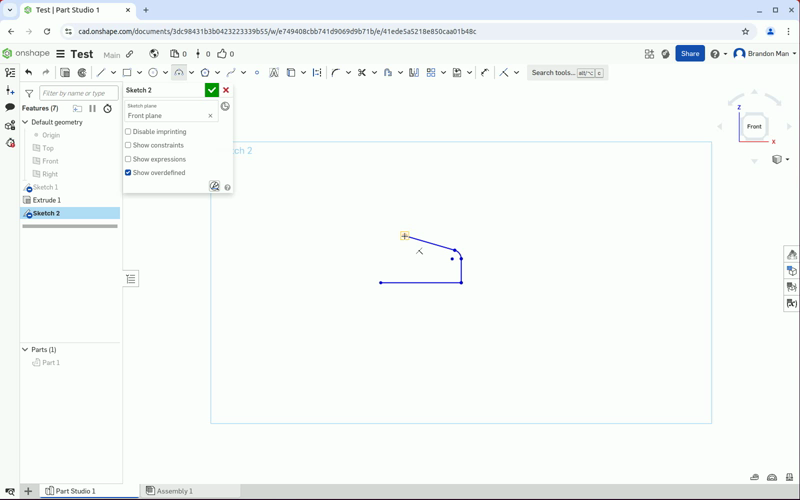
mouse_move(380, 254)
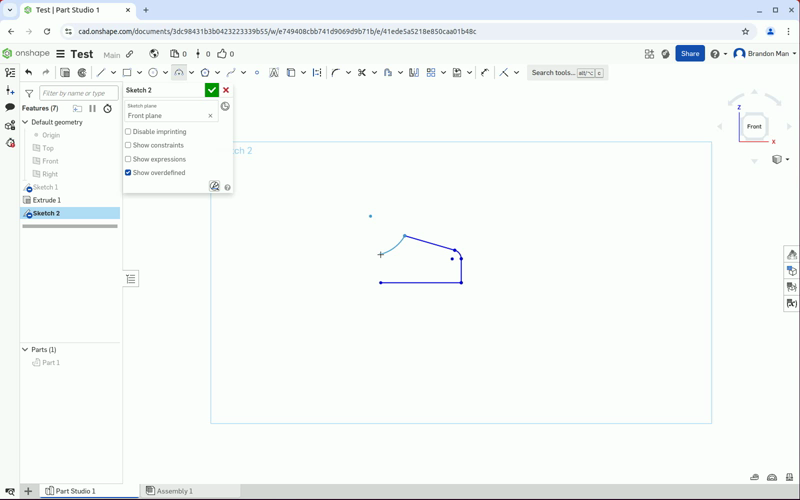
click(380, 254)
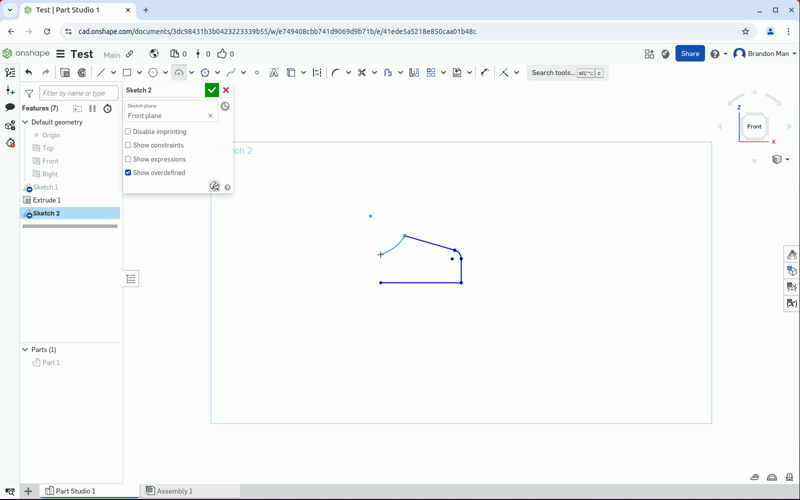
mouse_move(388, 239)
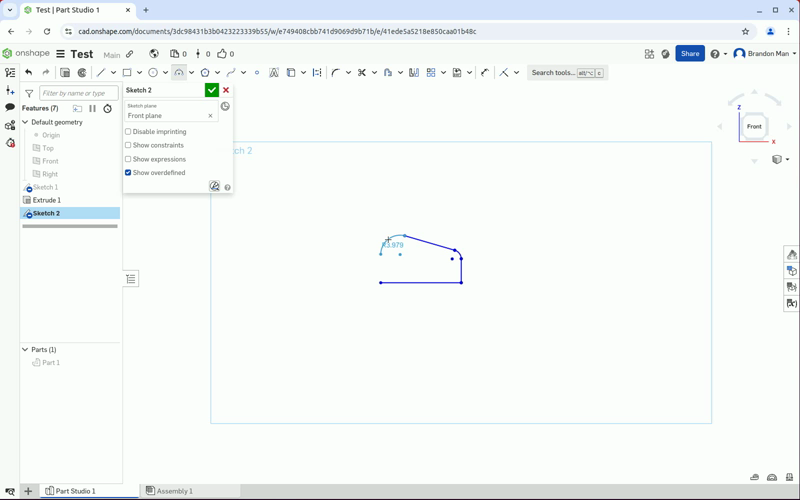
click(388, 239)
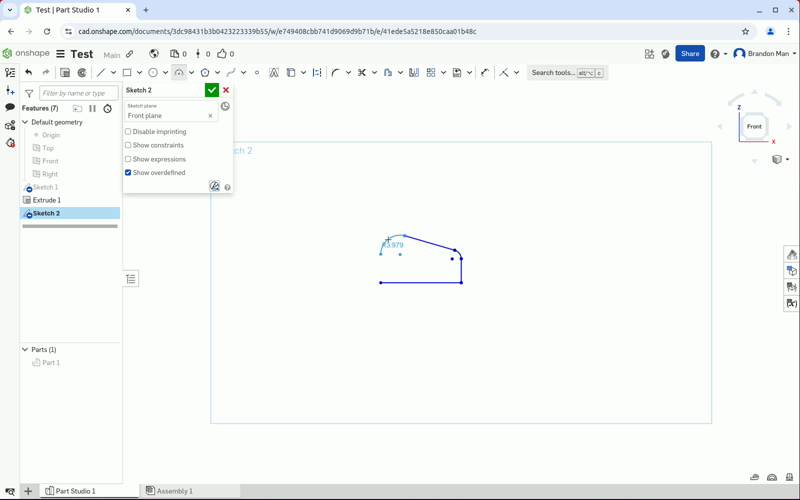
key_up(shift)
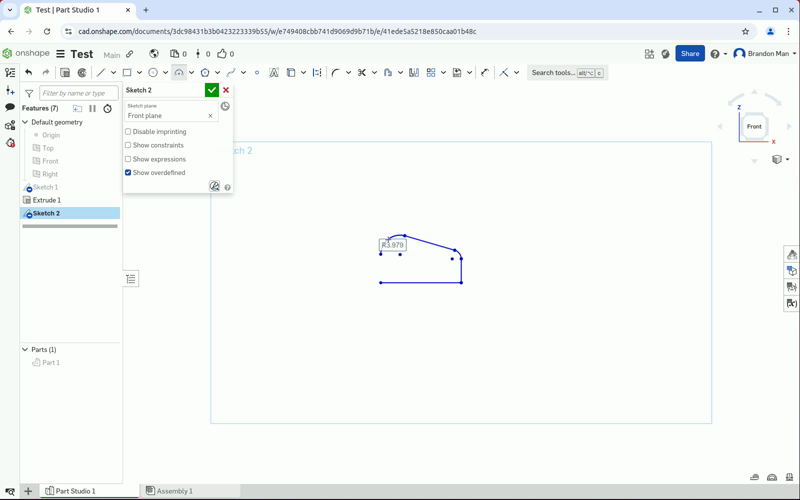
key(esc)
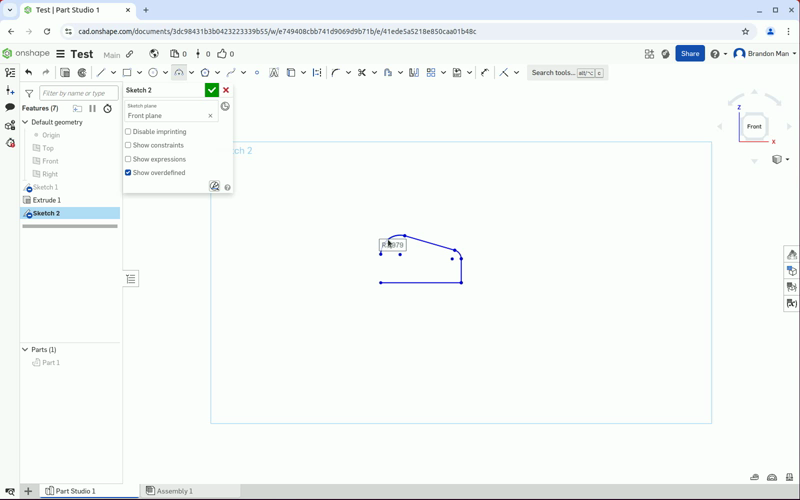
key(l)
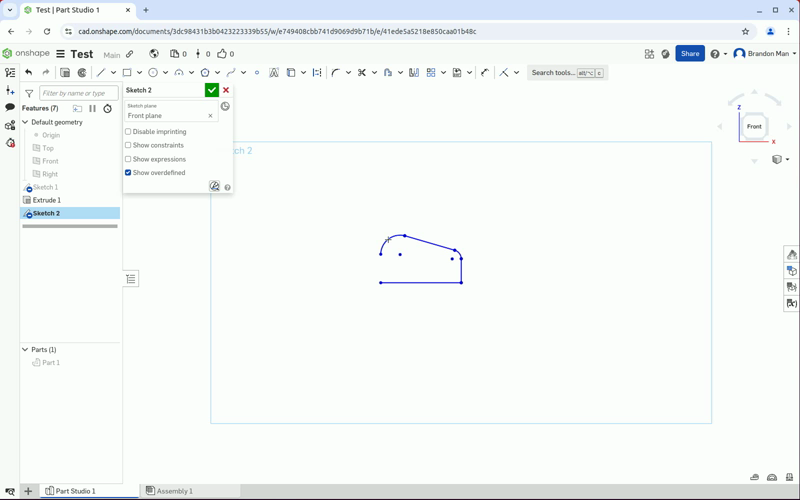
mouse_move(380, 254)
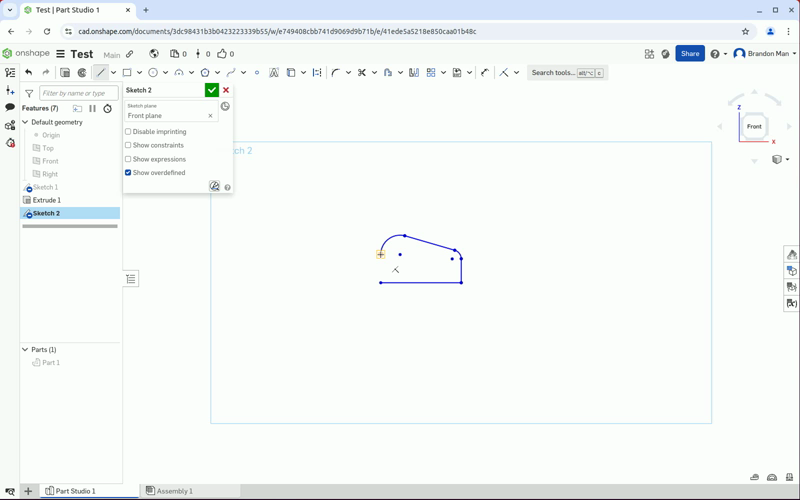
click(380, 254)
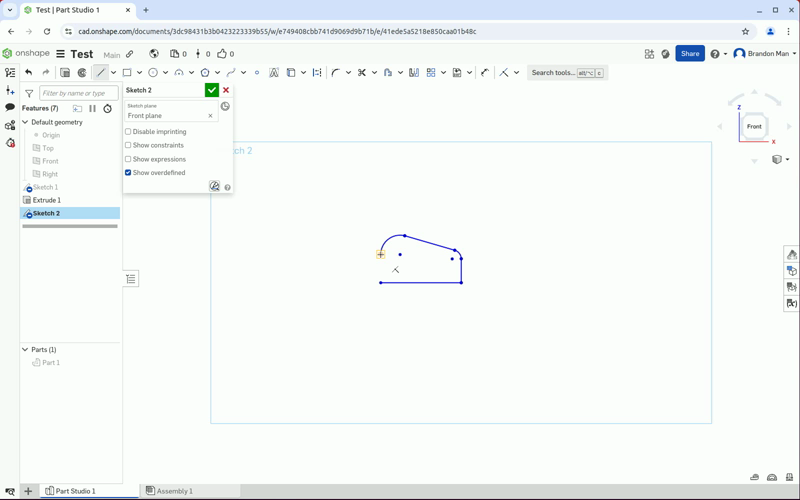
mouse_move(410, 254)
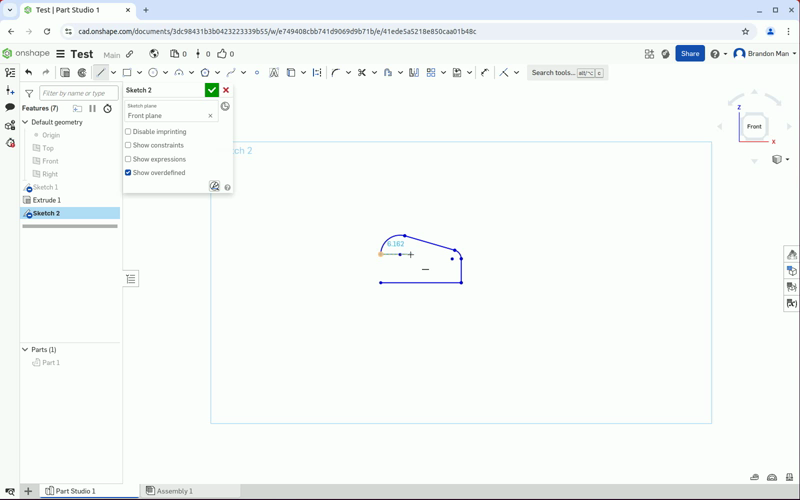
key_down(shift)
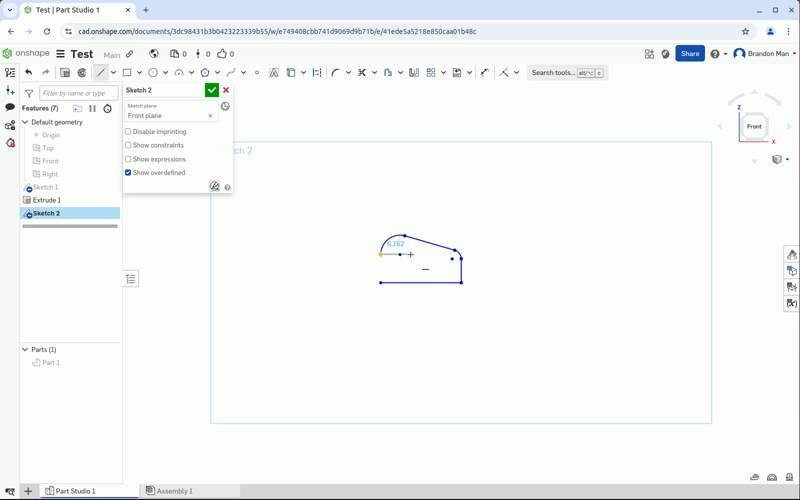
mouse_move(380, 282)
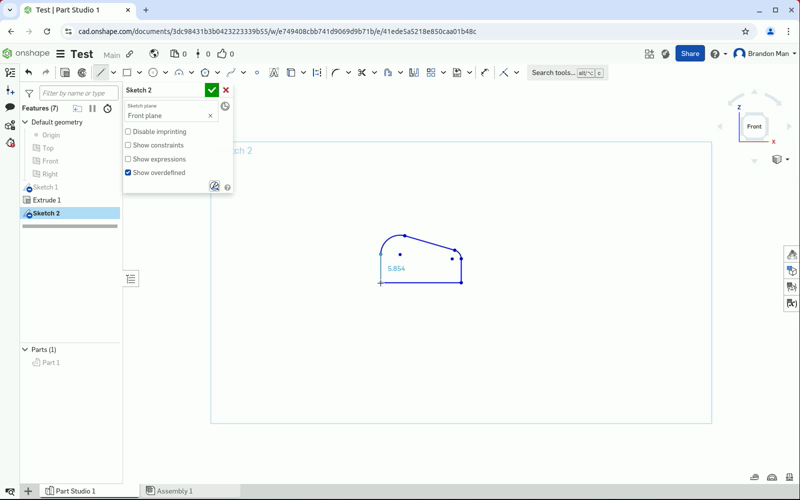
key_up(shift)
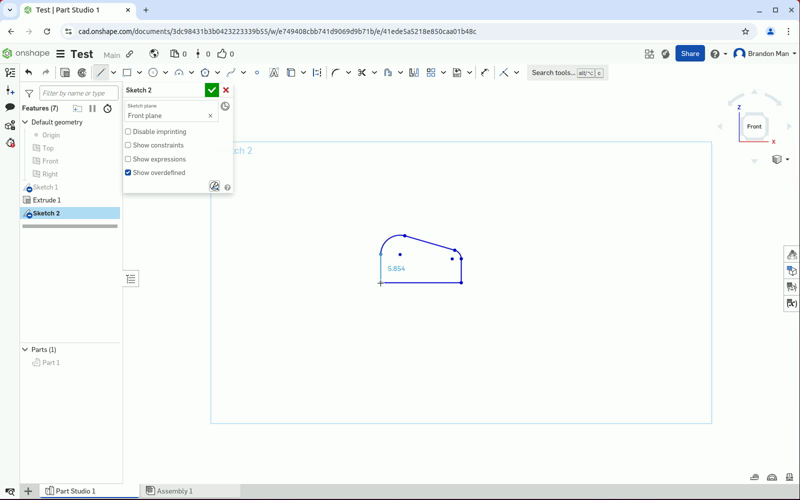
click(380, 282)
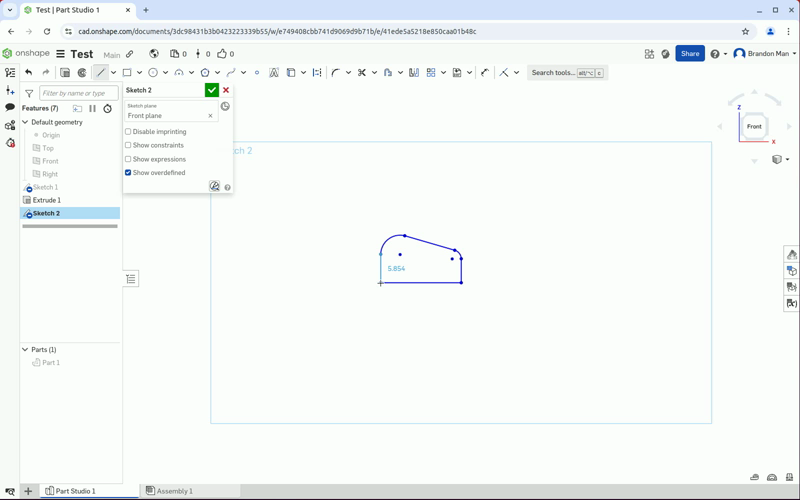
key(esc)
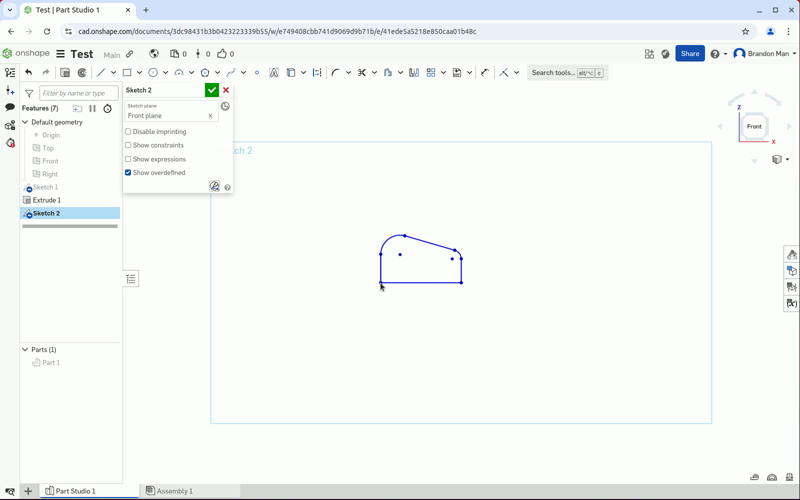
key(c)
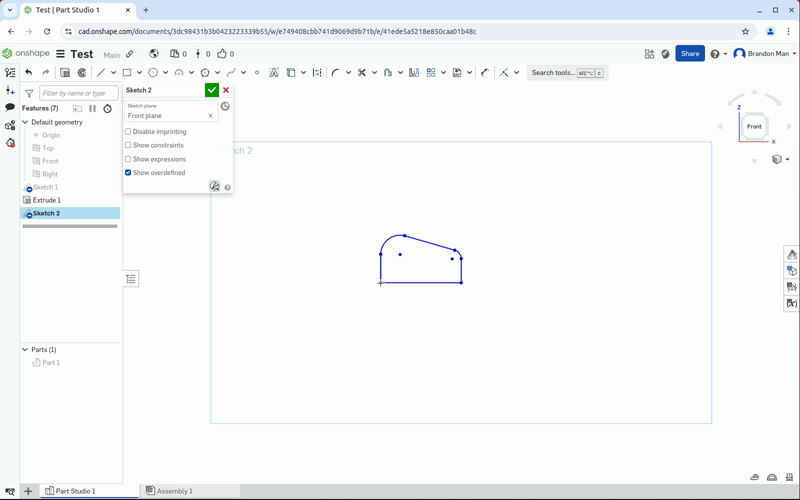
key_down(shift)
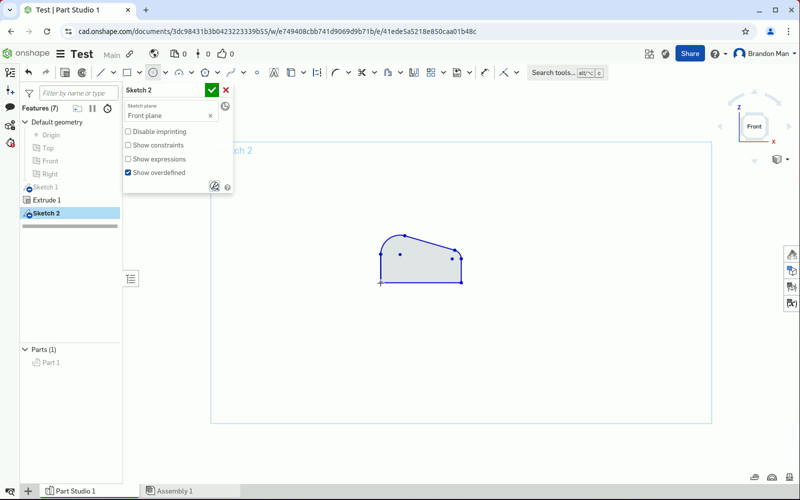
mouse_move(408, 253)
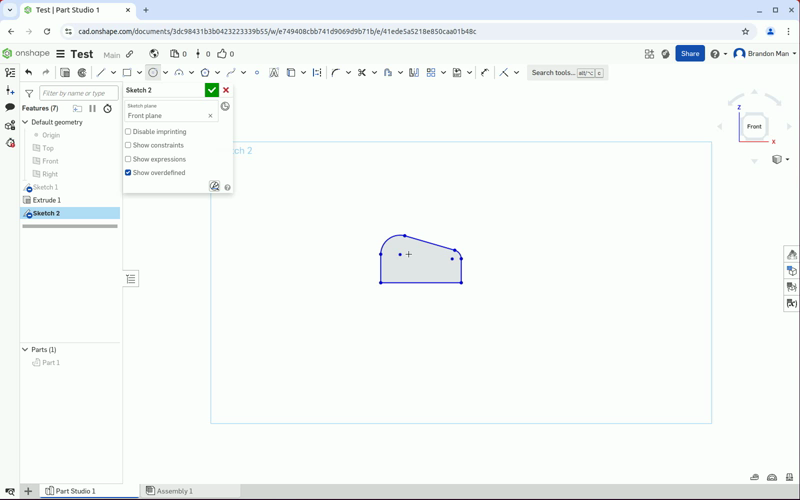
click(408, 253)
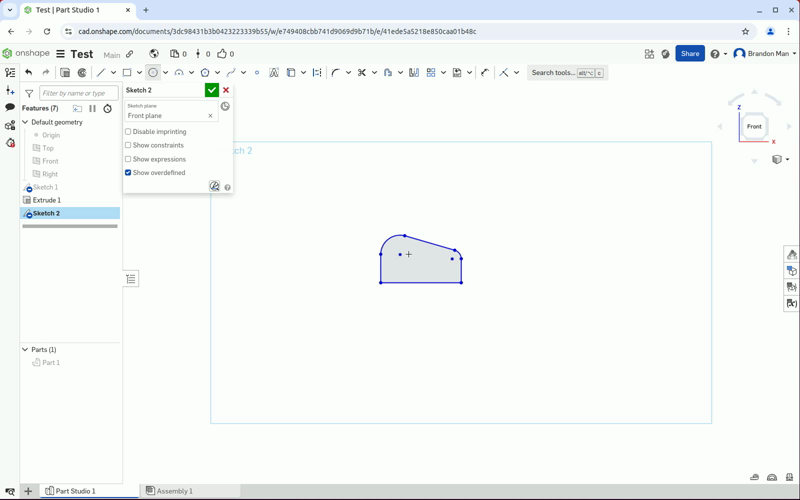
key_up(shift)
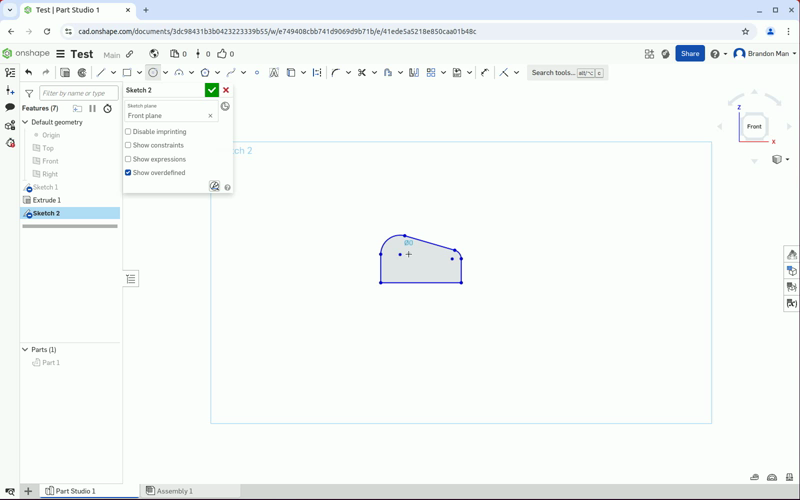
mouse_move(418, 253)
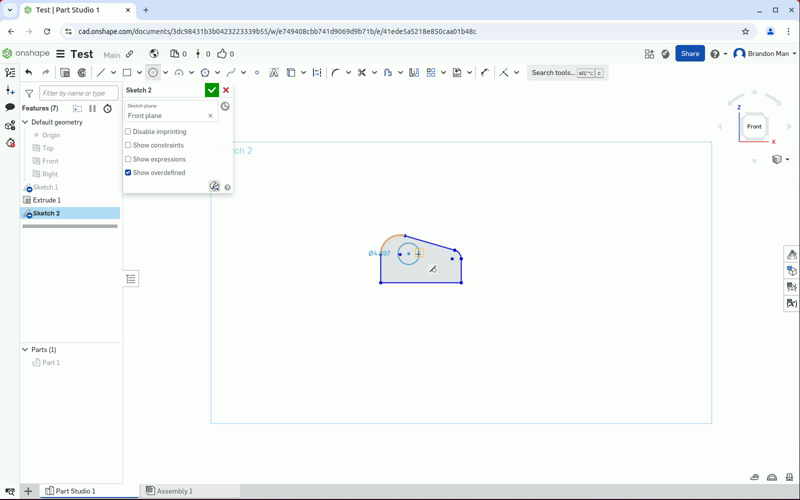
click(418, 253)
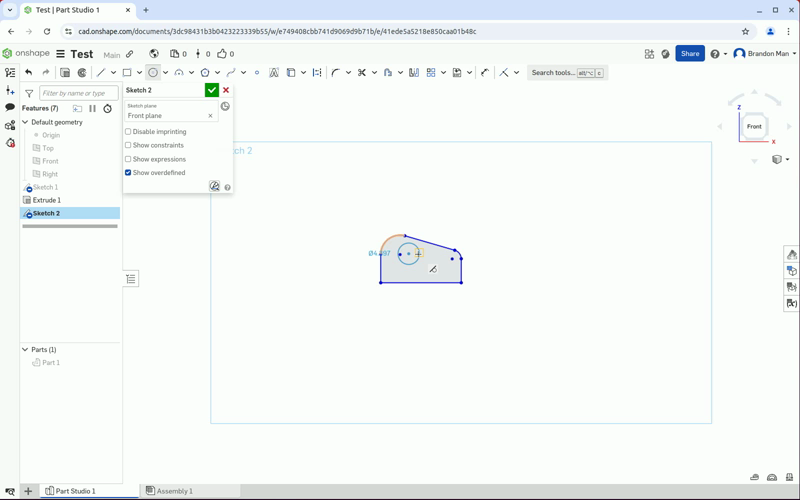
key(esc)
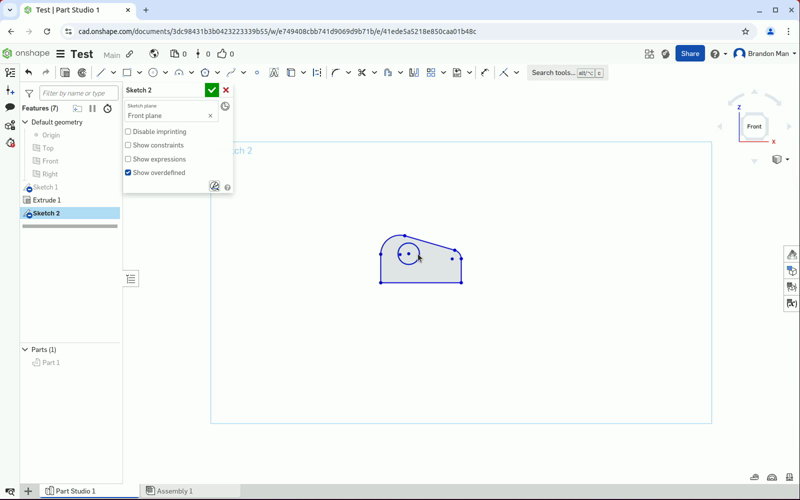
mouse_move(390, 247)
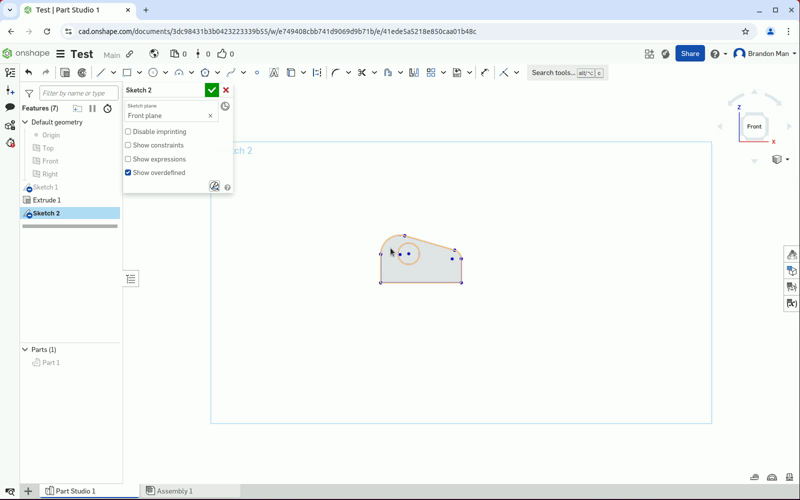
click(390, 247)
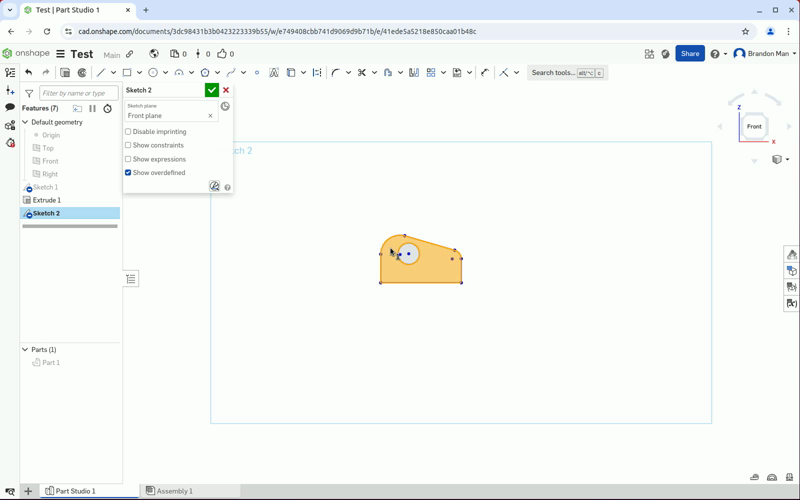
mouse_move(73, 352)
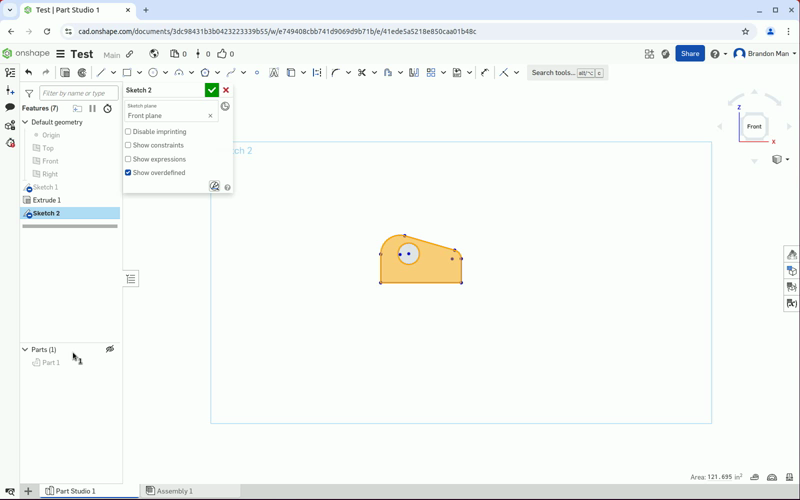
key(shift+y)
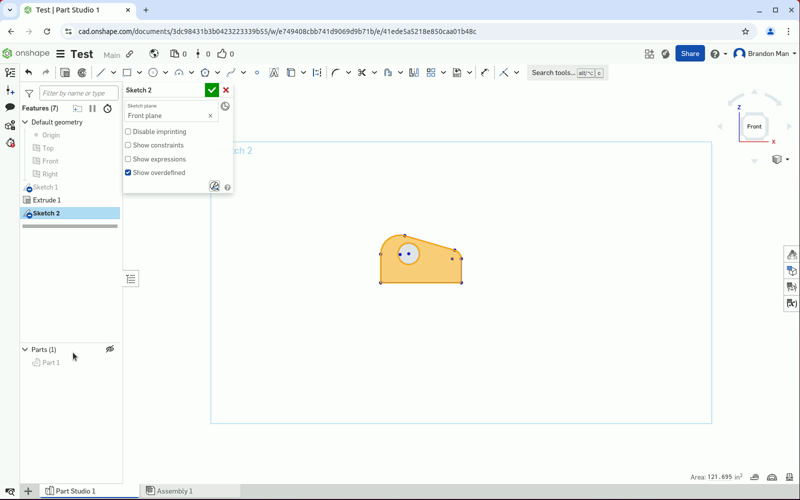
key(shift+e)
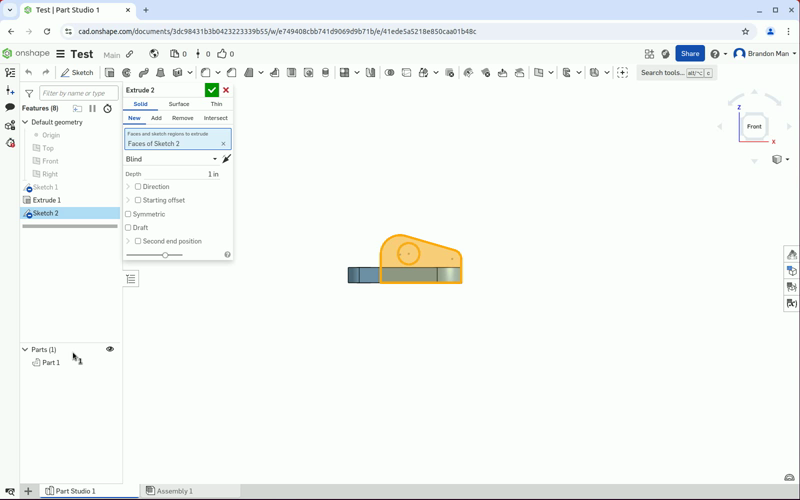
mouse_move(143, 106)
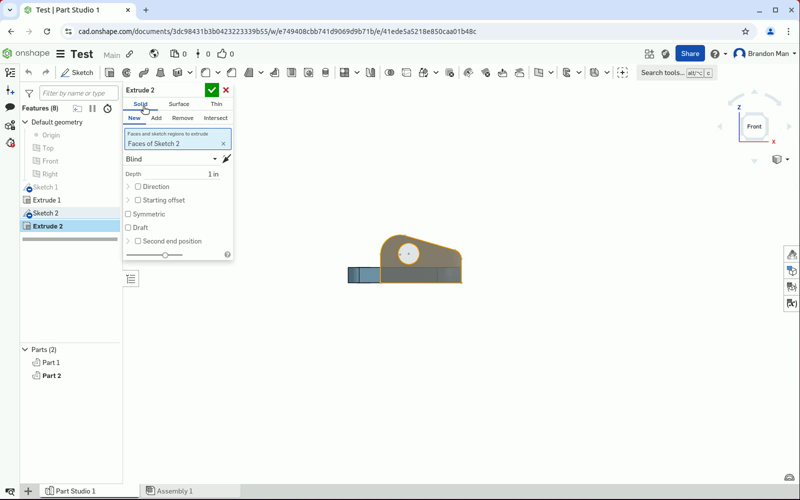
click(143, 106)
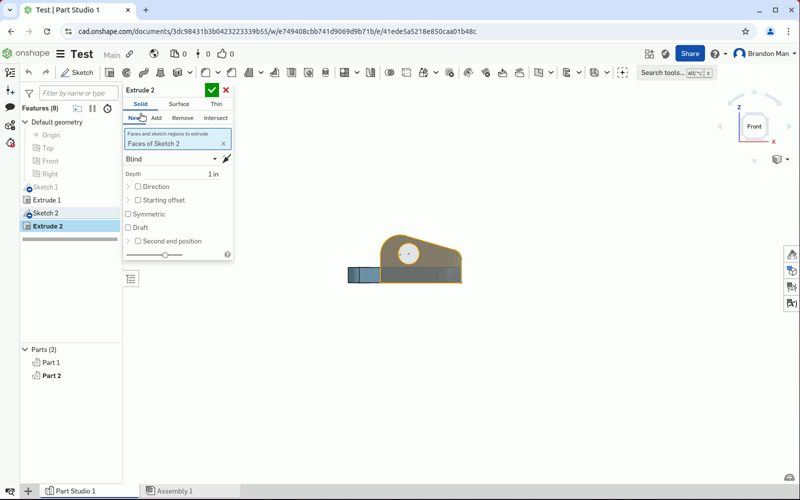
mouse_move(137, 120)
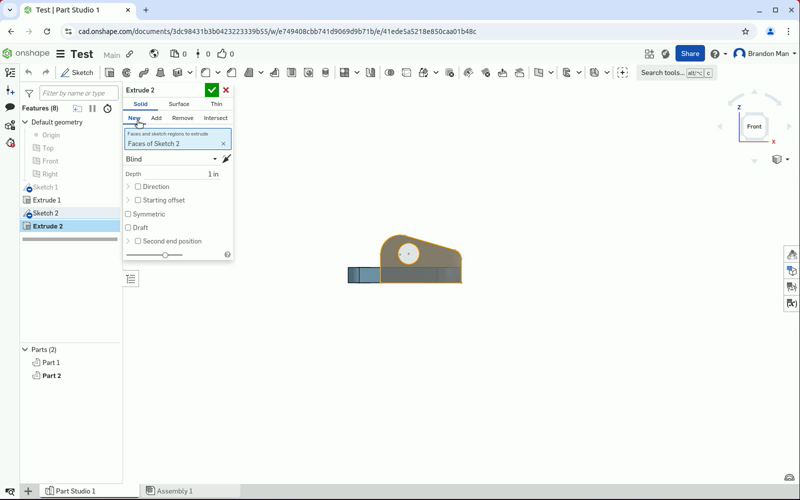
click(137, 120)
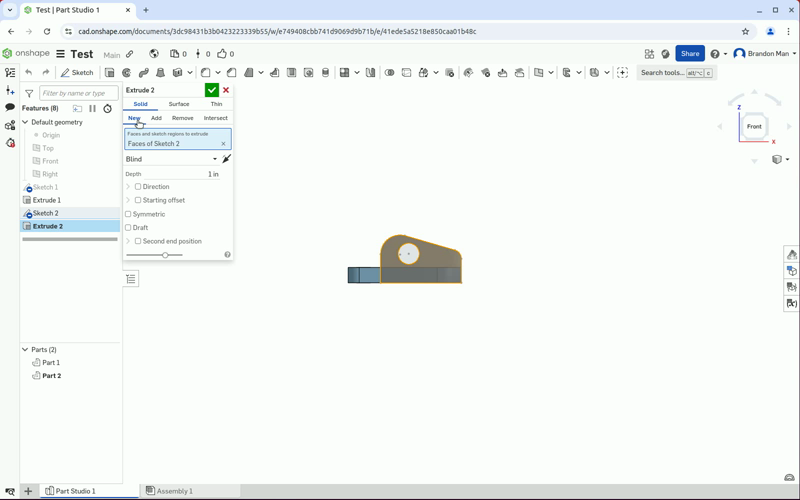
key(tab, 4)
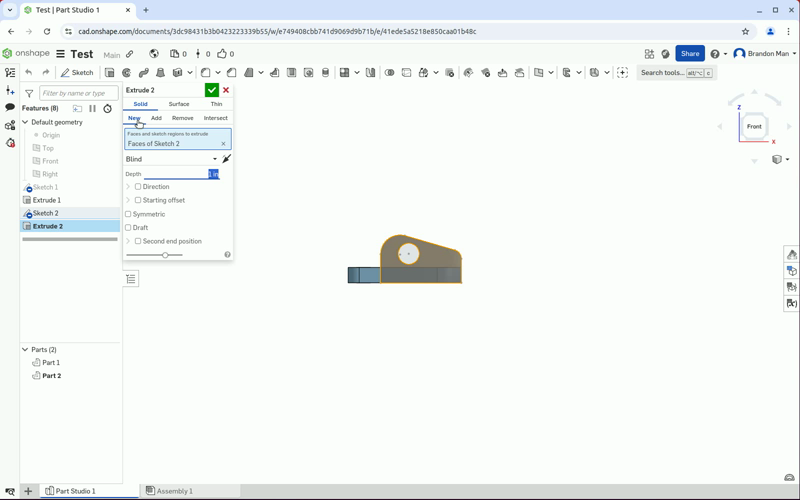
text(3.129)
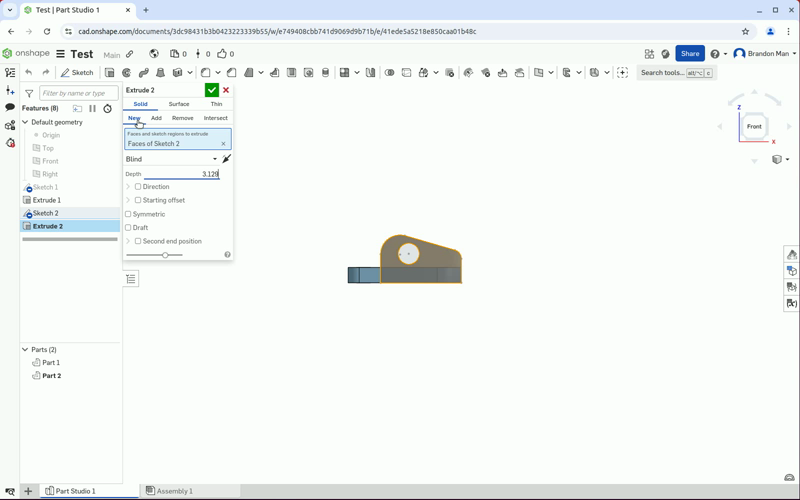
key(enter)
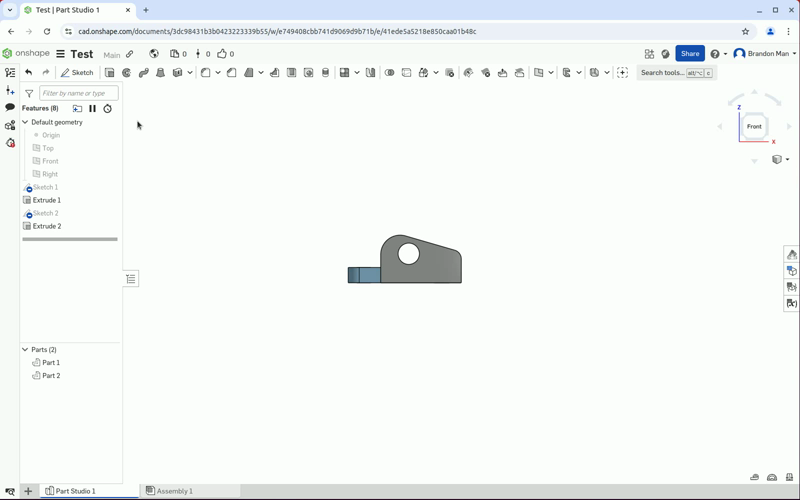
key(shift+h)
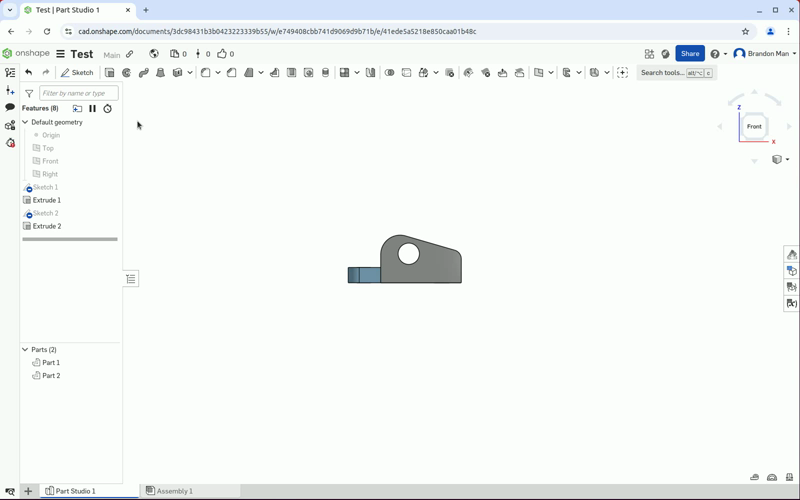
key(shift+h)
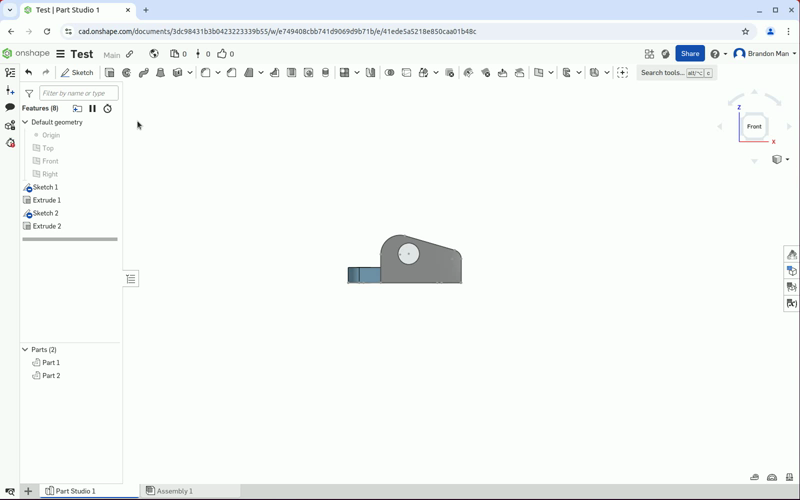
key(shift+7)
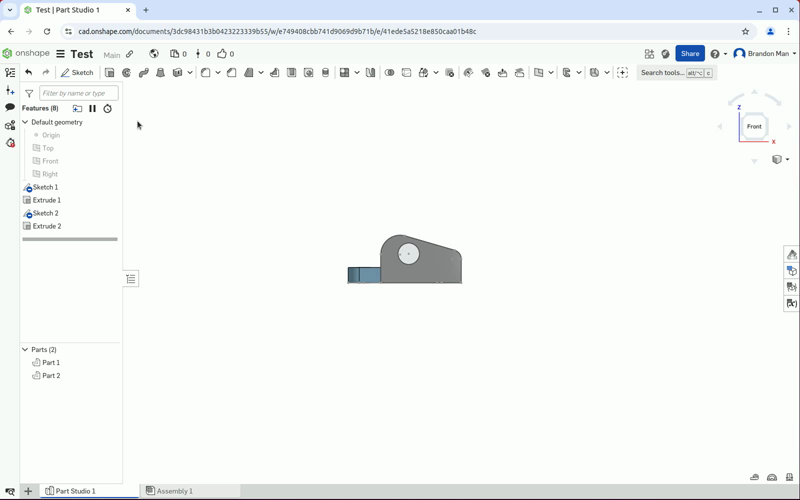
key(left, 2)
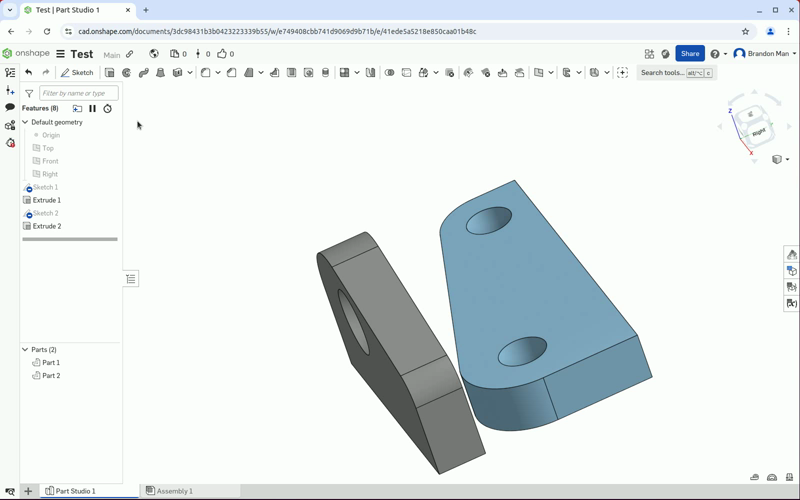
key(down, 2)
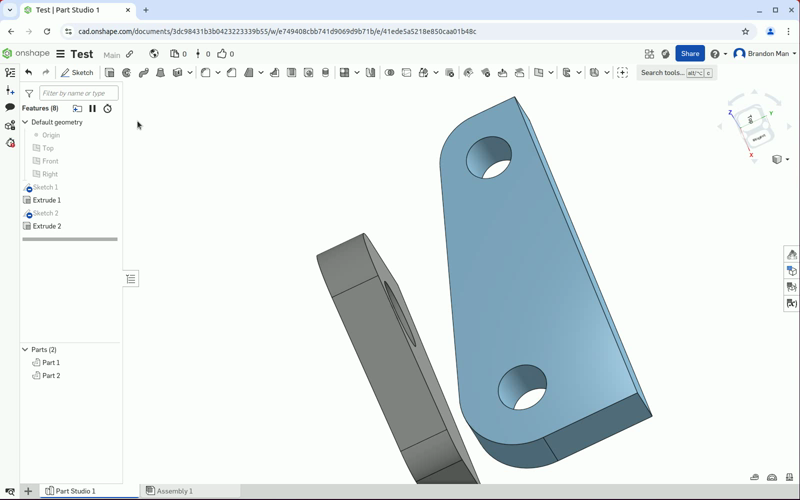
key(up, 2)
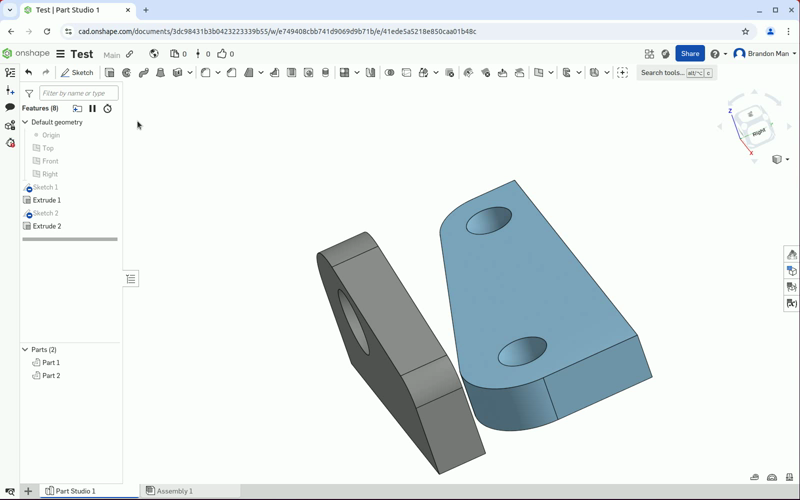
key(right, 2)
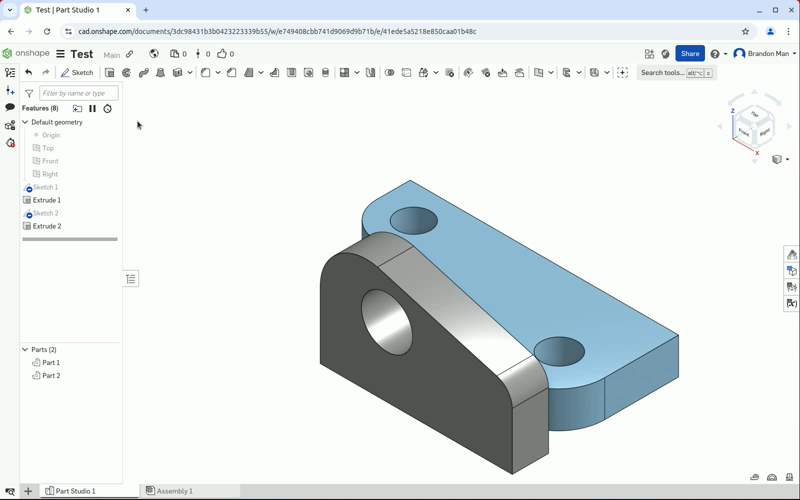
mouse_move(73, 189)
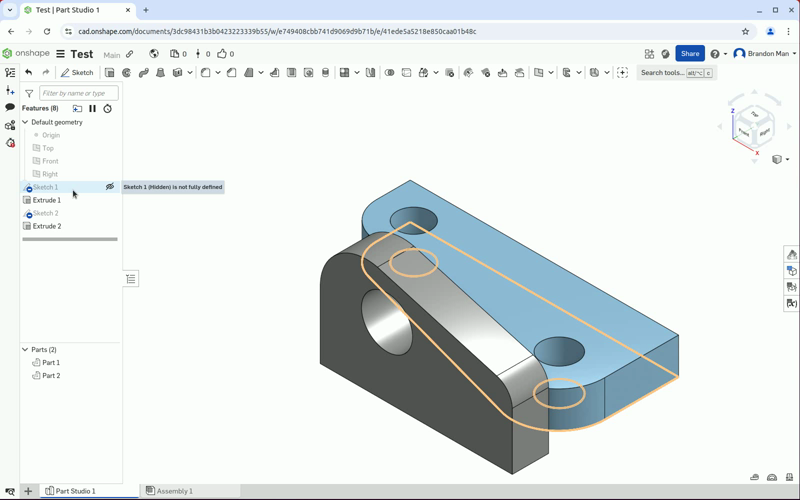
click(73, 189)